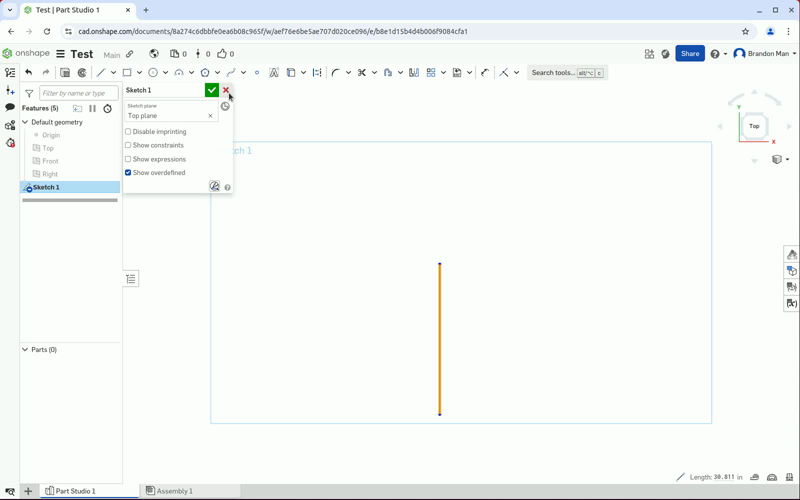
key(shift+h)
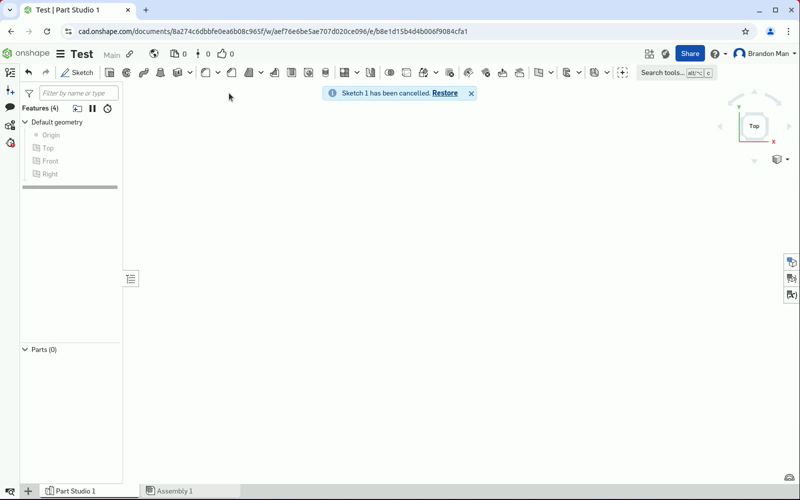
mouse_move(73, 352)
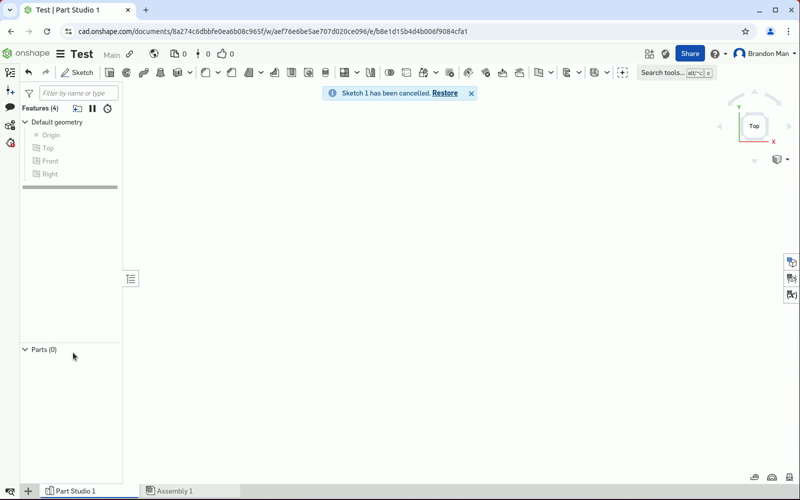
key(y)
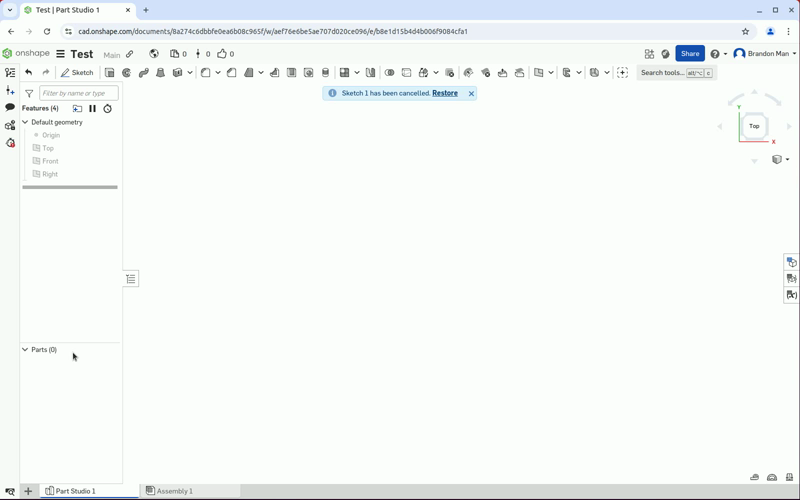
key(shift+p)
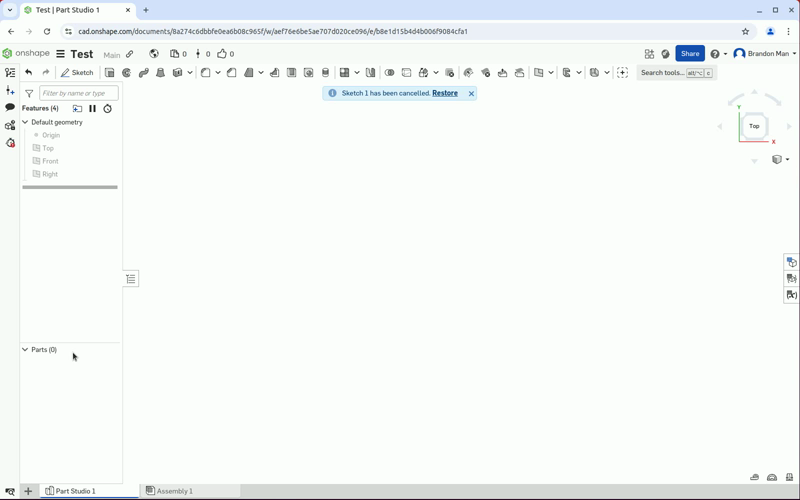
key(space)
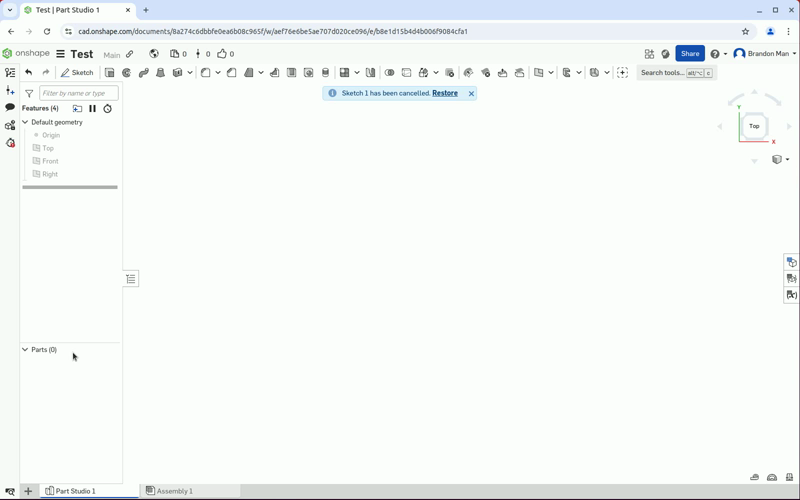
key_down(shift)
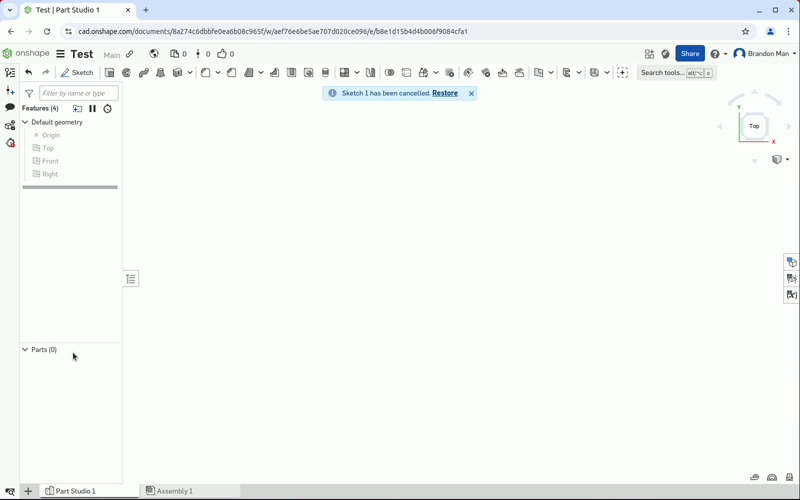
key(up)
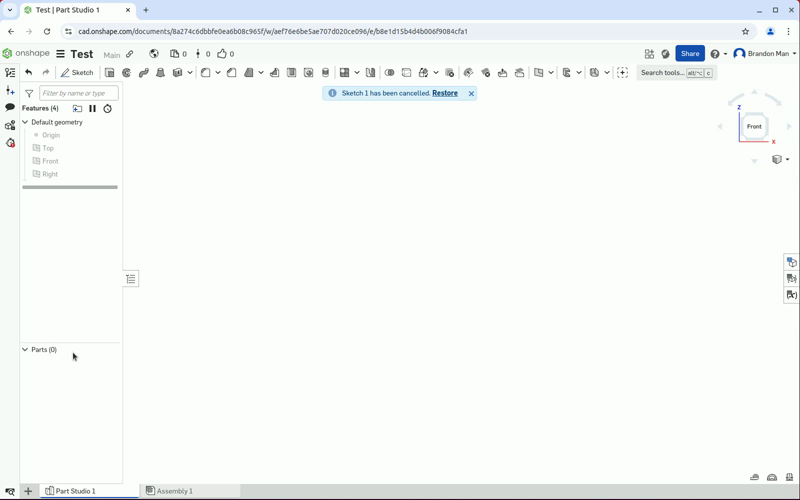
key_up(shift)
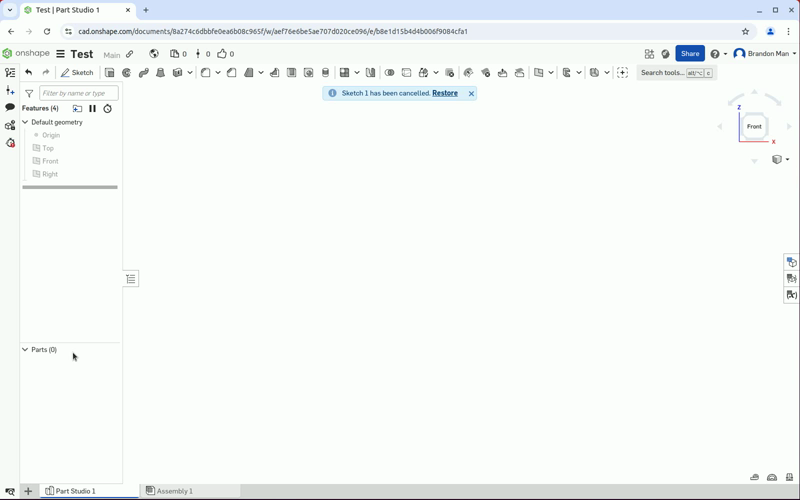
mouse_move(73, 352)
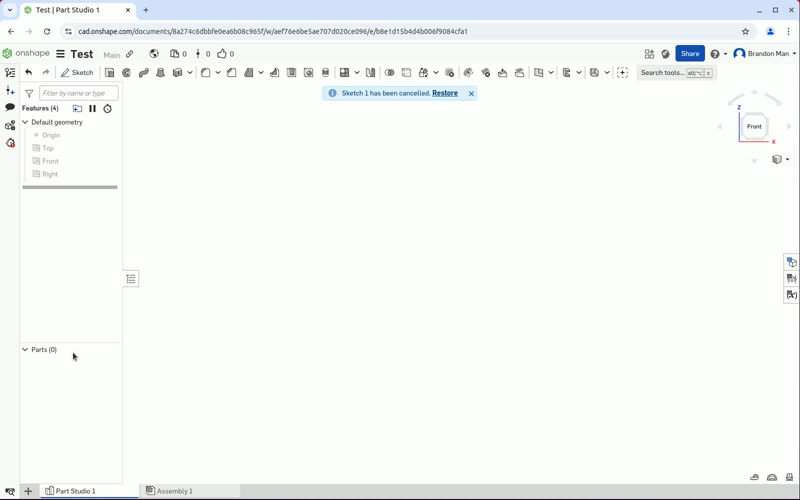
key(shift+y)
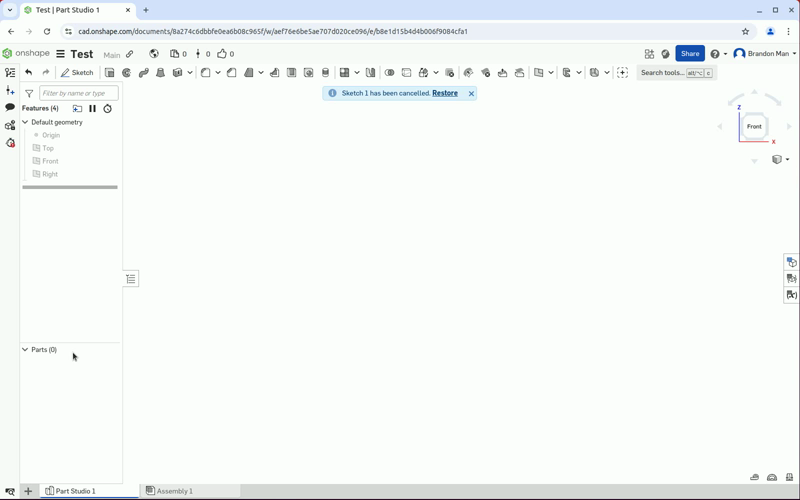
key(shift+s)
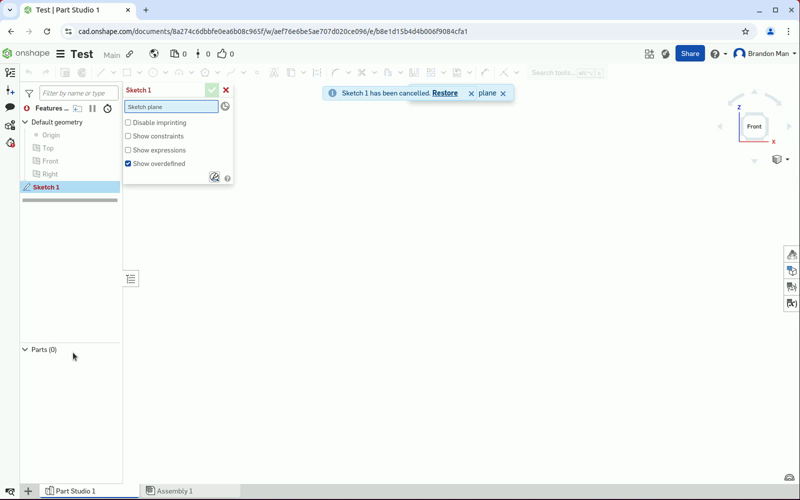
mouse_move(73, 163)
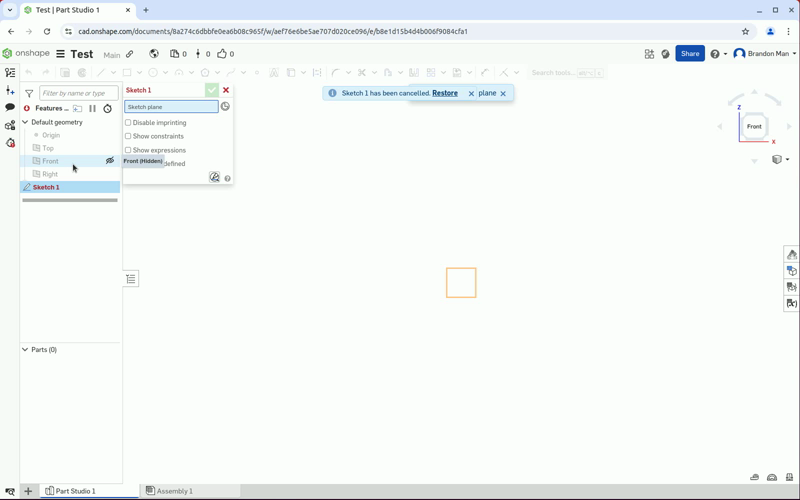
click(73, 163)
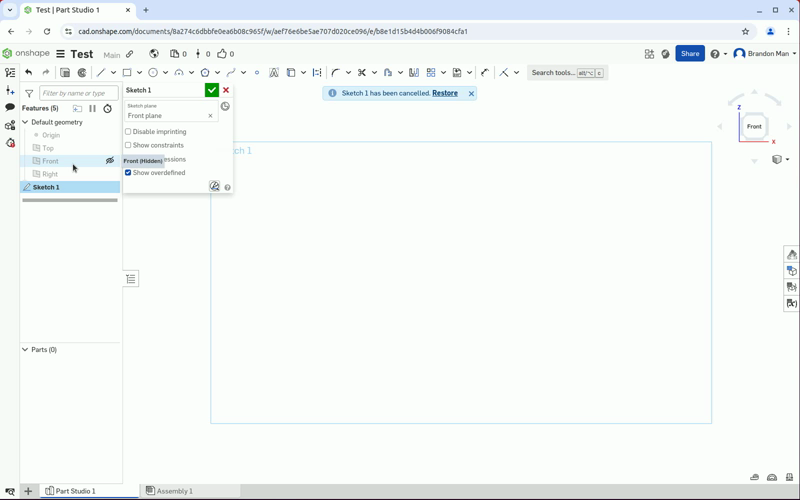
mouse_move(73, 352)
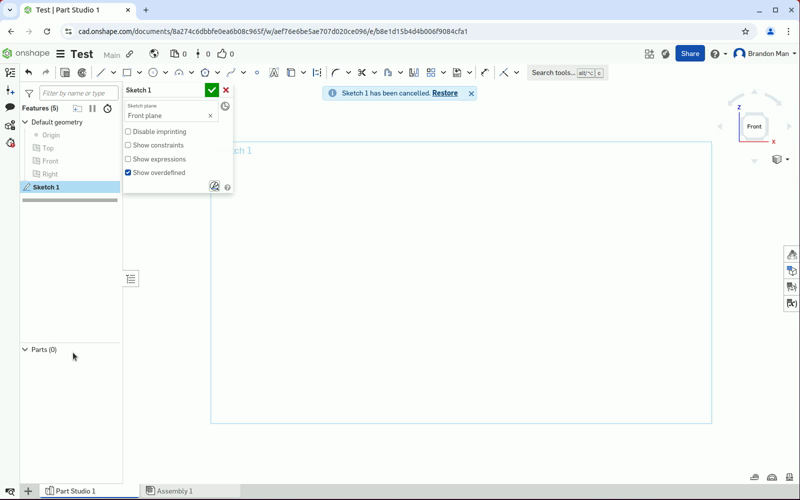
key(y)
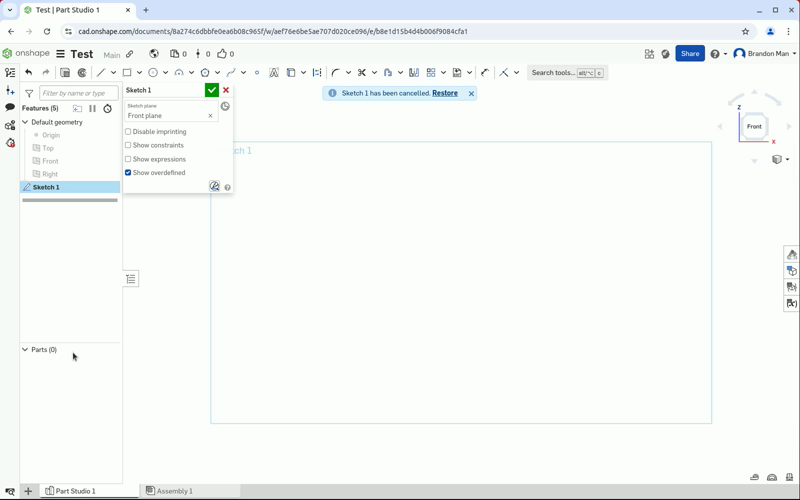
key(a)
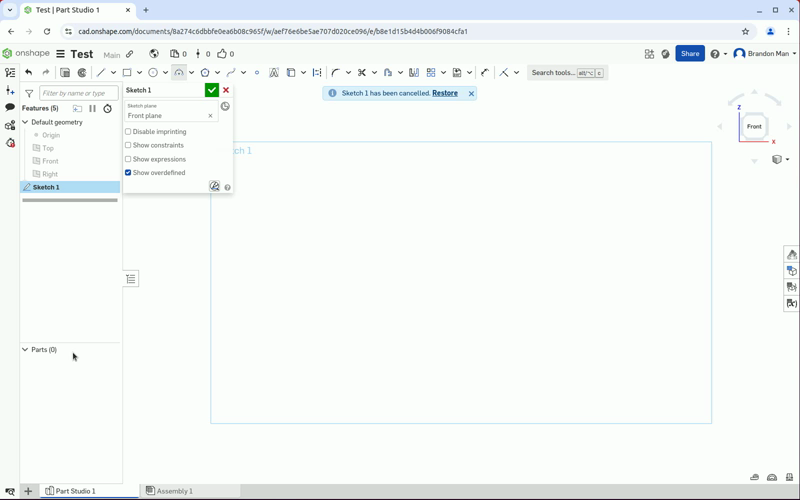
key_down(shift)
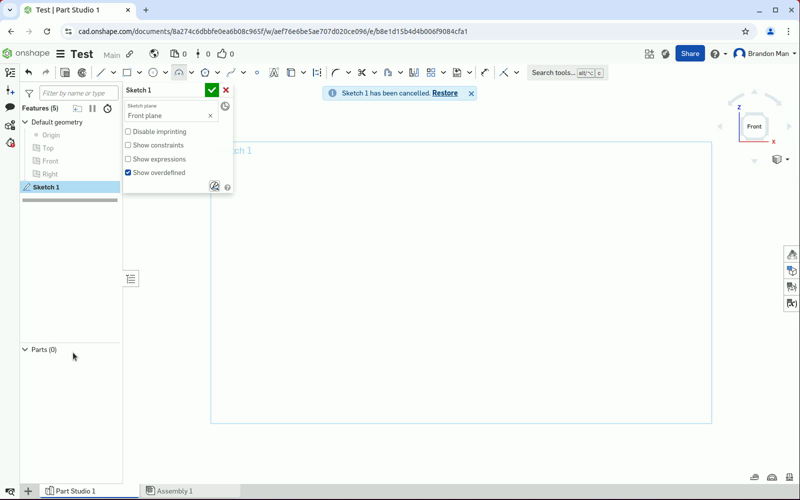
mouse_move(447, 282)
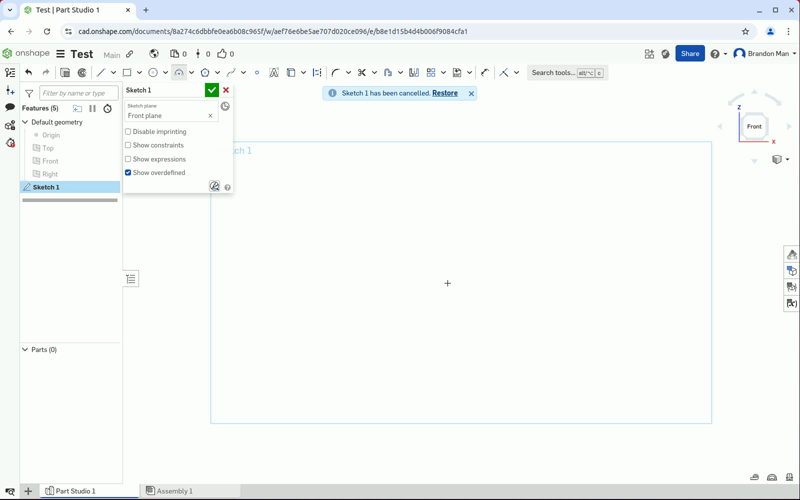
click(447, 282)
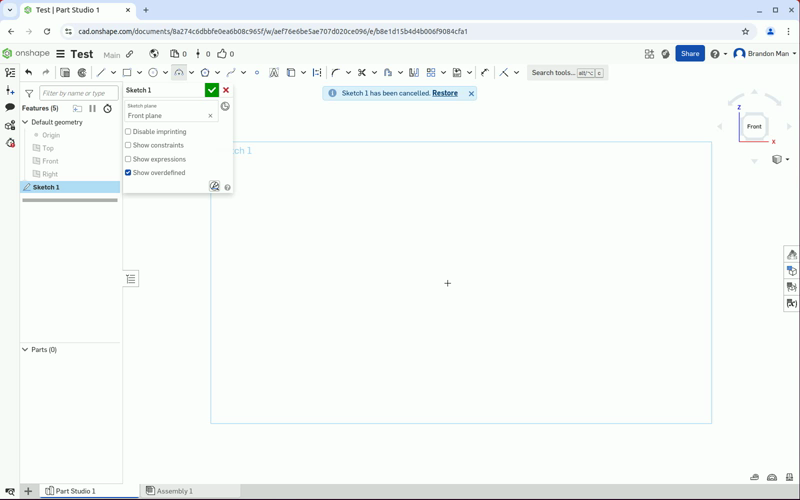
key_up(shift)
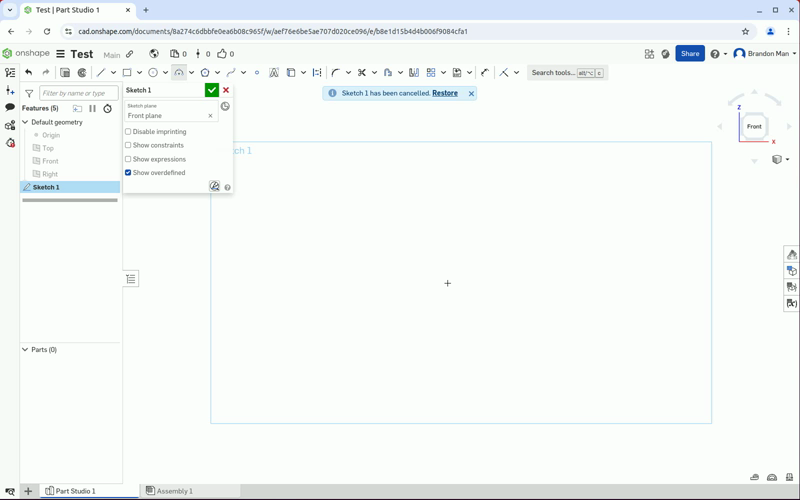
key_down(shift)
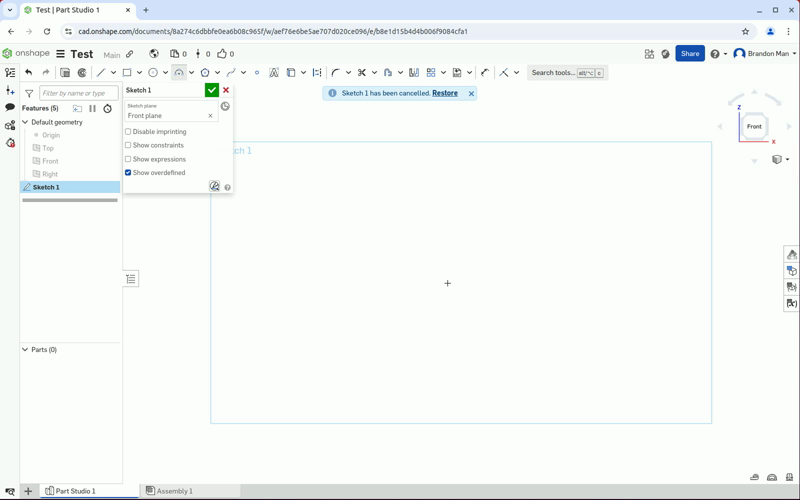
mouse_move(473, 282)
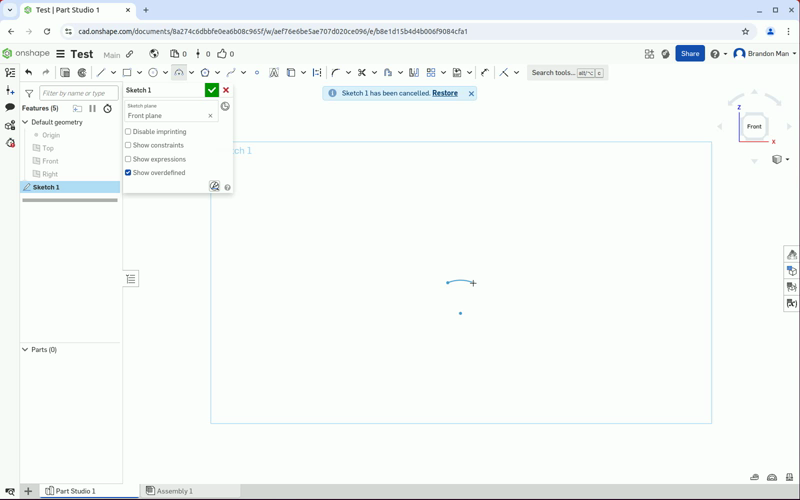
click(473, 282)
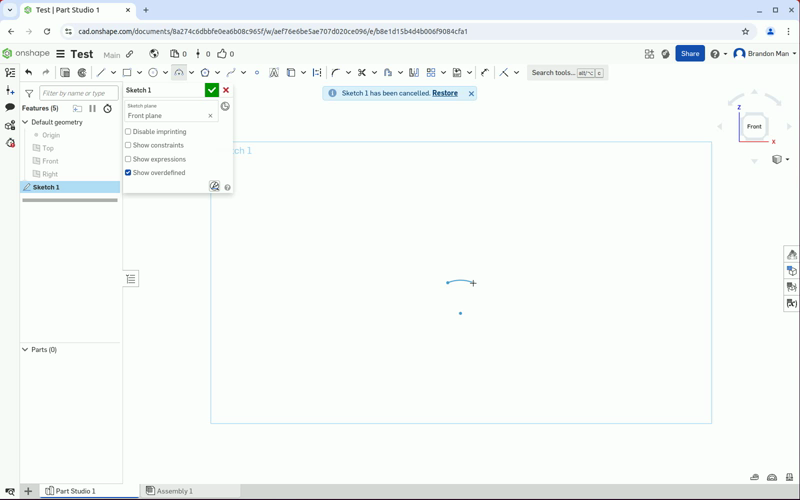
mouse_move(460, 270)
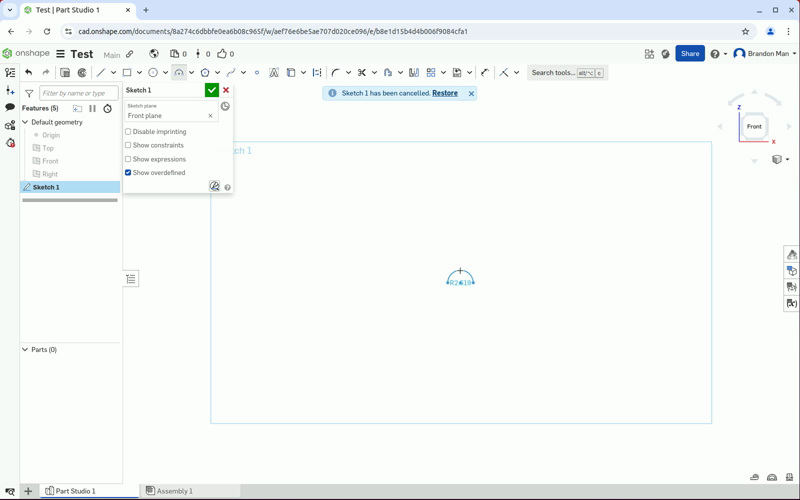
click(460, 270)
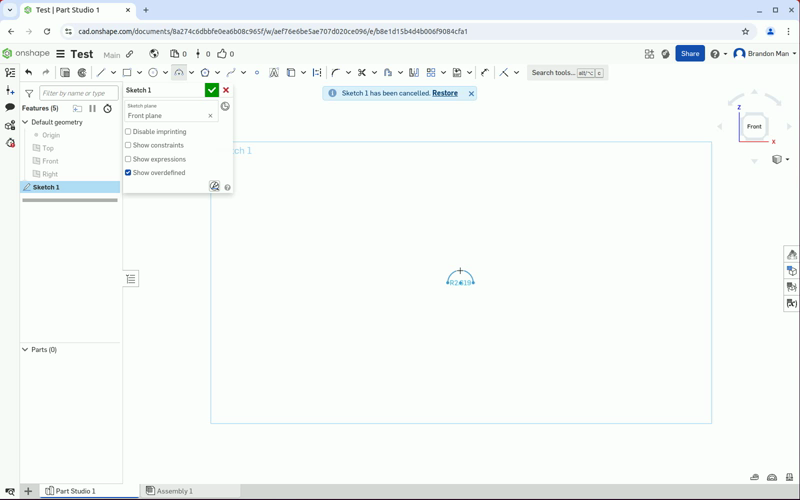
key_up(shift)
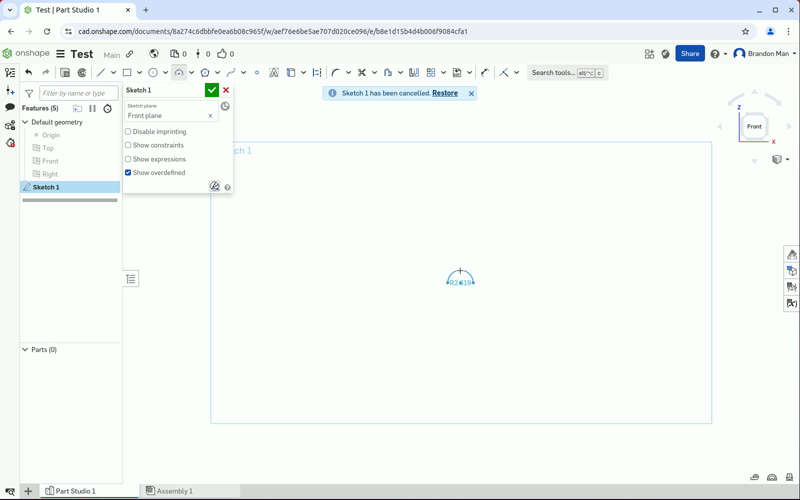
key(esc)
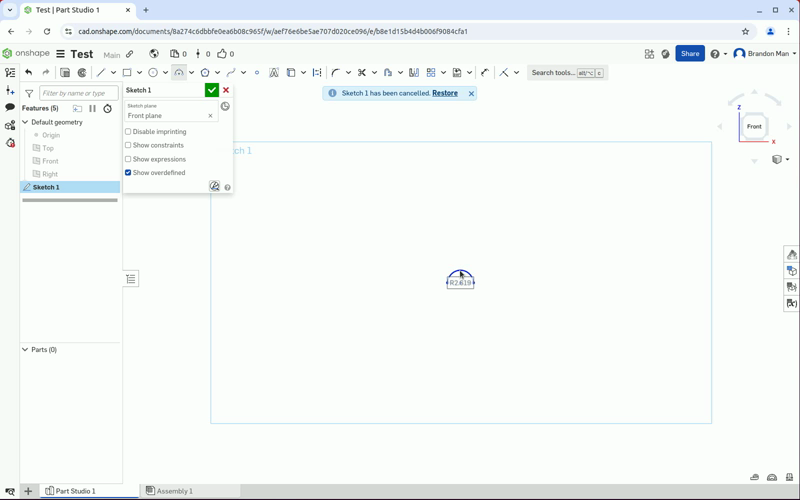
key(l)
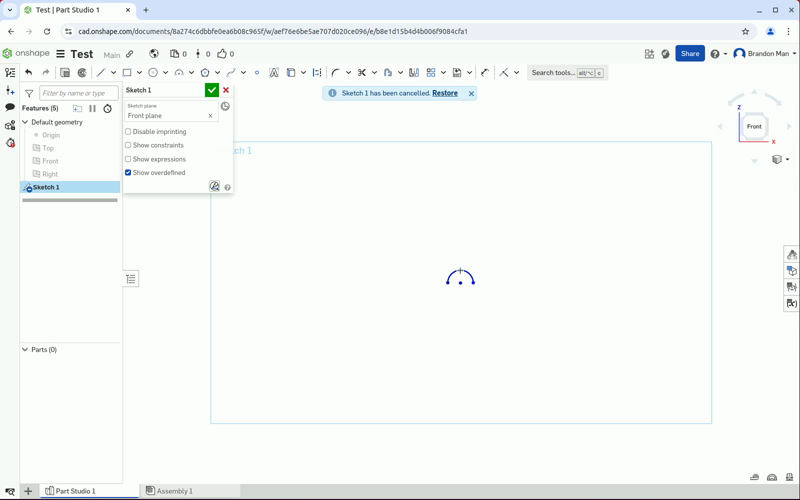
mouse_move(473, 282)
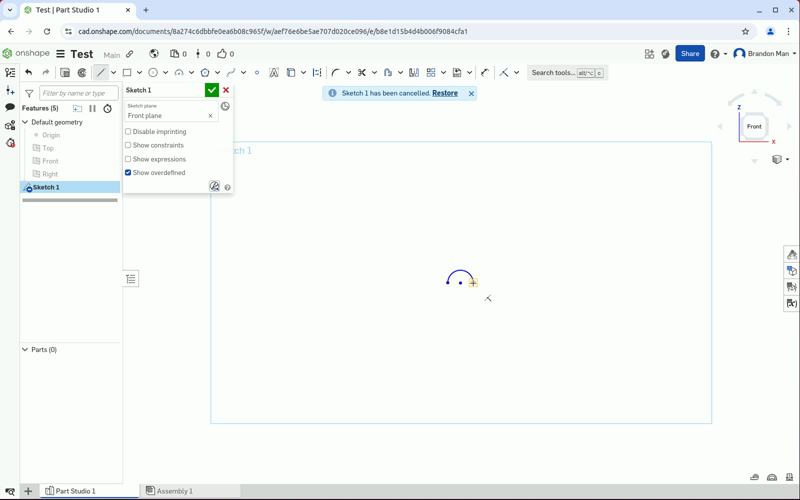
click(473, 282)
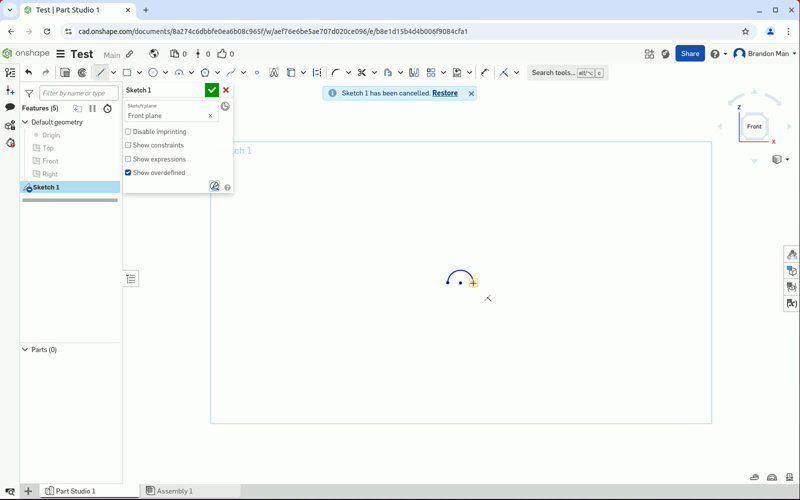
key_down(shift)
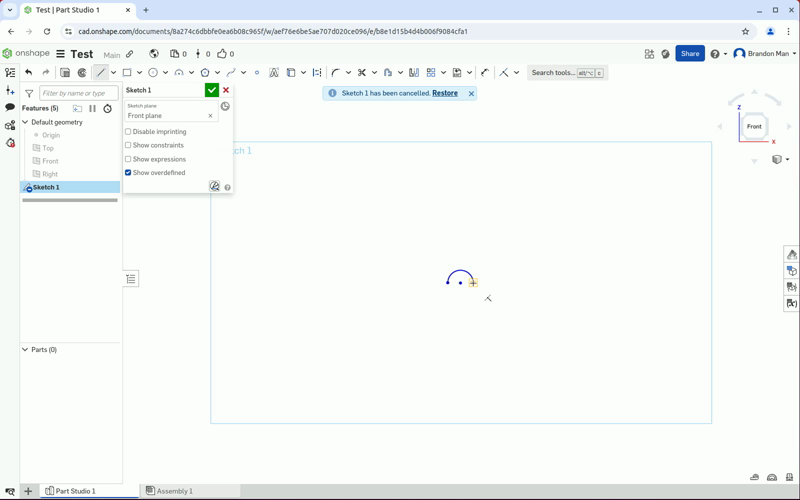
mouse_move(473, 183)
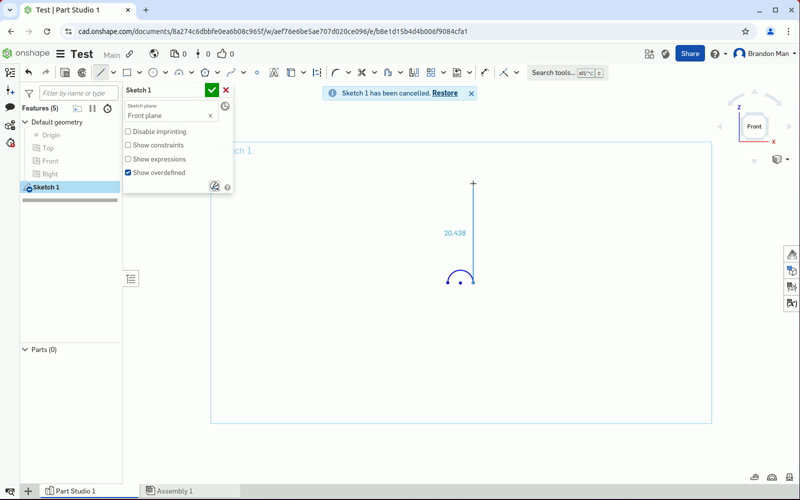
click(473, 183)
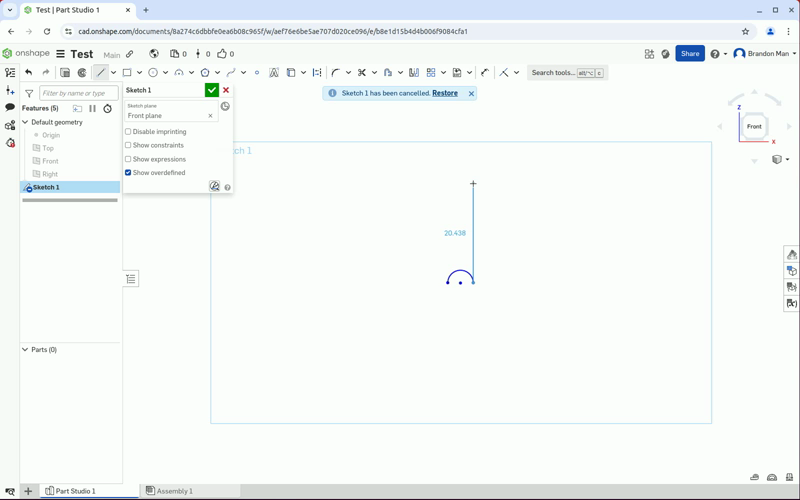
key_up(shift)
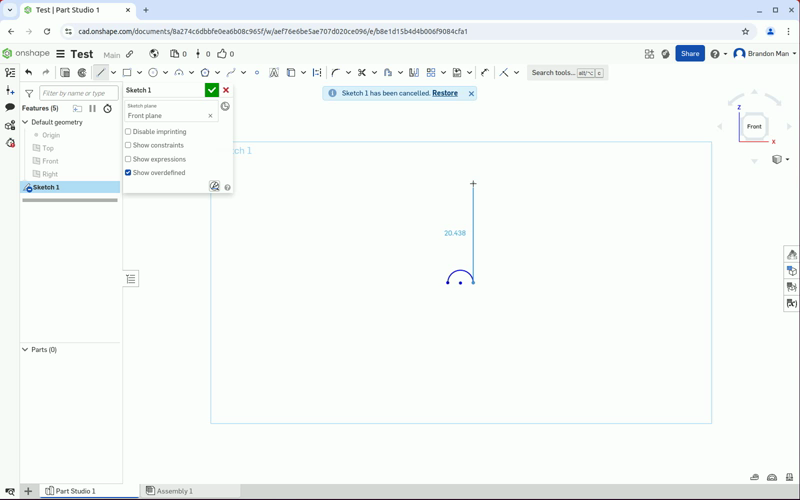
key(esc)
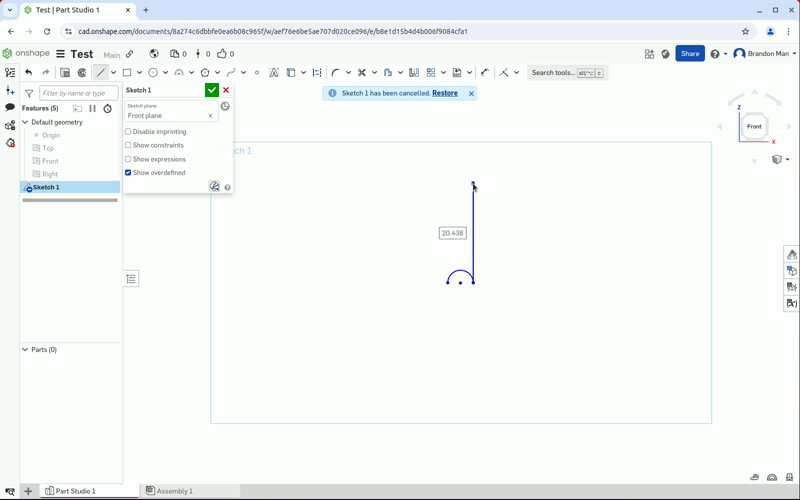
key(a)
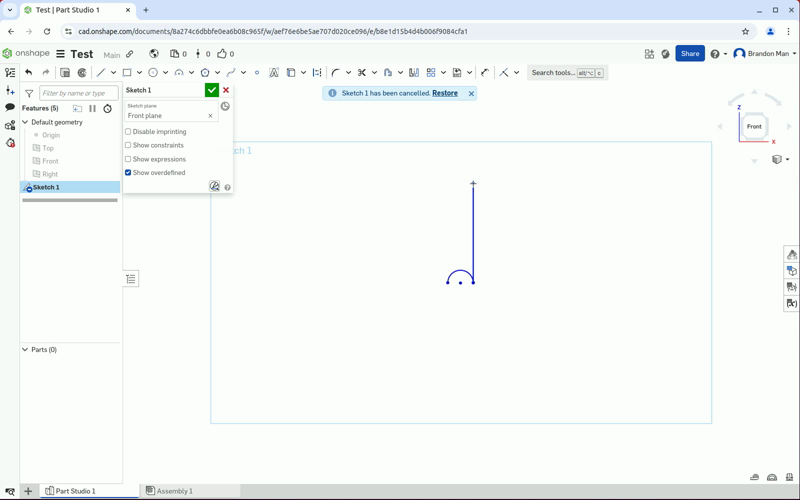
mouse_move(473, 183)
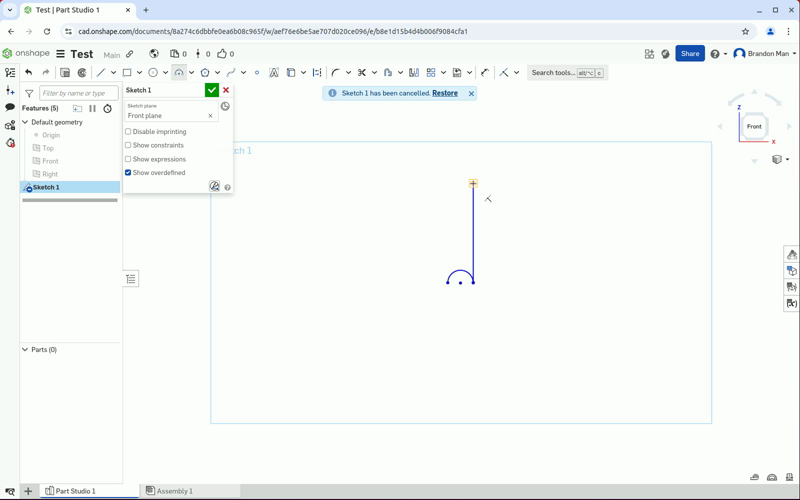
click(473, 183)
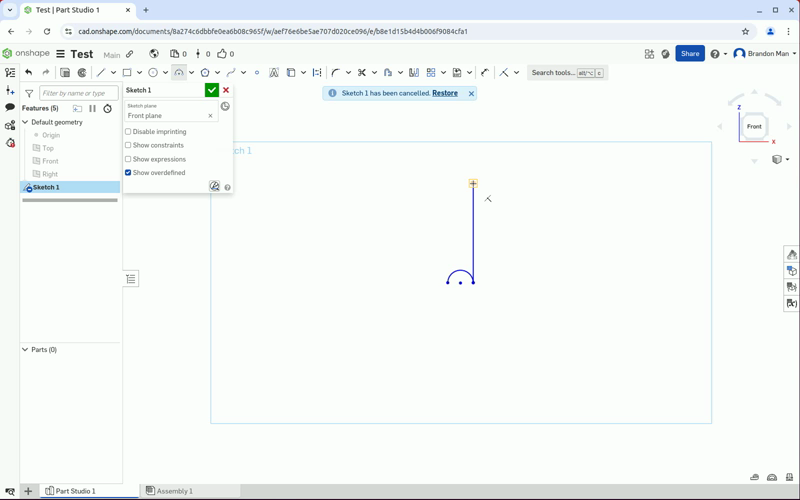
key_down(shift)
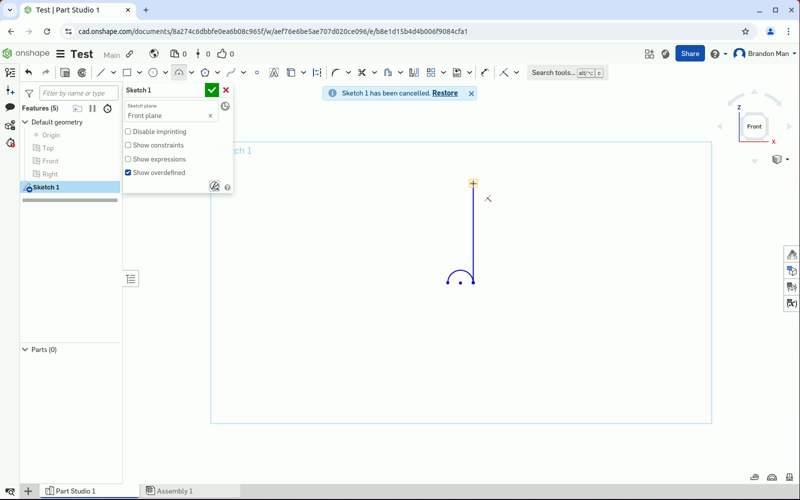
mouse_move(447, 183)
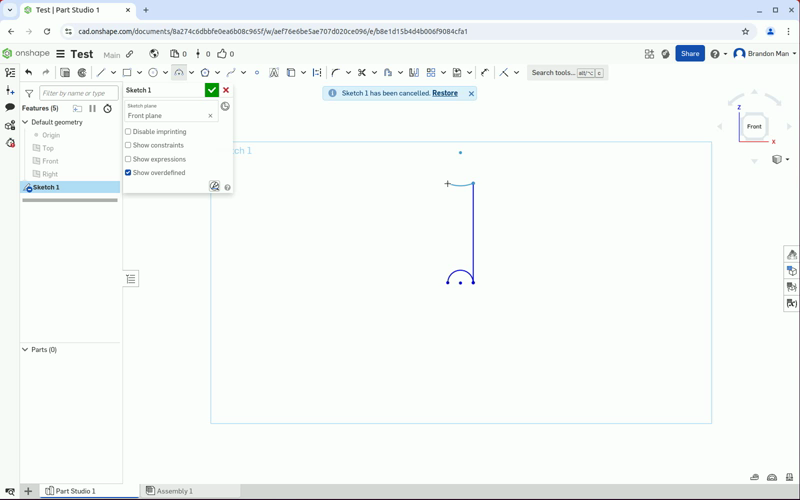
click(447, 183)
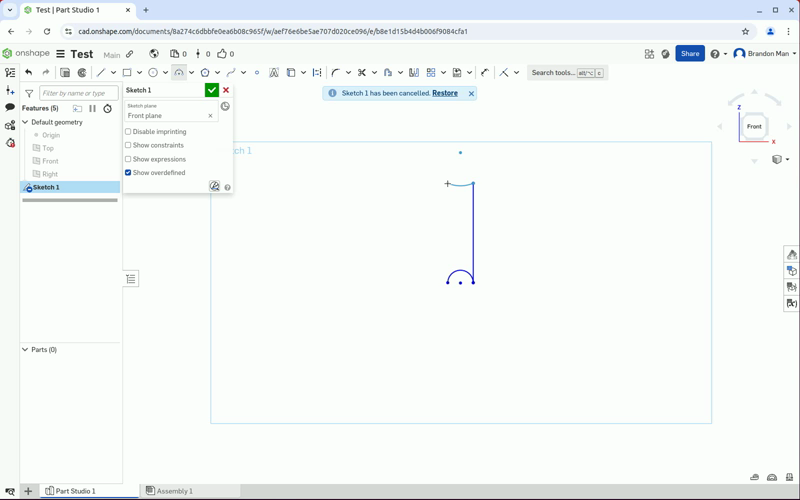
mouse_move(460, 195)
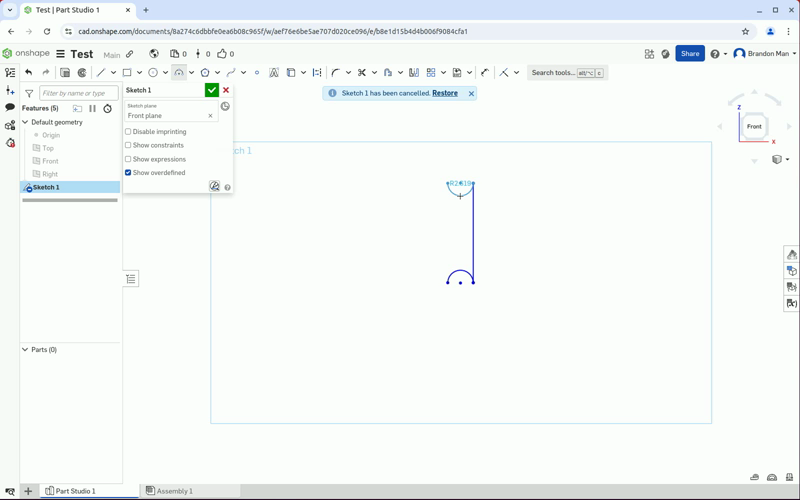
click(460, 195)
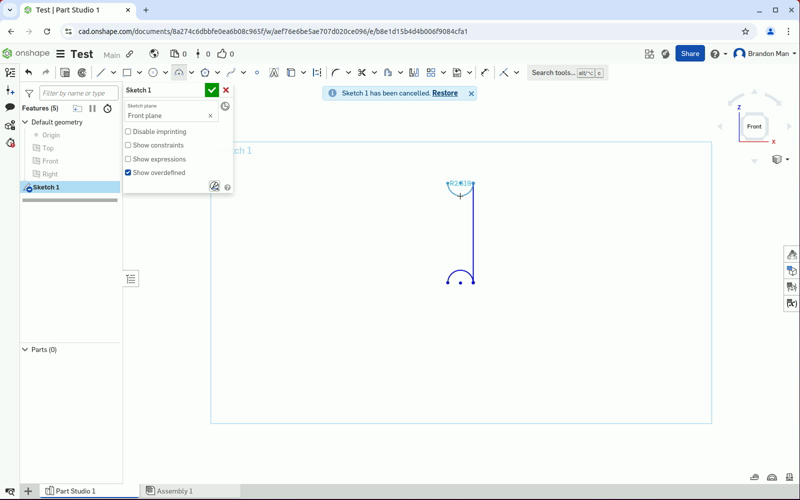
key_up(shift)
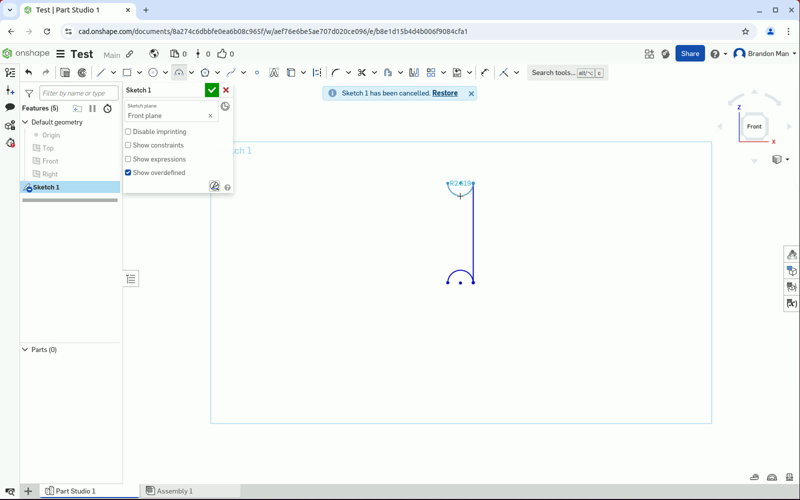
key(esc)
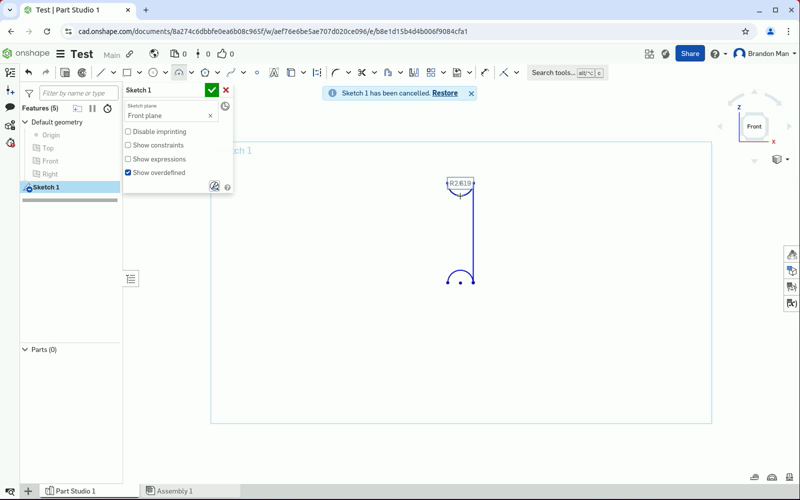
key(l)
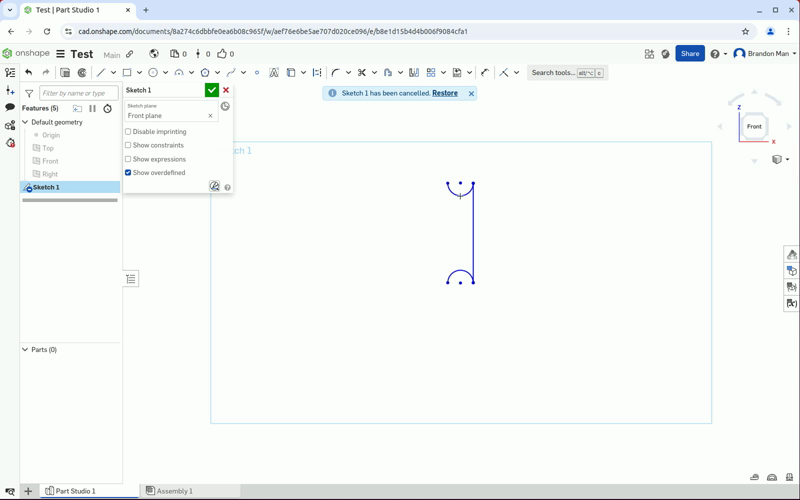
mouse_move(447, 183)
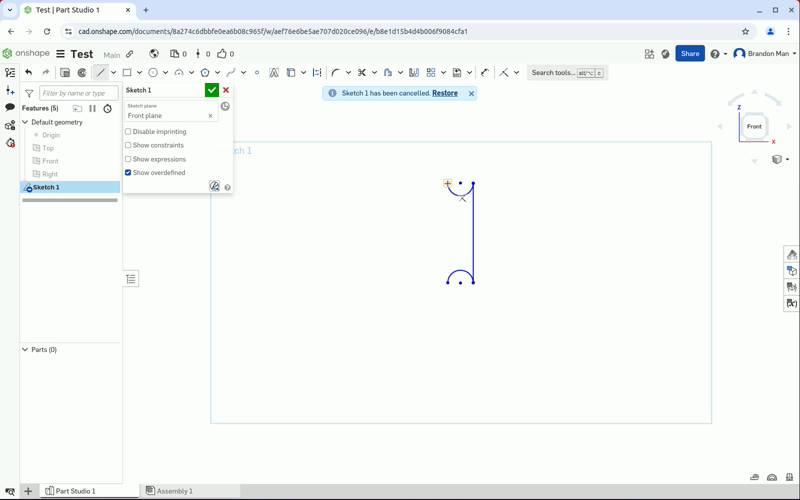
click(447, 183)
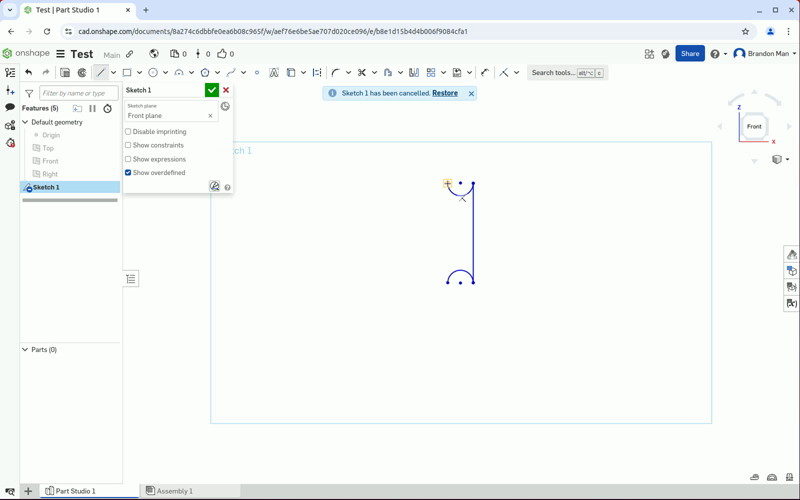
key_down(shift)
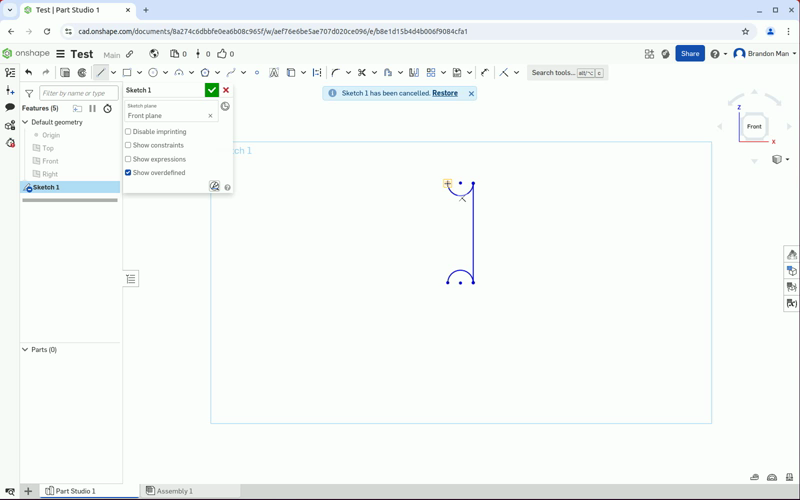
mouse_move(447, 282)
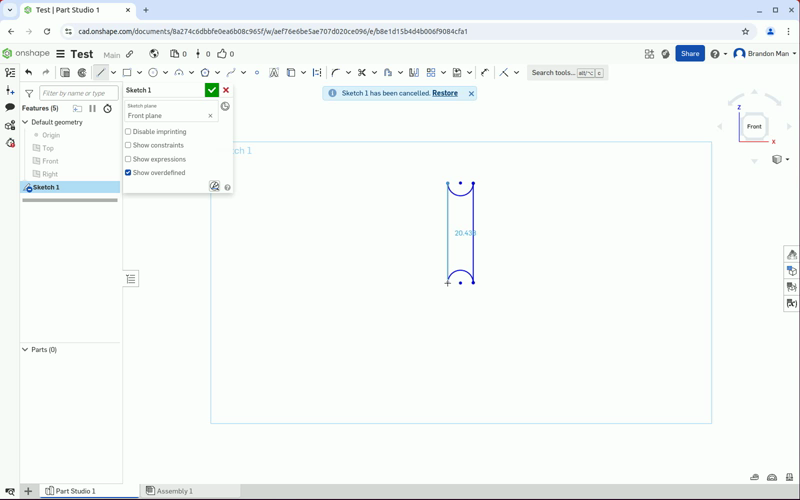
key_up(shift)
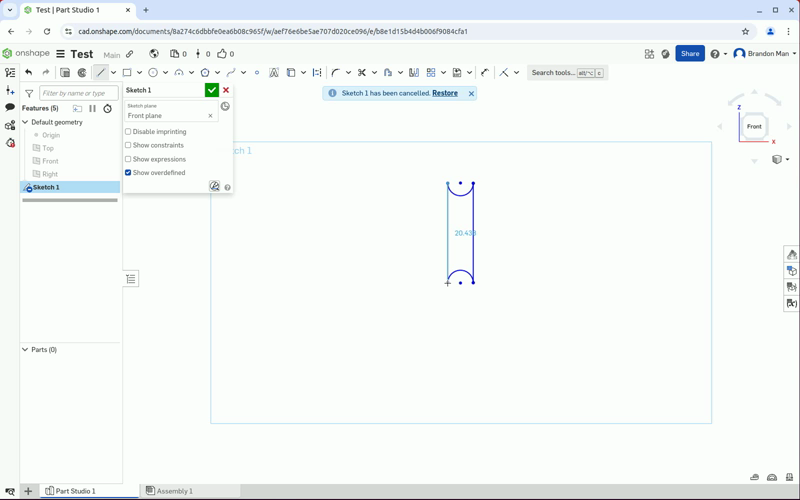
click(447, 282)
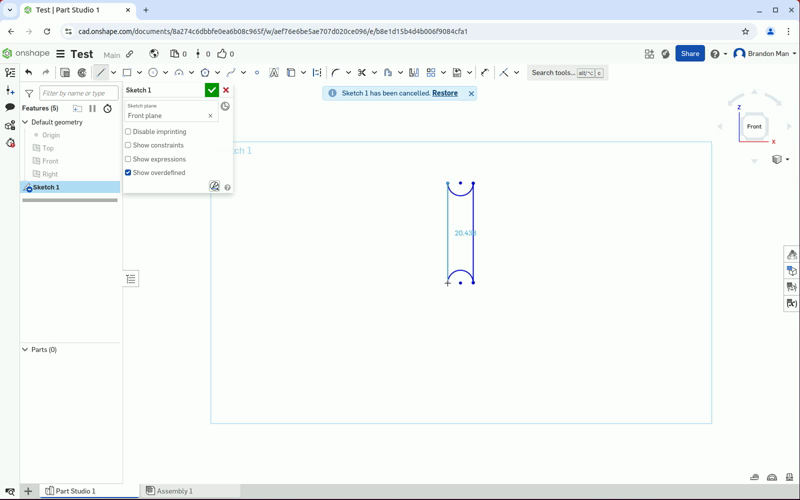
key(esc)
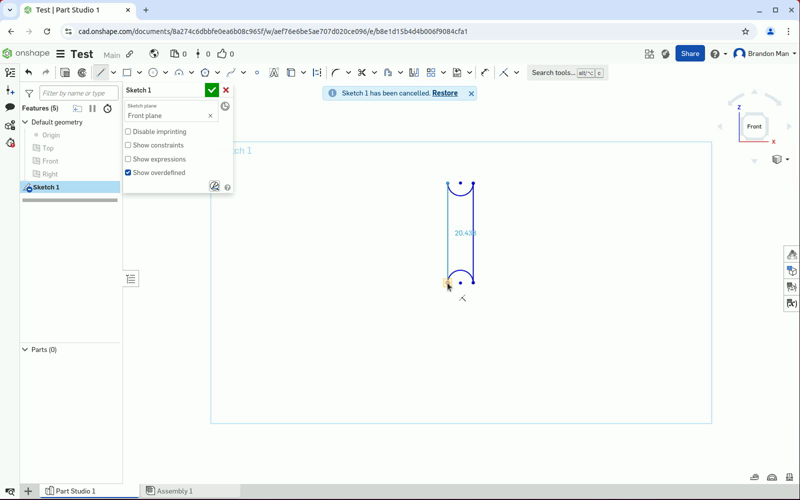
mouse_move(467, 231)
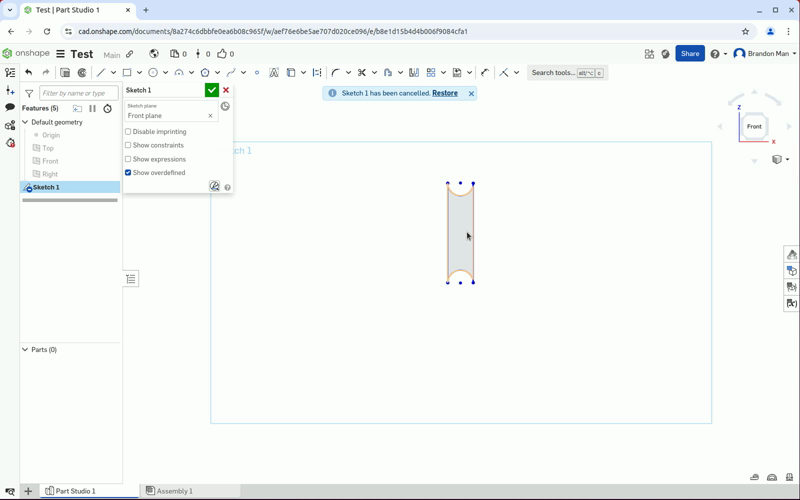
scroll(6)
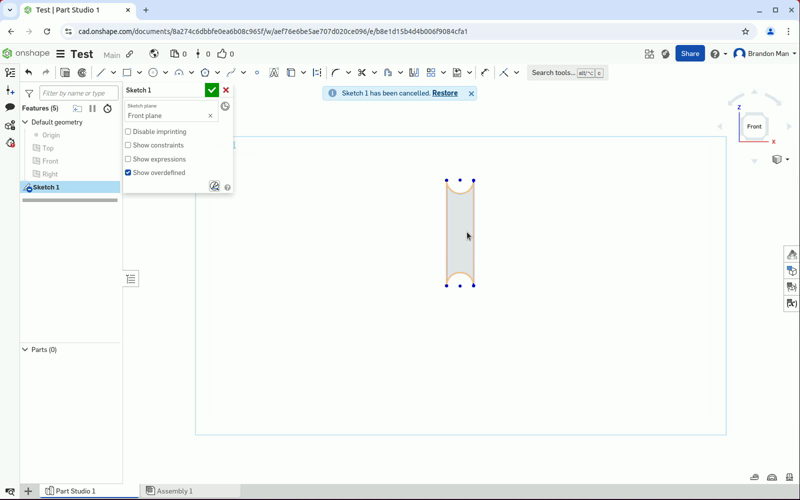
scroll(6)
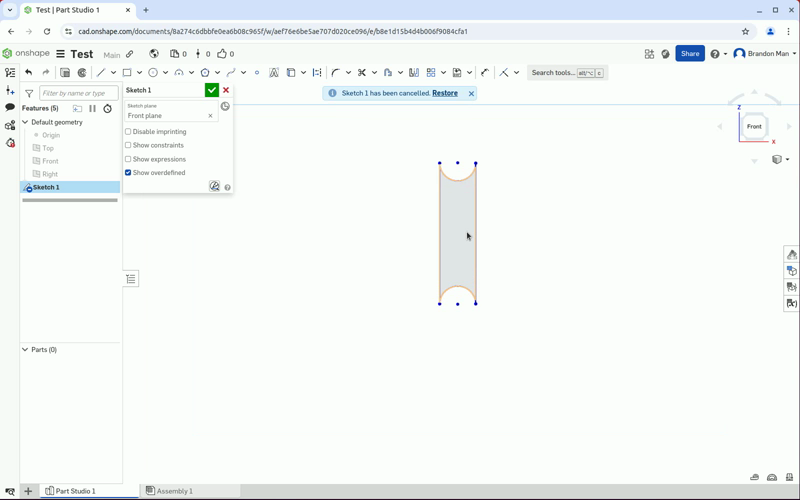
scroll(6)
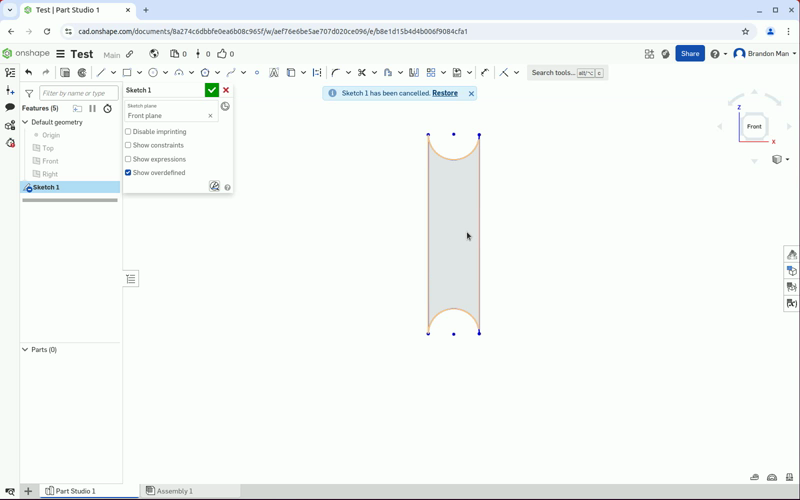
scroll(6)
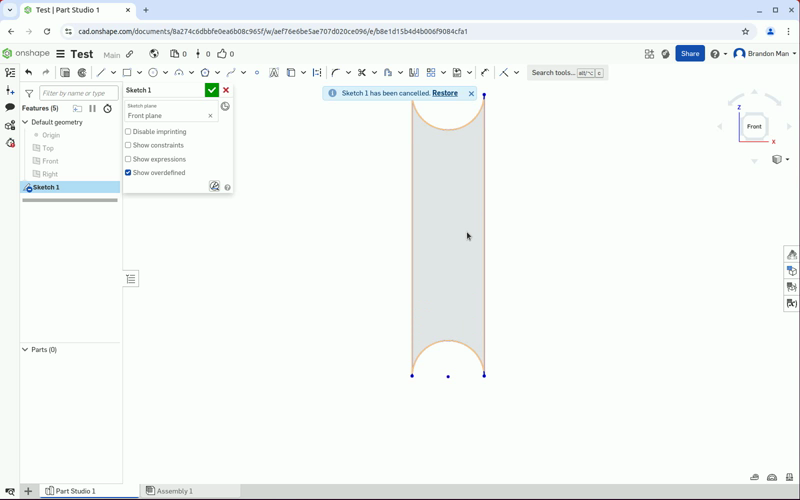
scroll(6)
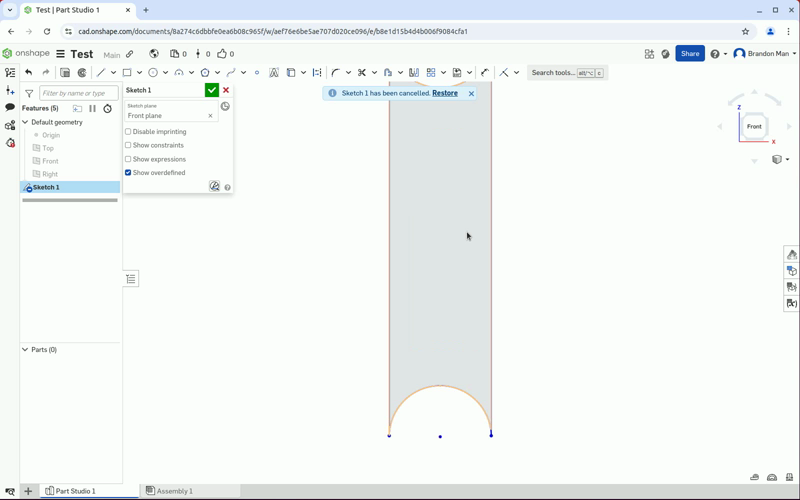
scroll(6)
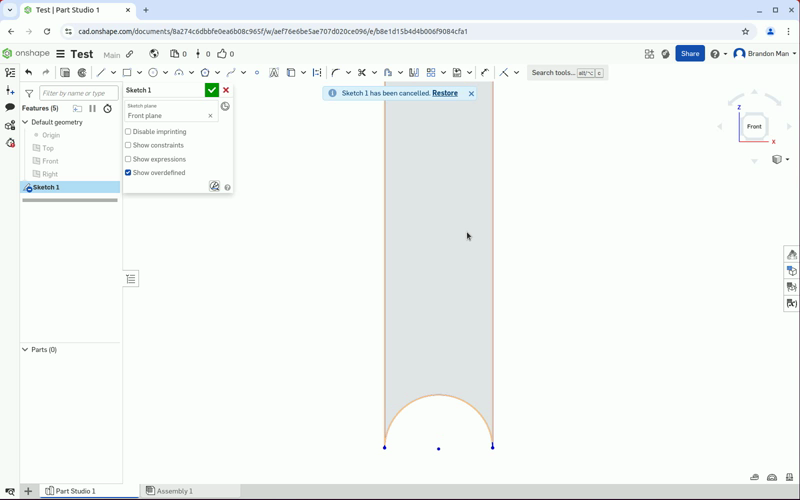
scroll(6)
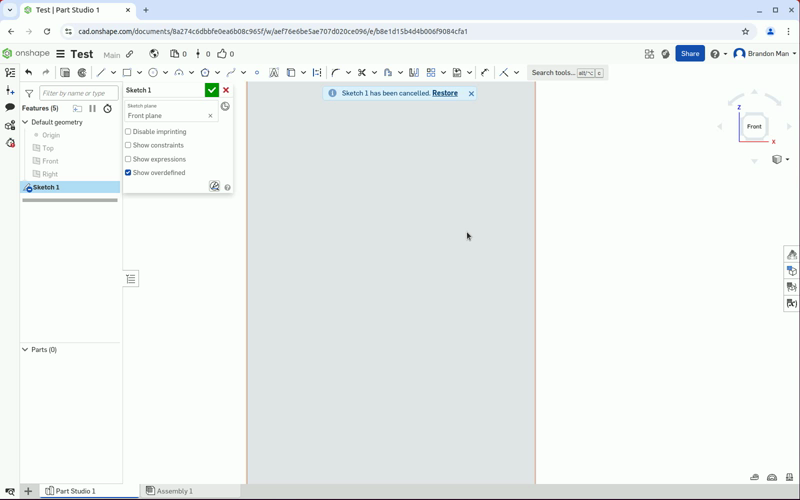
click(467, 231)
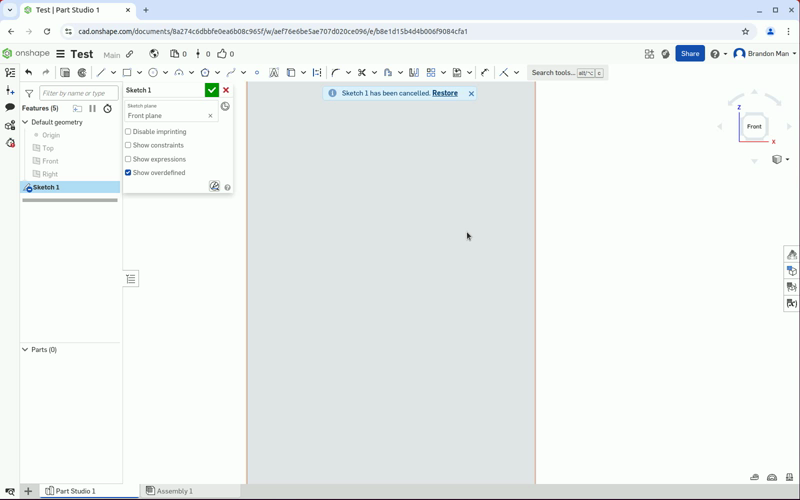
scroll(-6)
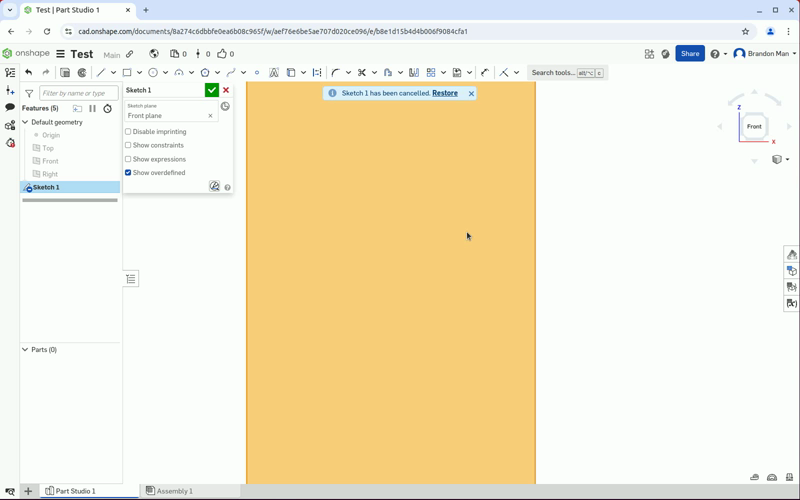
scroll(-6)
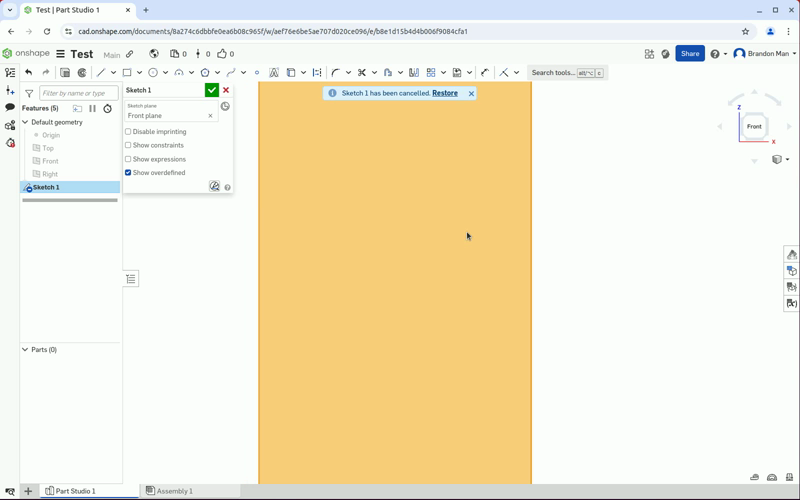
scroll(-6)
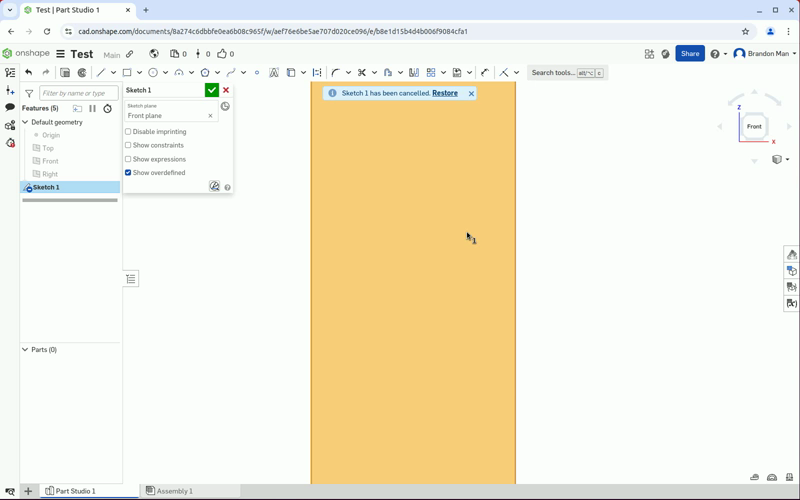
scroll(-6)
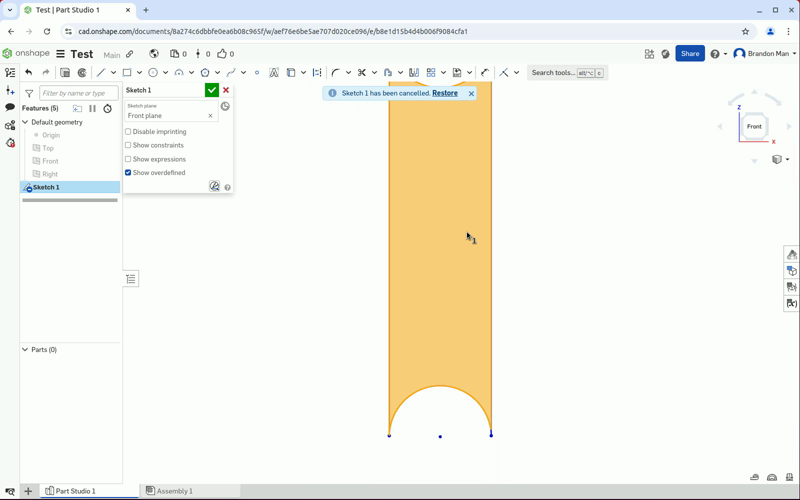
scroll(-6)
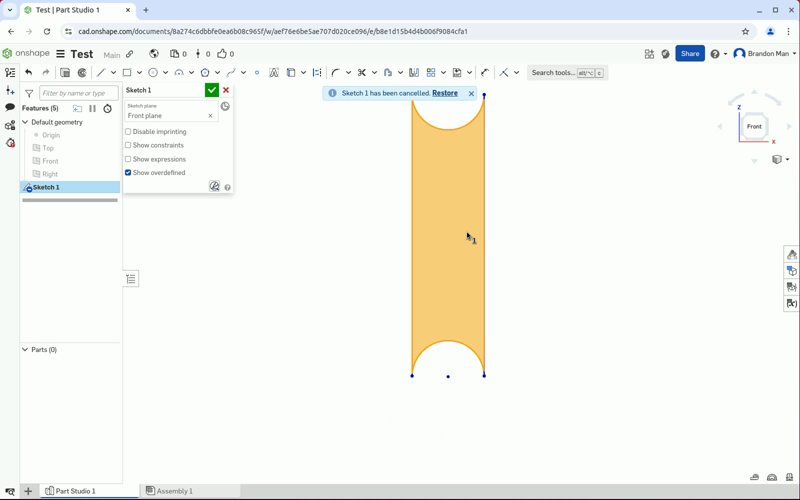
scroll(-6)
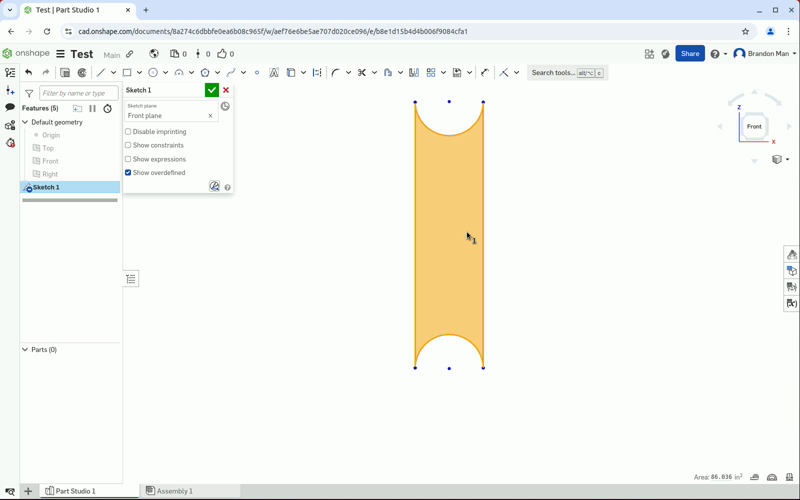
scroll(-6)
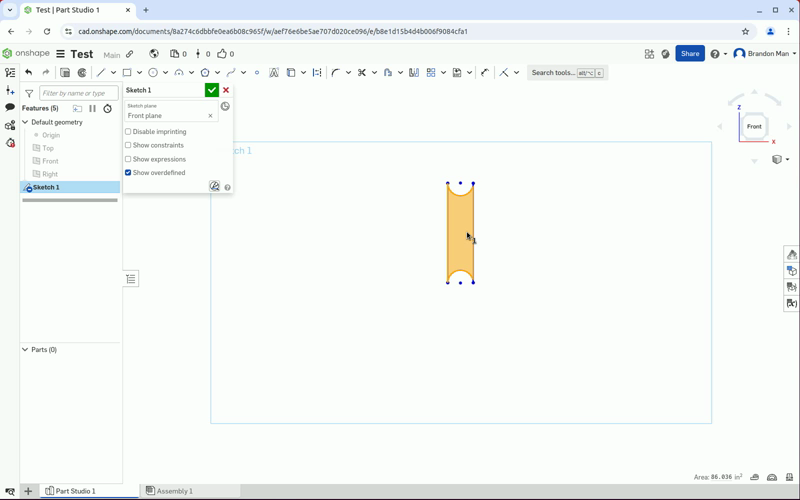
mouse_move(73, 352)
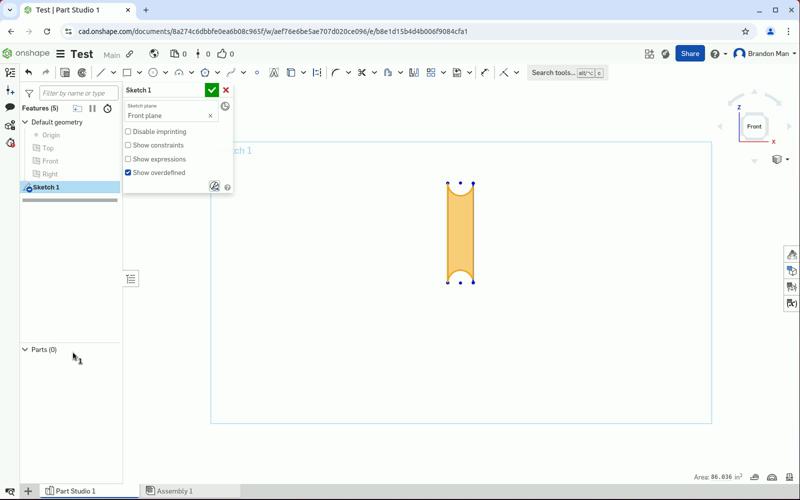
key(shift+y)
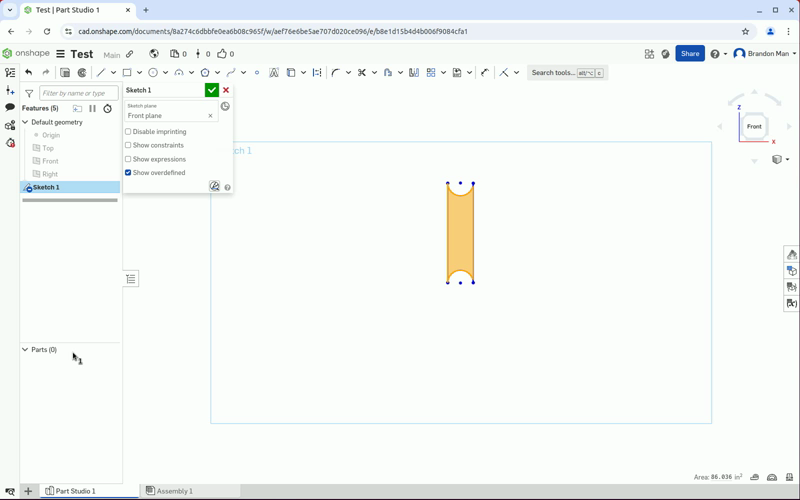
key(shift+e)
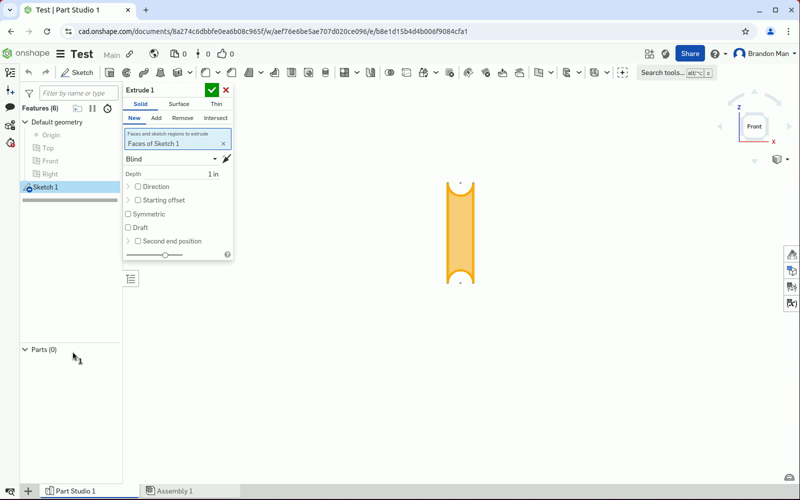
mouse_move(143, 106)
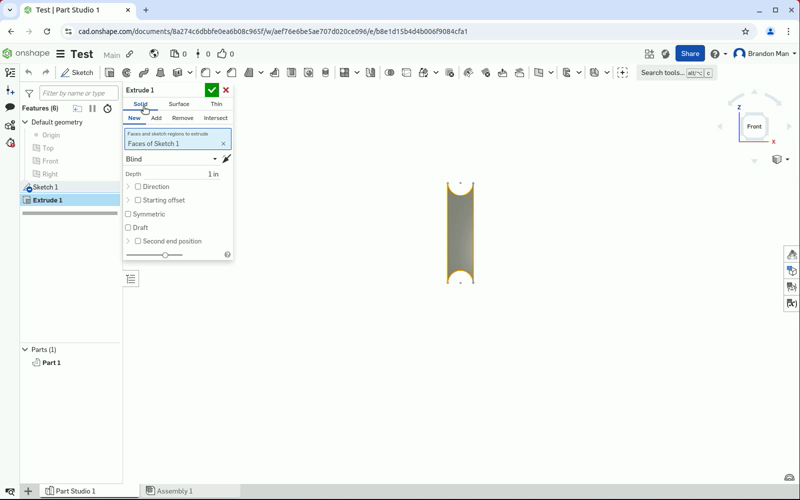
click(143, 106)
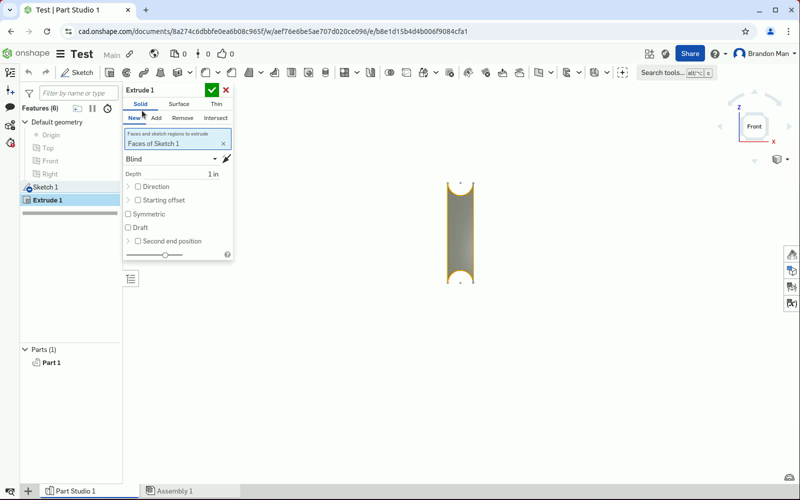
mouse_move(137, 120)
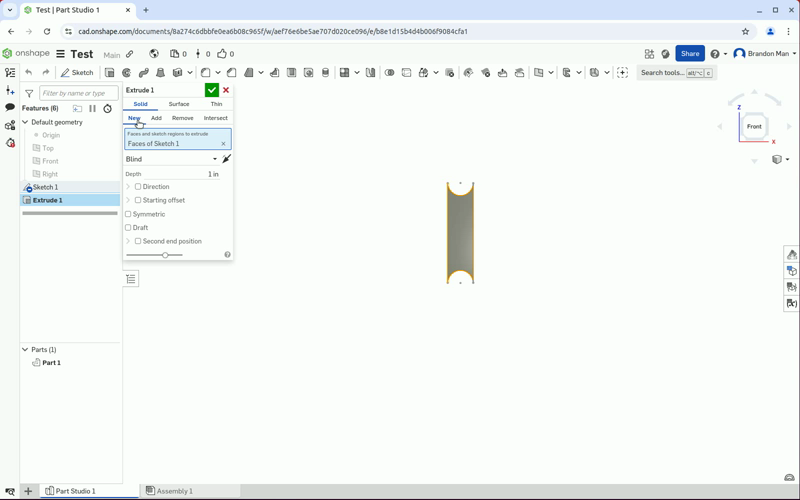
click(137, 120)
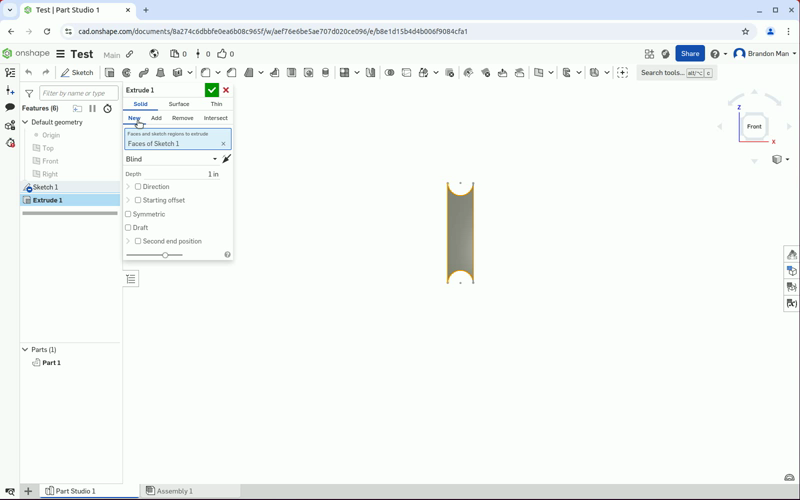
key(tab, 4)
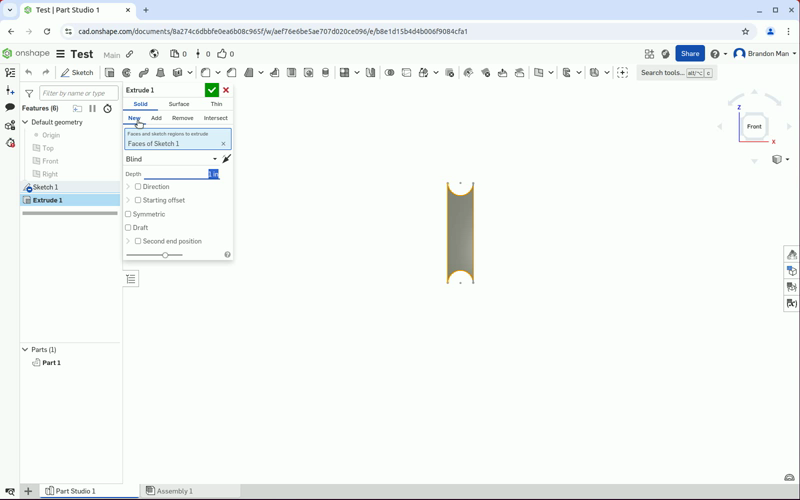
text(2.648)
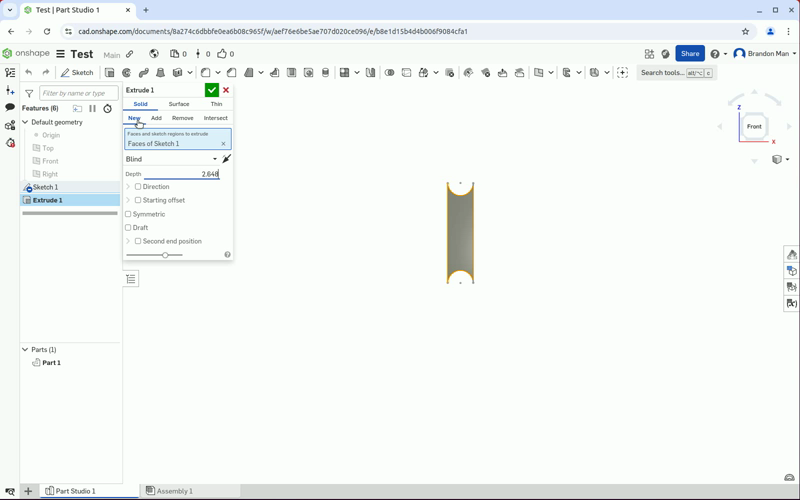
key(enter)
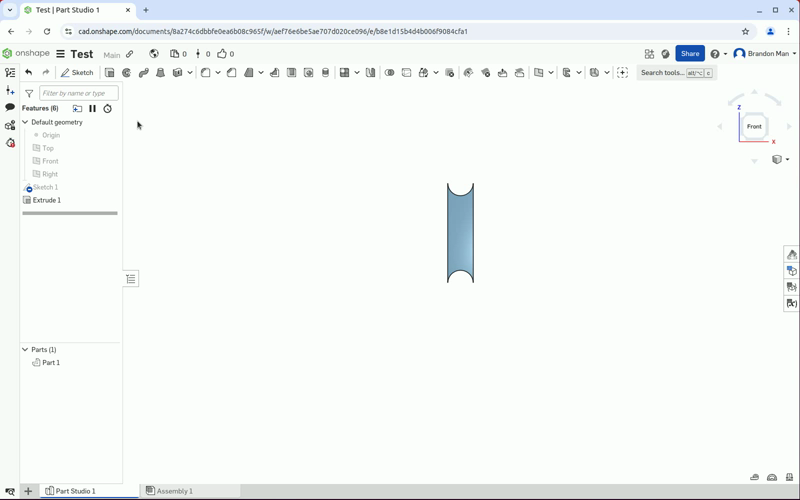
key(shift+h)
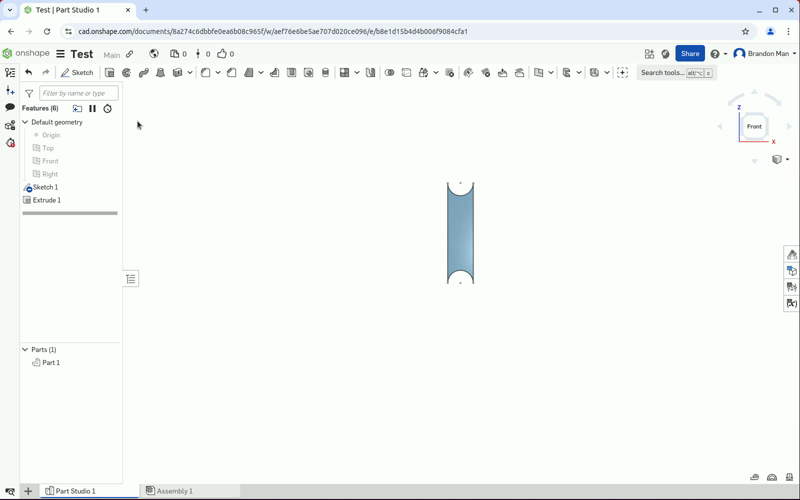
key(shift+h)
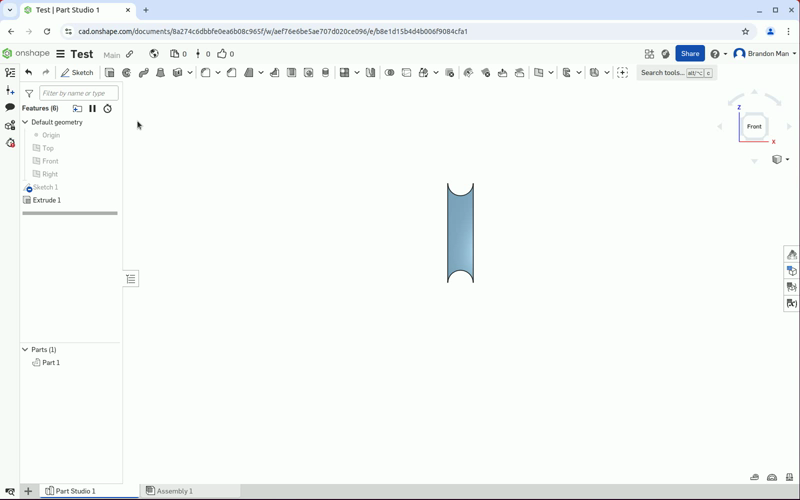
mouse_move(73, 189)
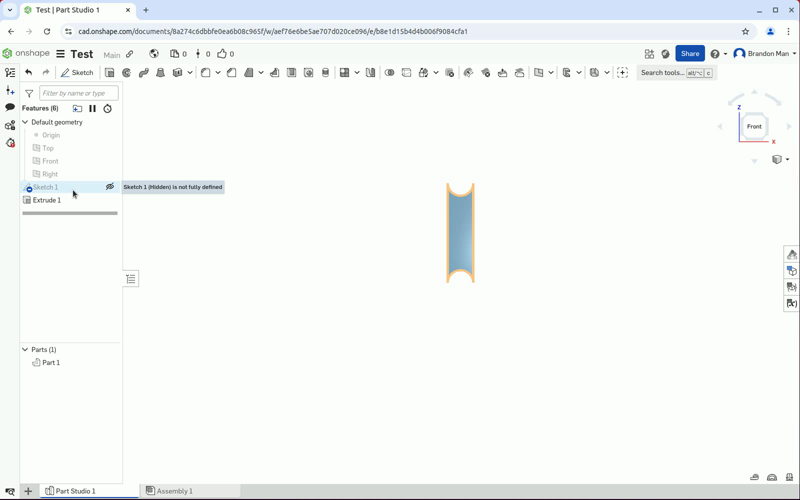
click(73, 189)
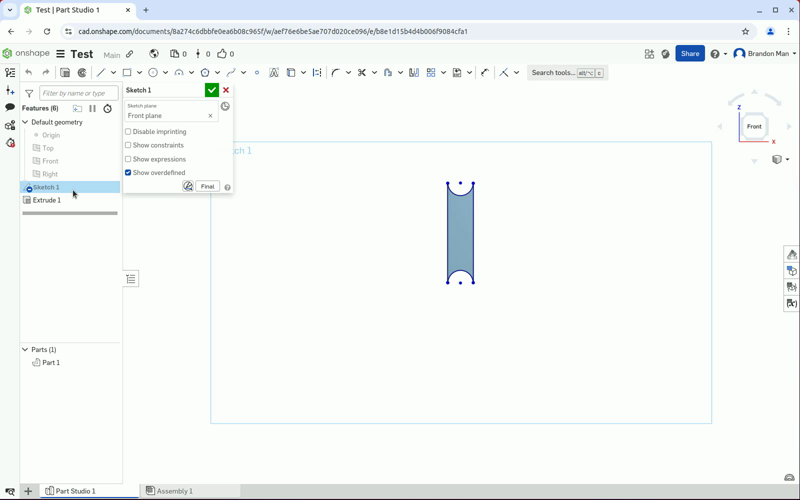
mouse_move(229, 92)
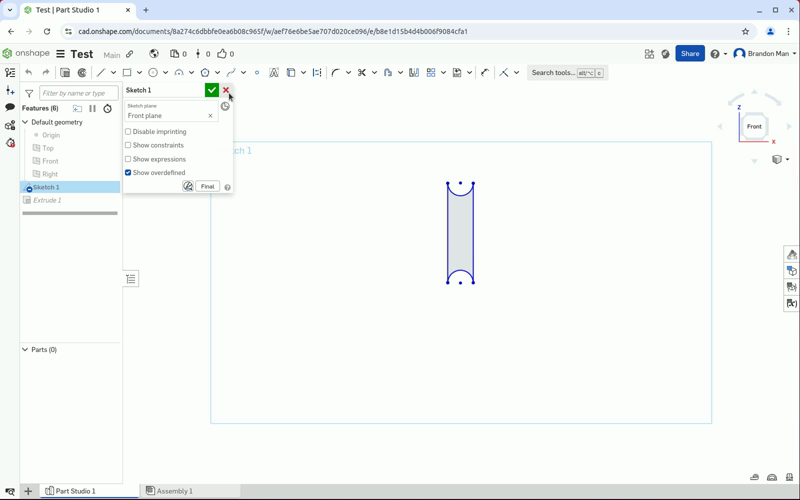
click(229, 92)
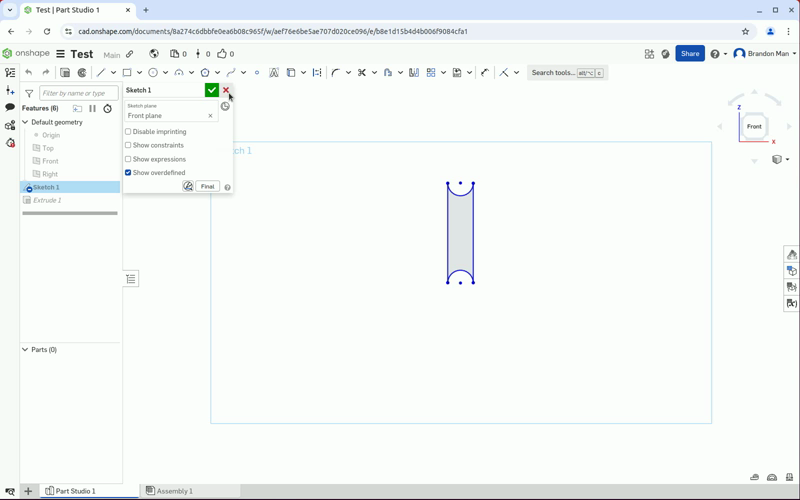
key(shift+s)
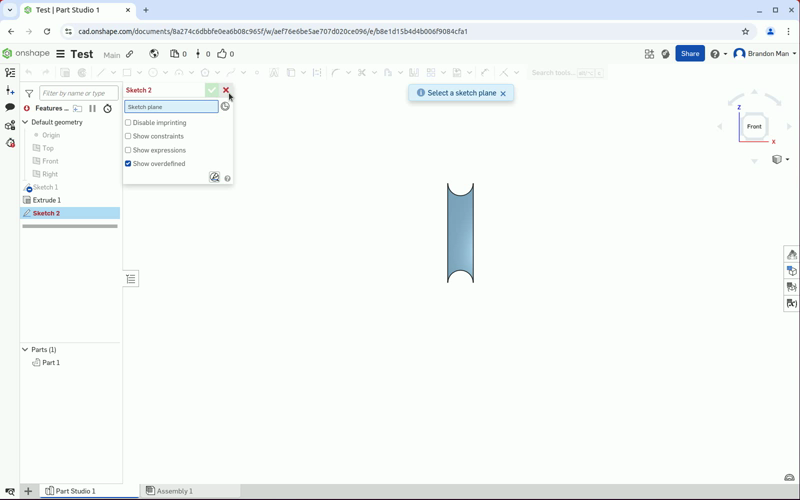
mouse_move(73, 163)
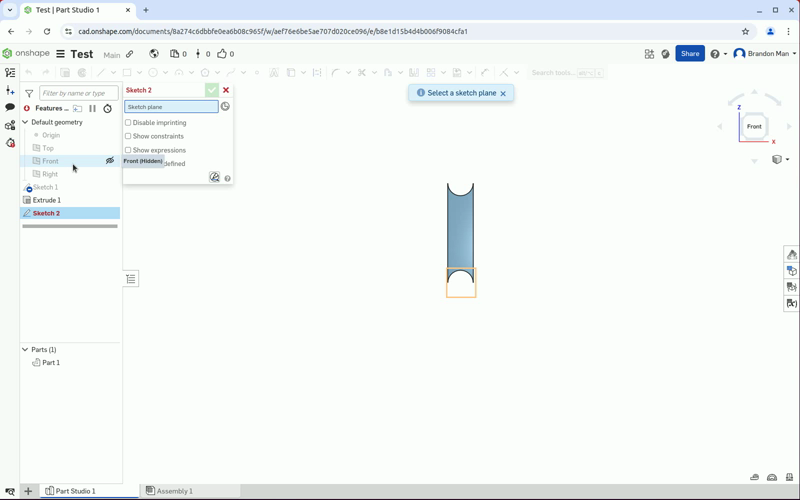
click(73, 163)
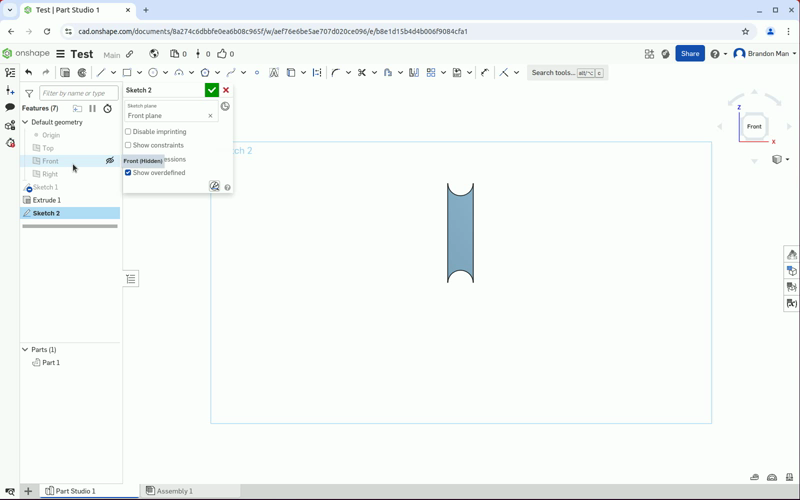
mouse_move(73, 352)
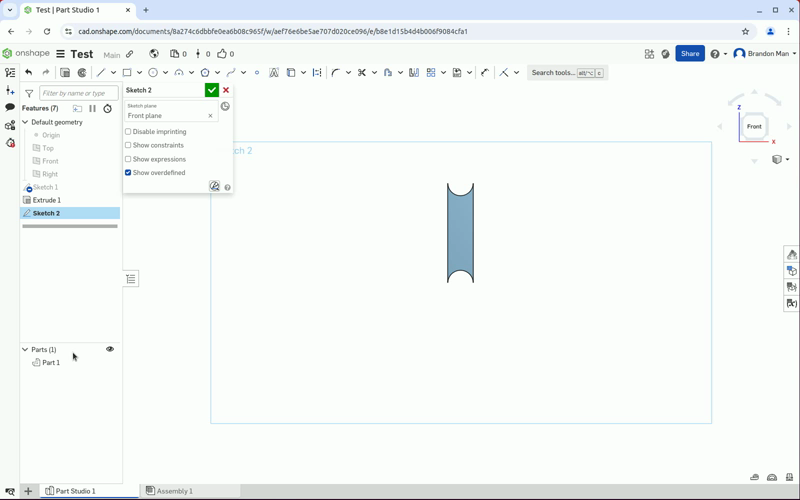
key(y)
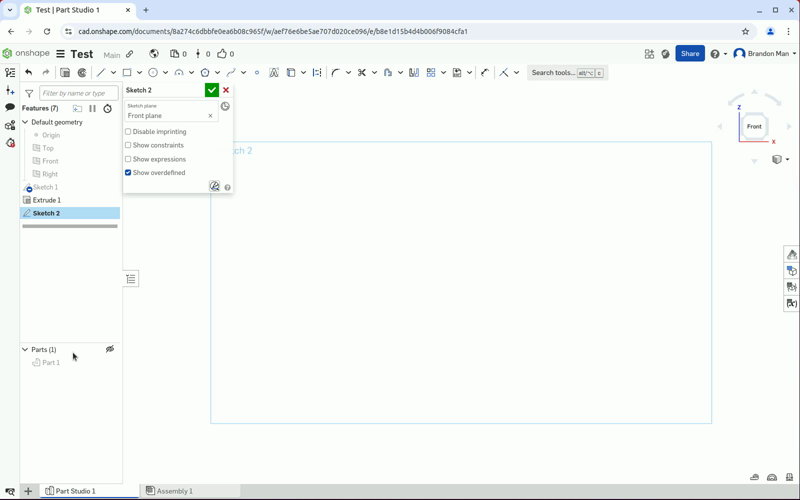
key(c)
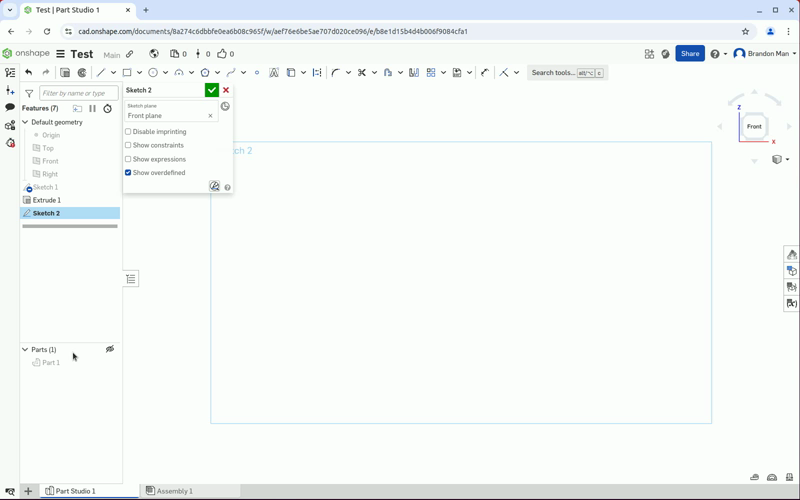
key_down(shift)
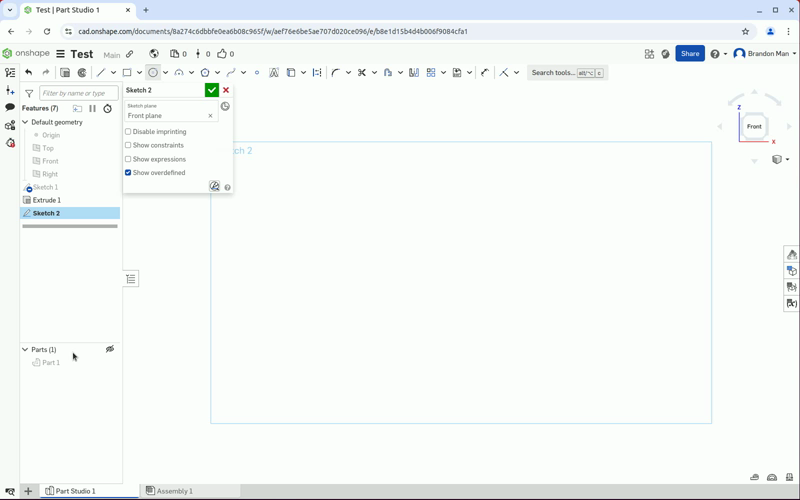
mouse_move(460, 183)
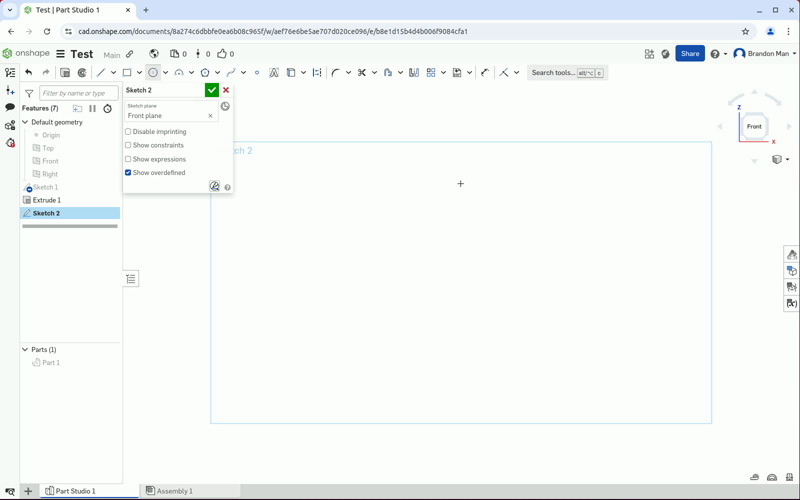
click(460, 183)
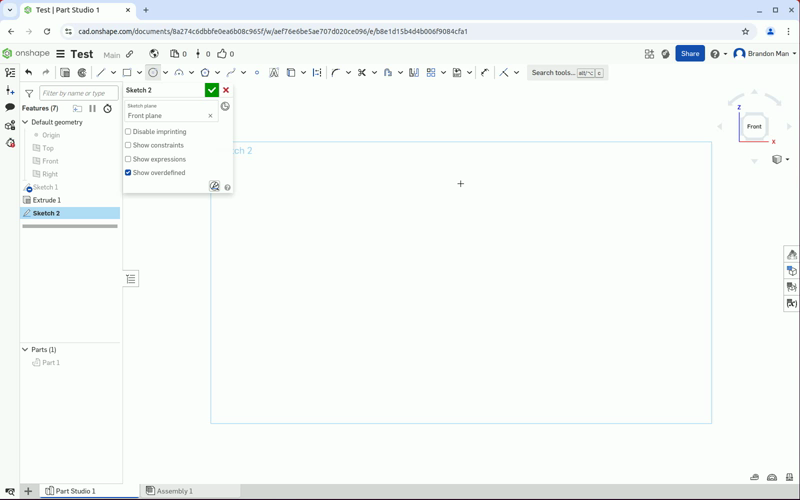
key_up(shift)
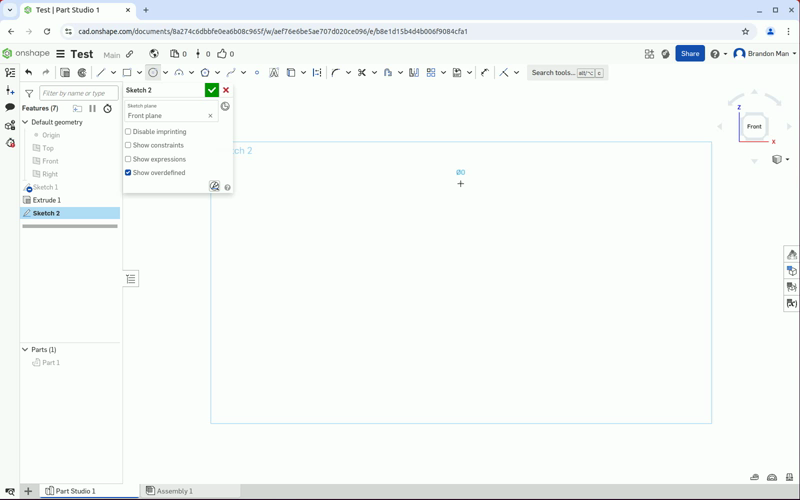
mouse_move(473, 183)
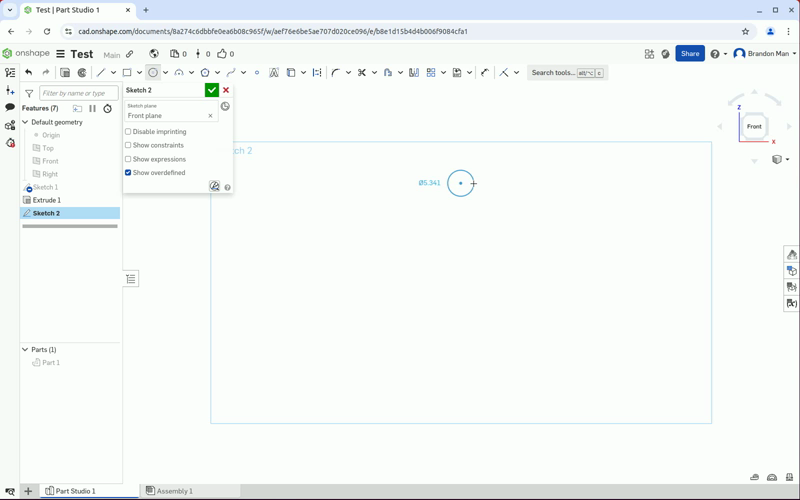
click(473, 183)
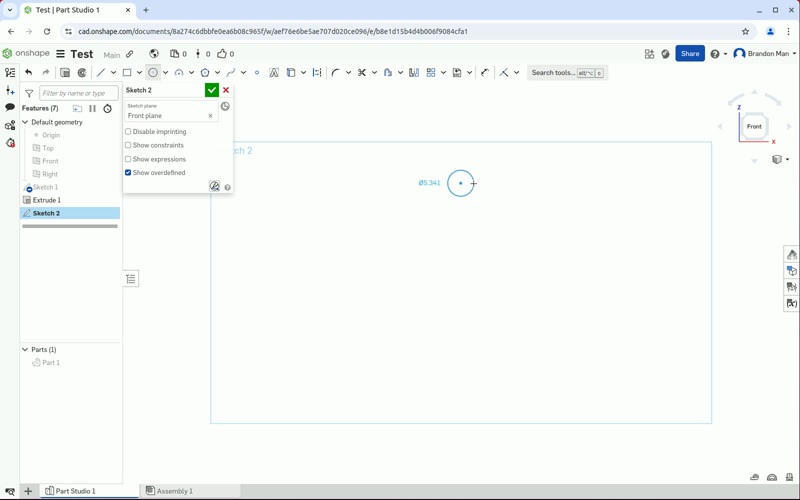
key(esc)
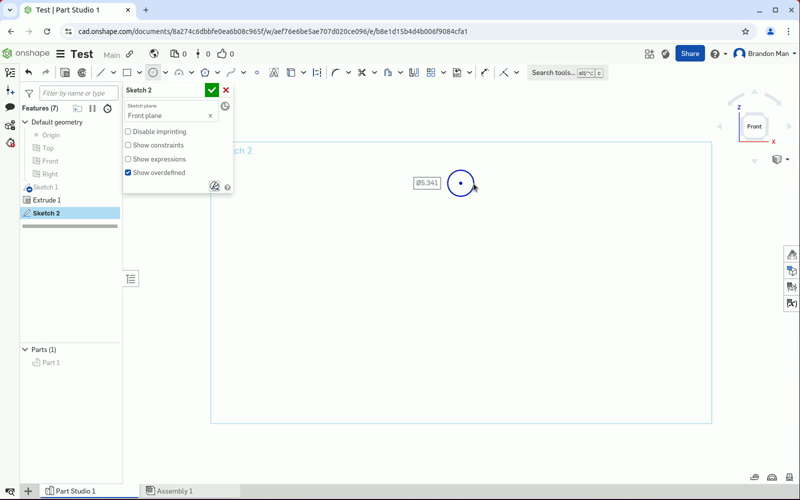
key(c)
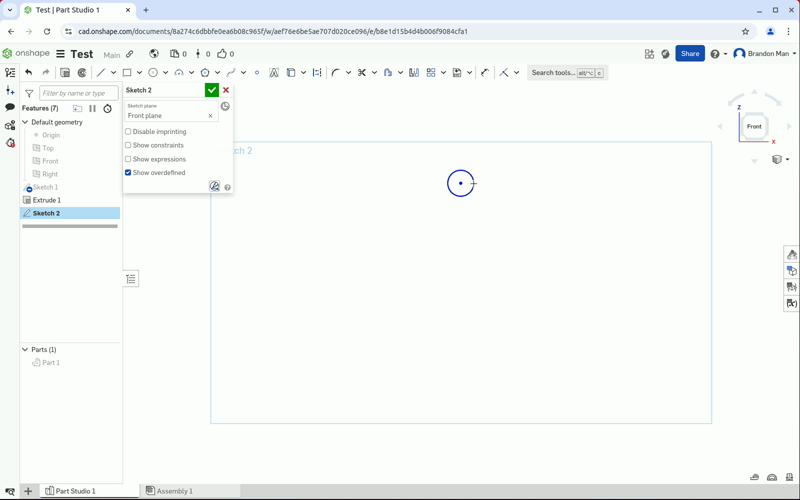
key_down(shift)
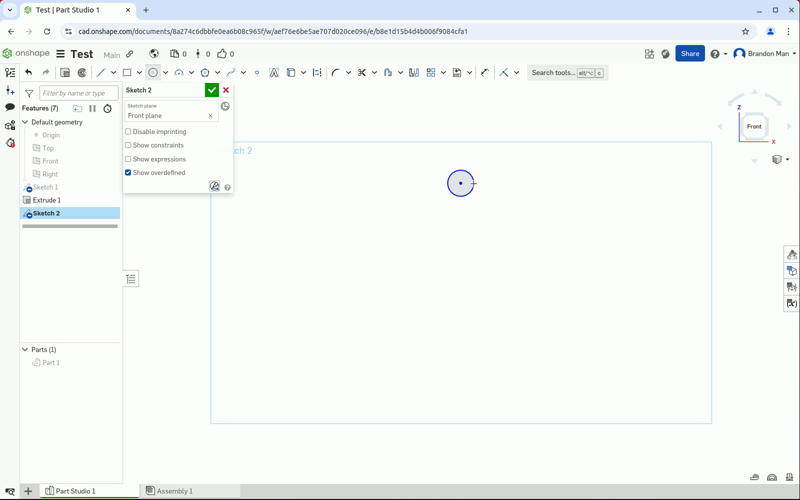
mouse_move(460, 183)
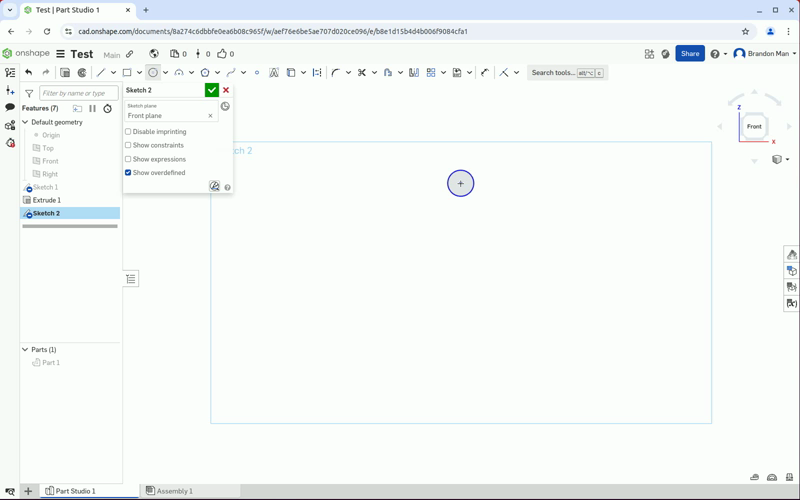
click(460, 183)
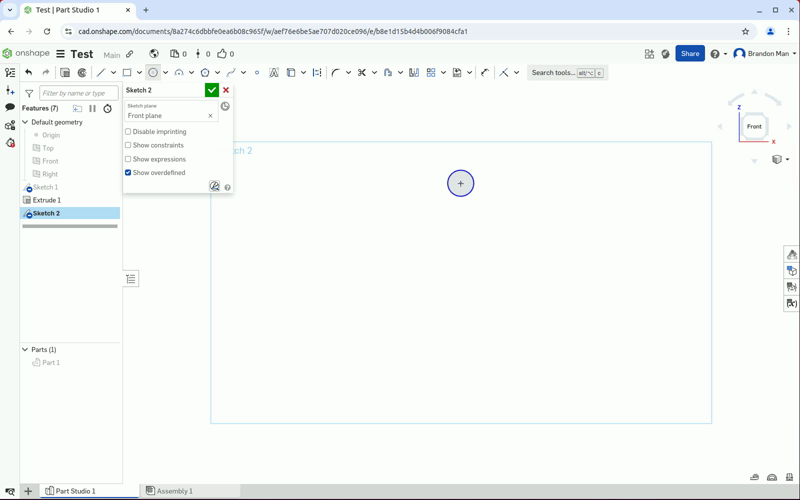
key_up(shift)
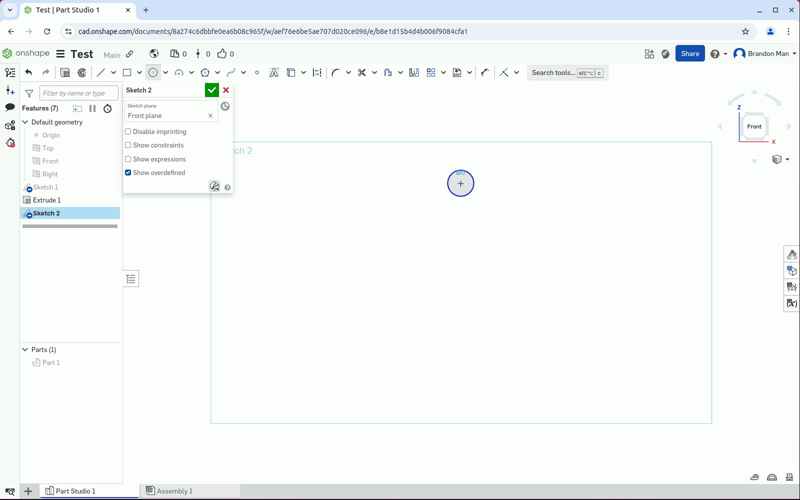
mouse_move(467, 183)
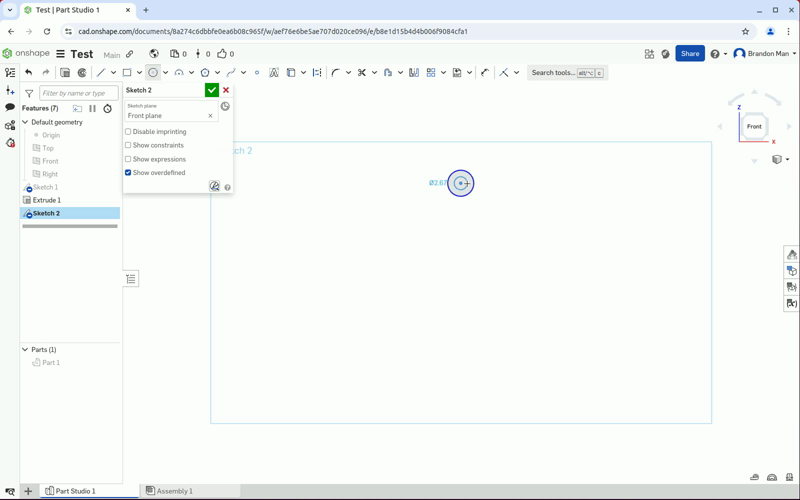
click(467, 183)
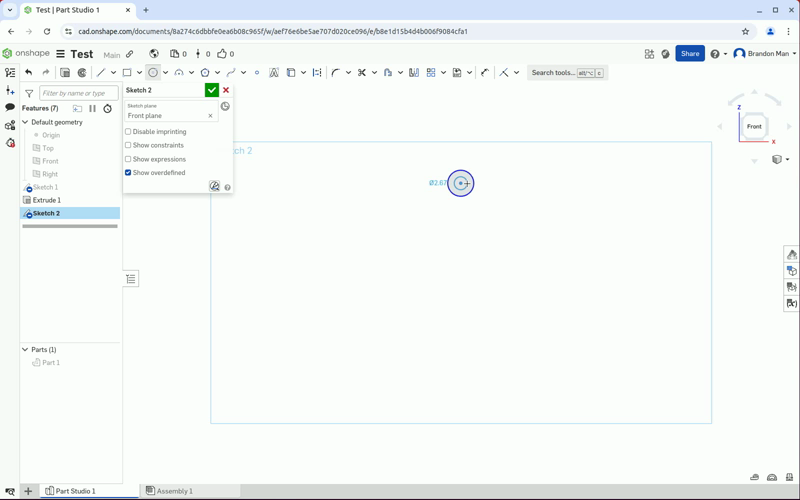
key(esc)
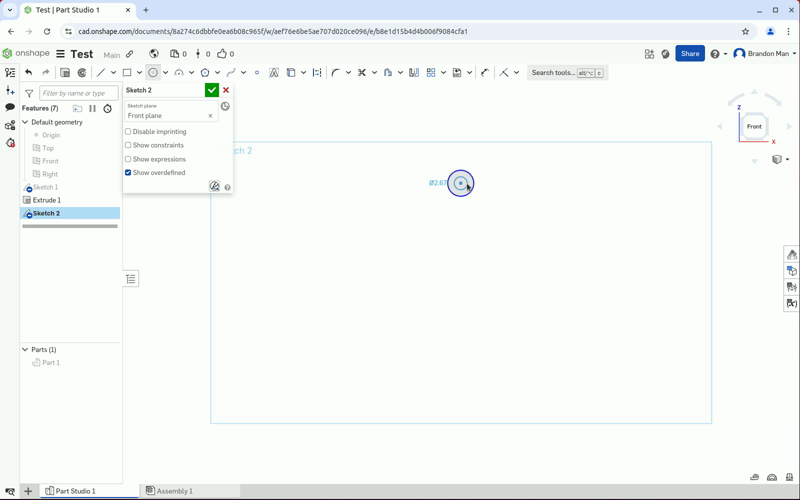
mouse_move(470, 182)
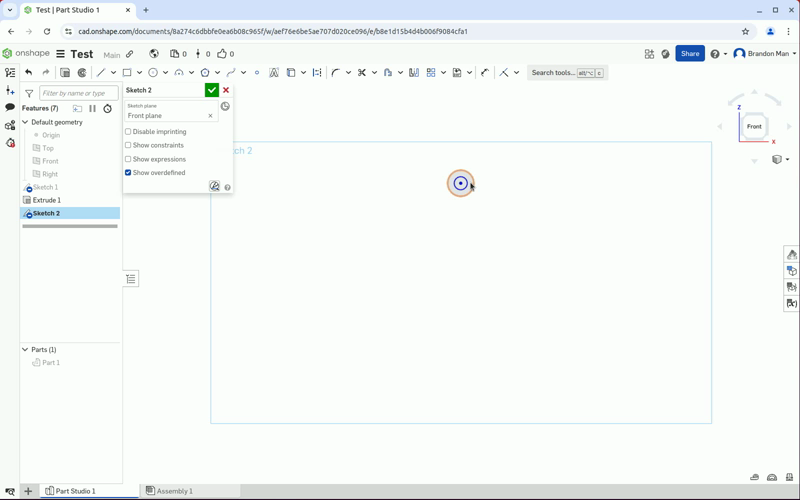
scroll(6)
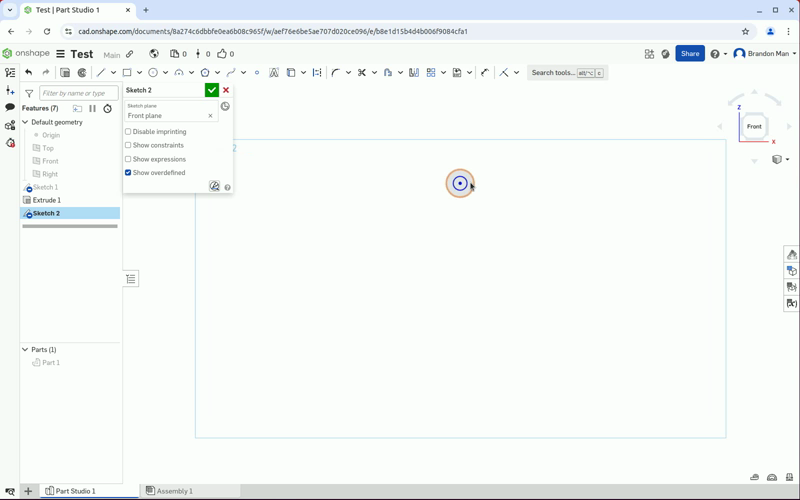
scroll(6)
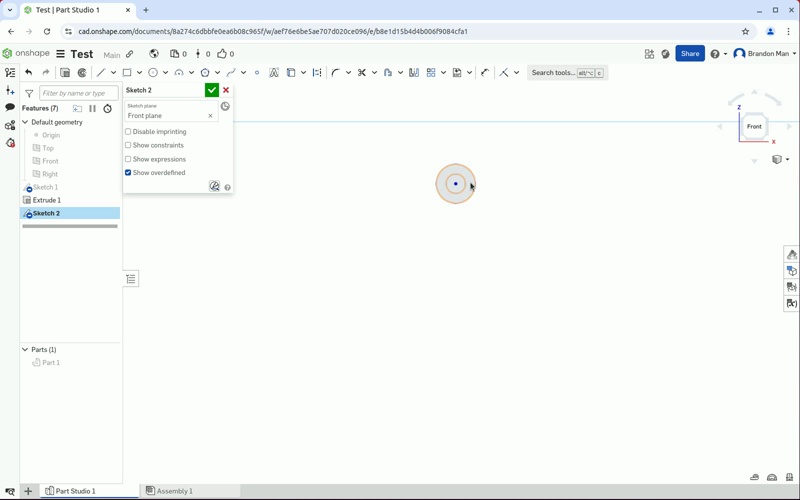
scroll(6)
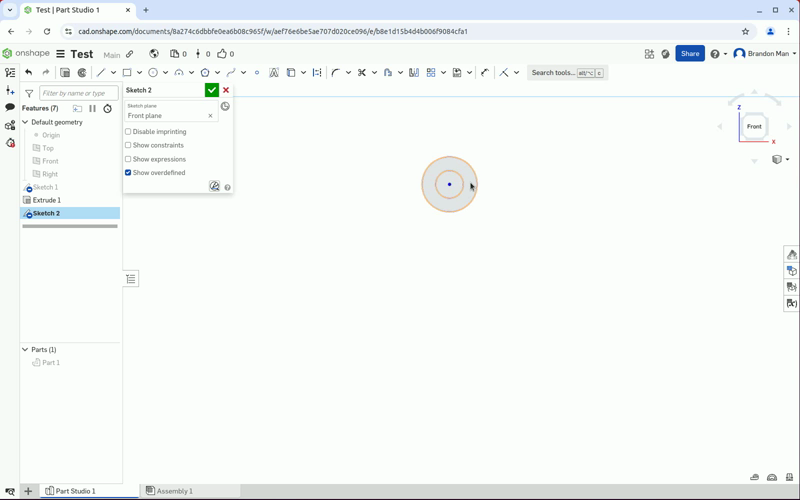
scroll(6)
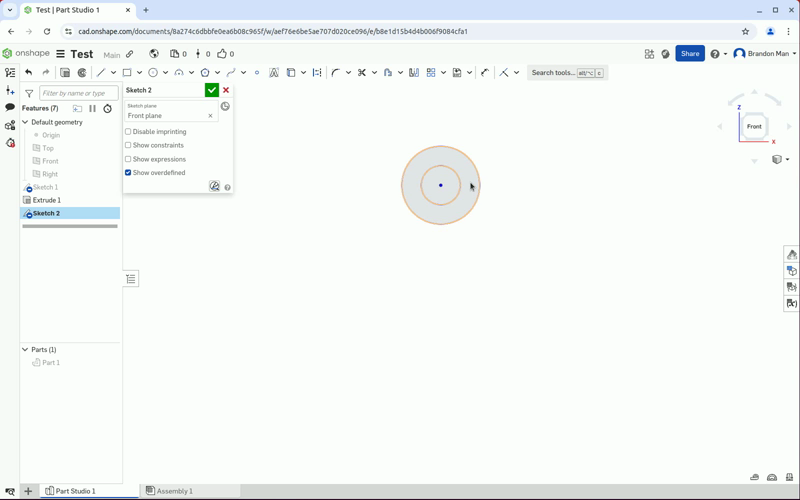
scroll(6)
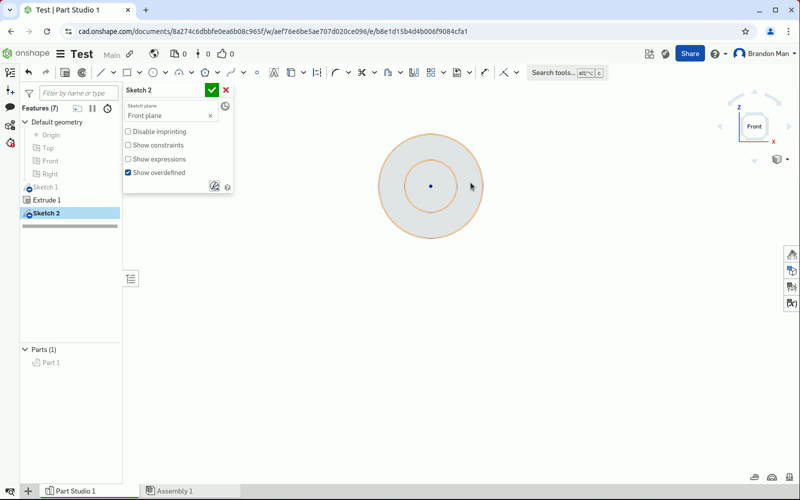
scroll(6)
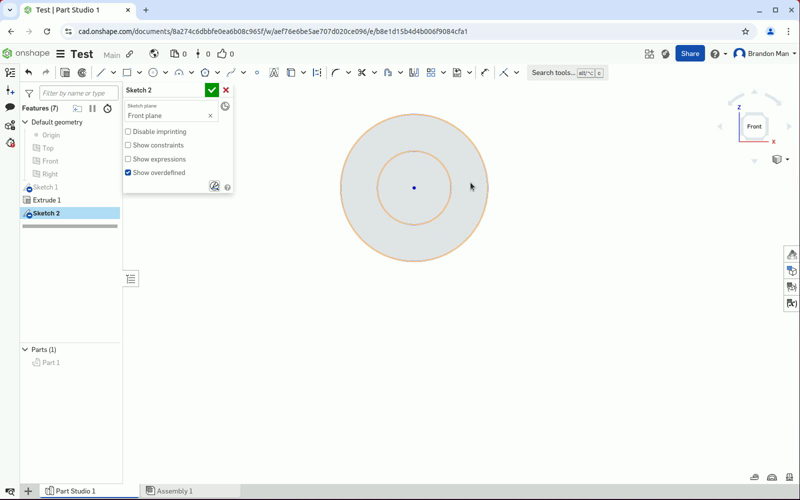
scroll(6)
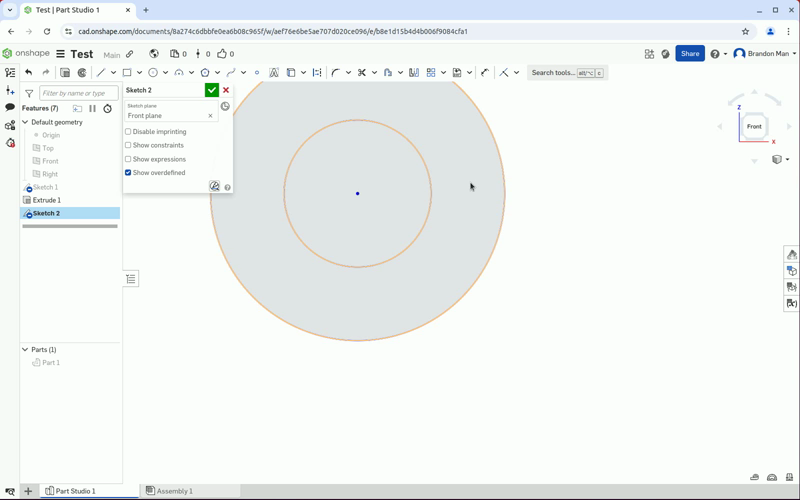
click(470, 182)
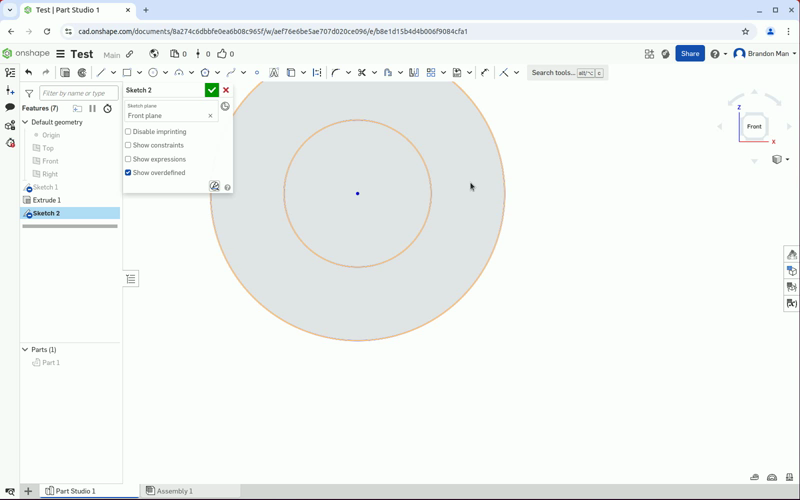
scroll(-6)
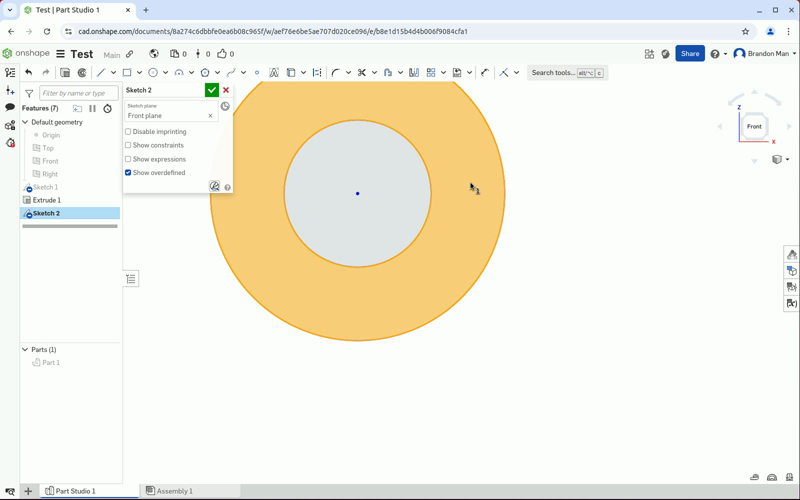
scroll(-6)
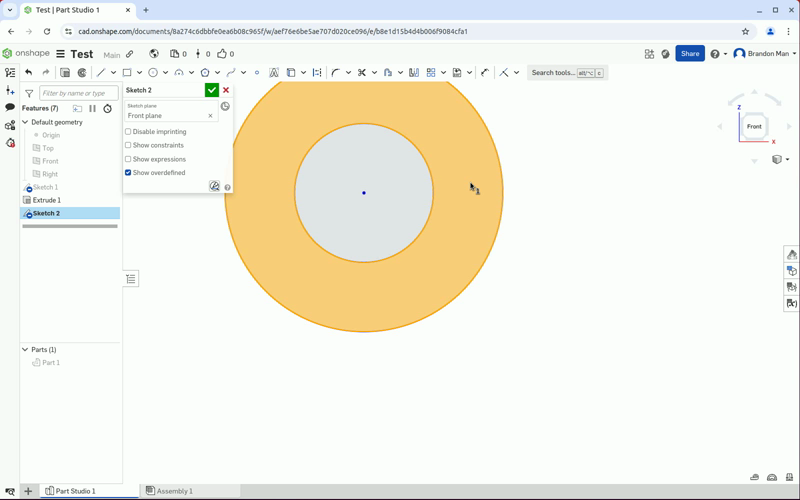
scroll(-6)
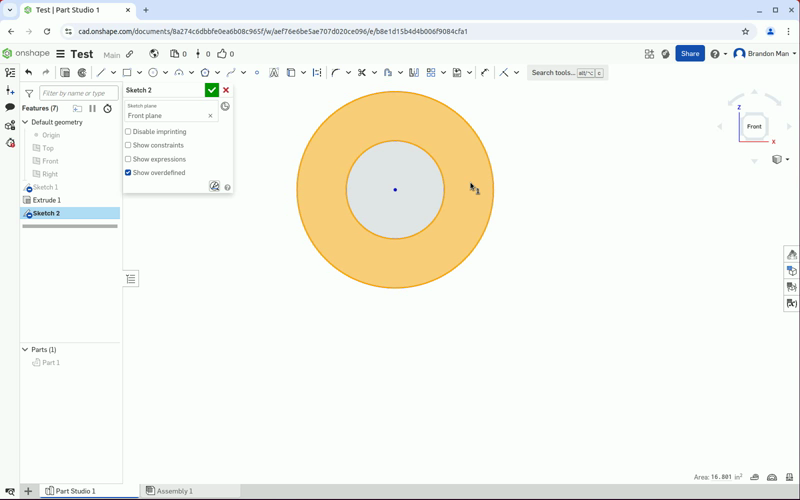
scroll(-6)
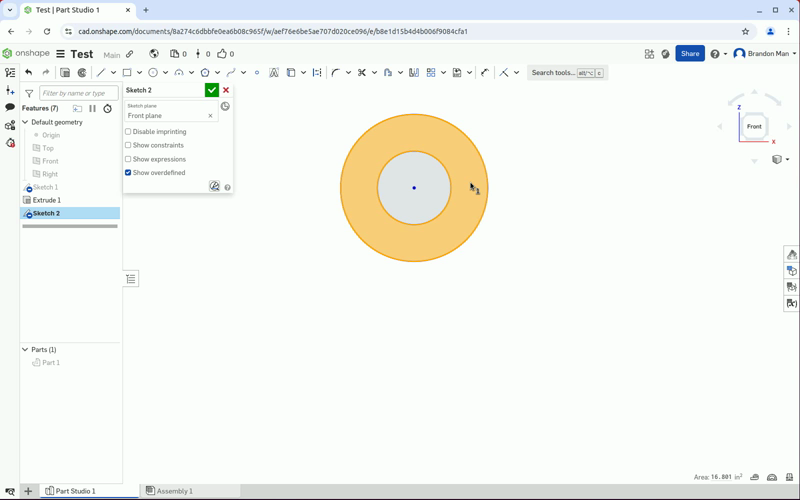
scroll(-6)
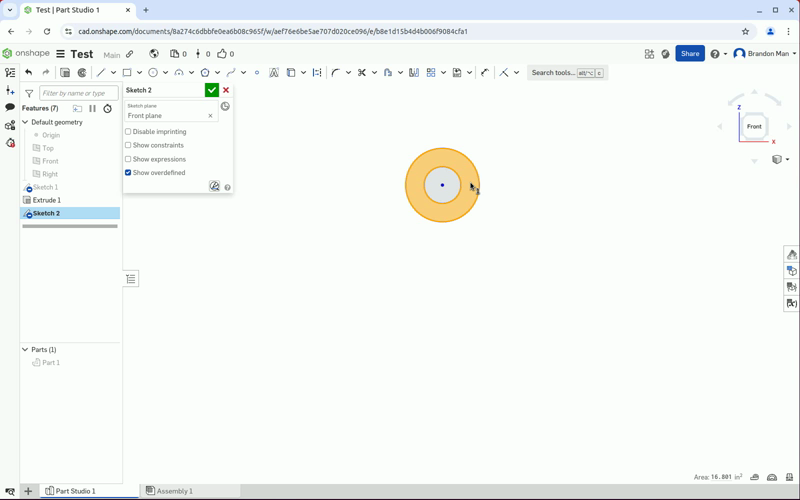
scroll(-6)
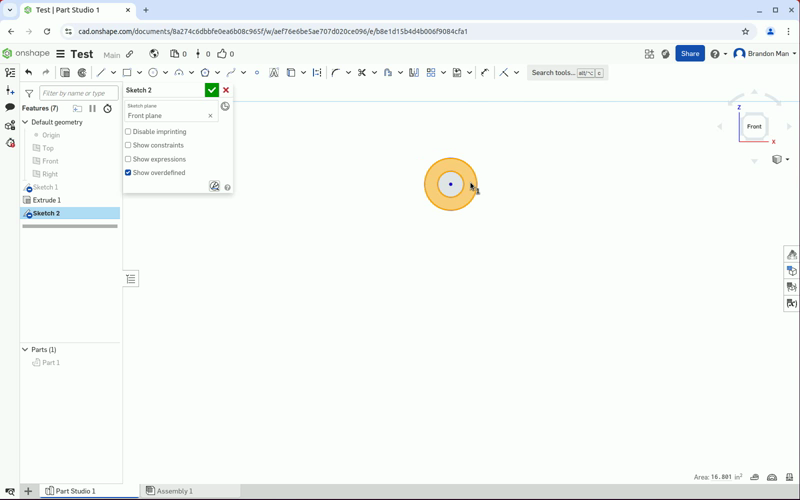
scroll(-6)
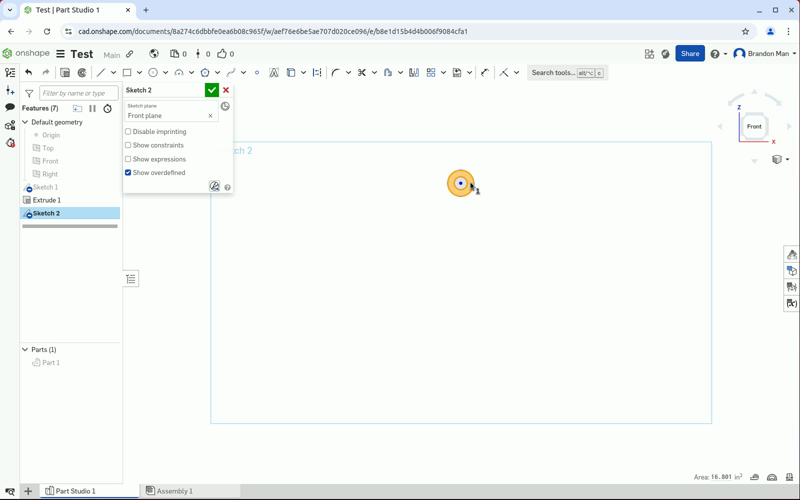
mouse_move(73, 352)
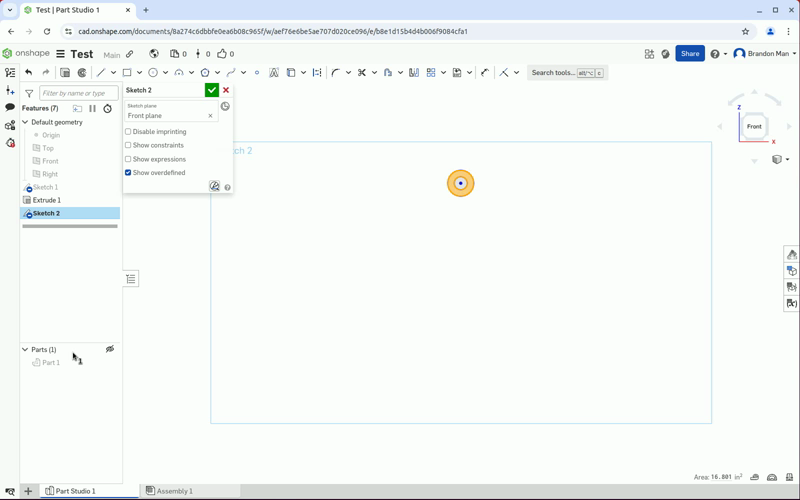
key(shift+y)
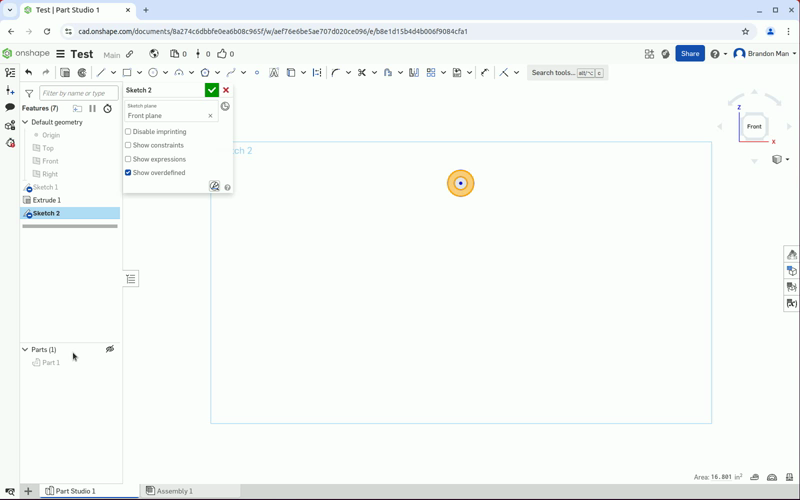
key(shift+e)
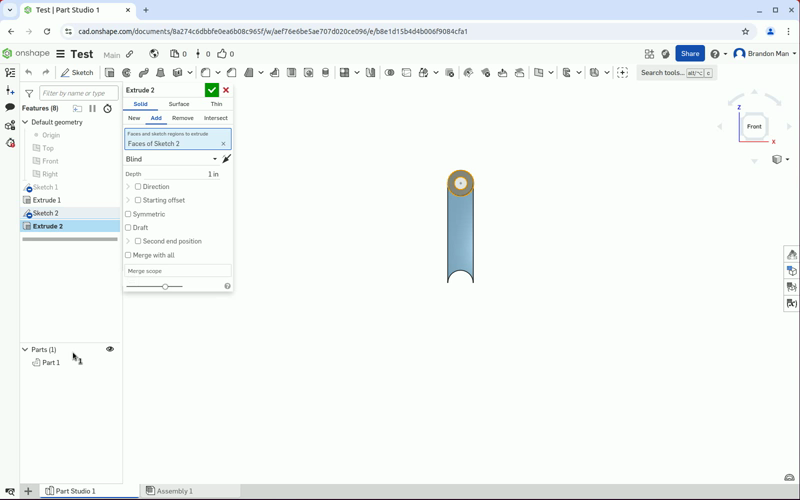
mouse_move(143, 106)
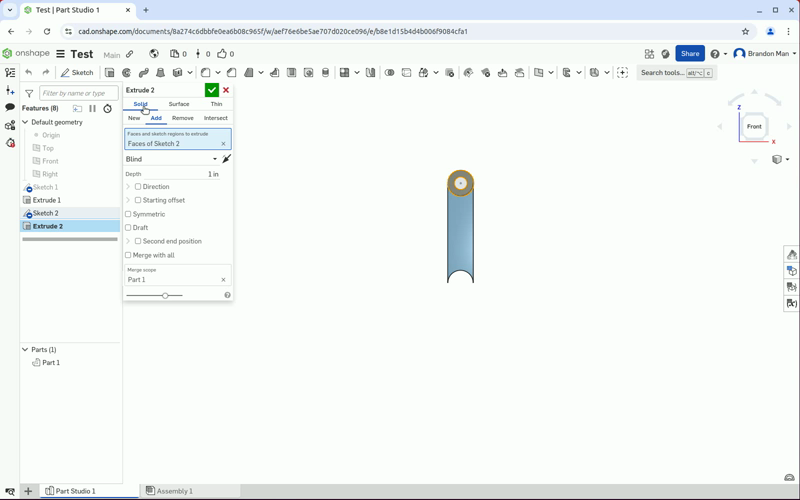
click(143, 106)
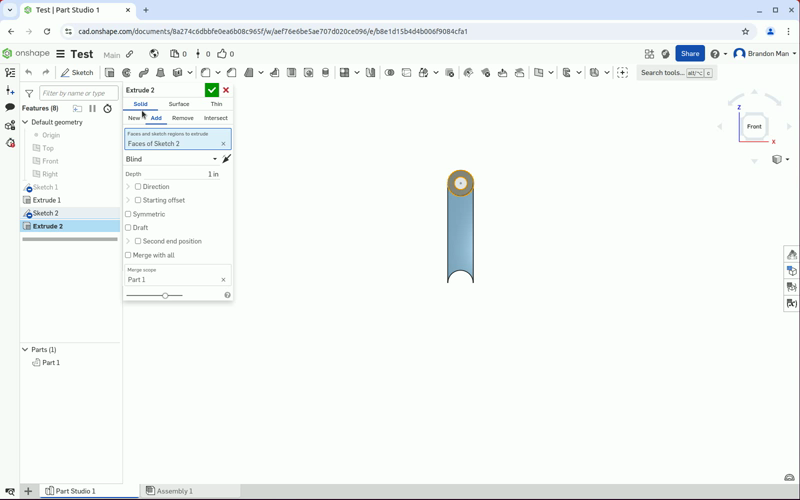
mouse_move(137, 120)
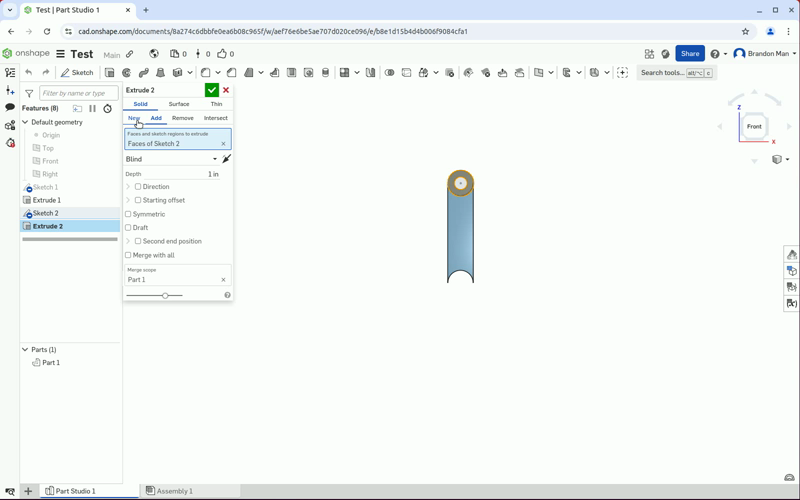
click(137, 120)
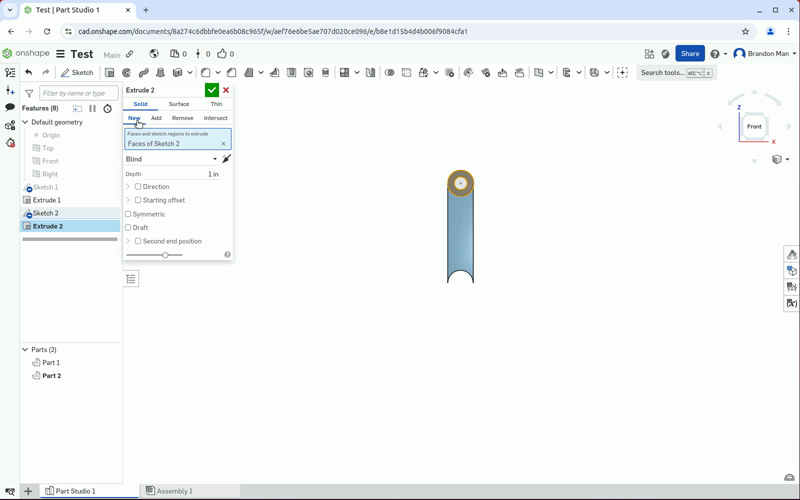
key(tab, 4)
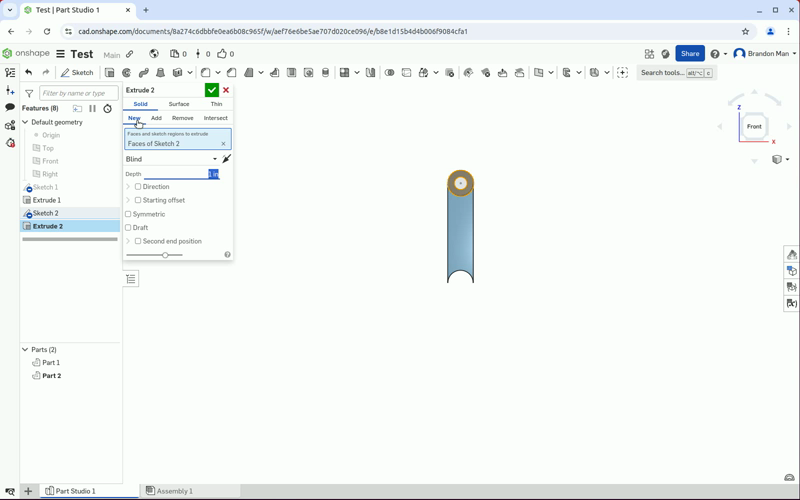
text(2.648)
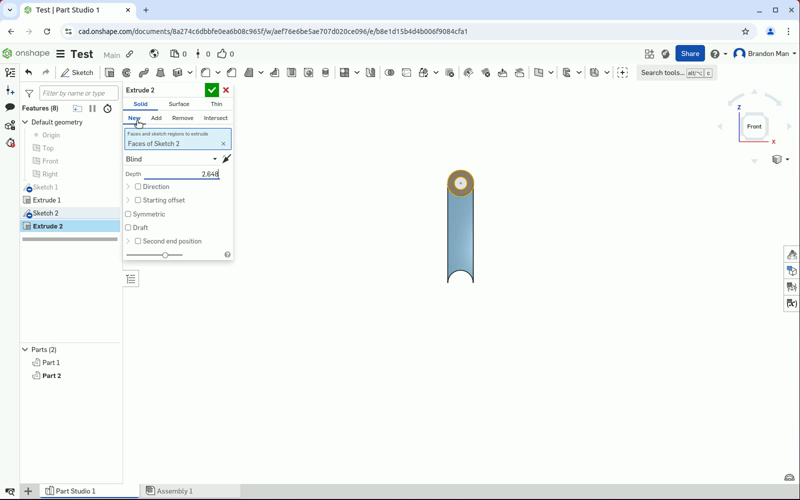
key(enter)
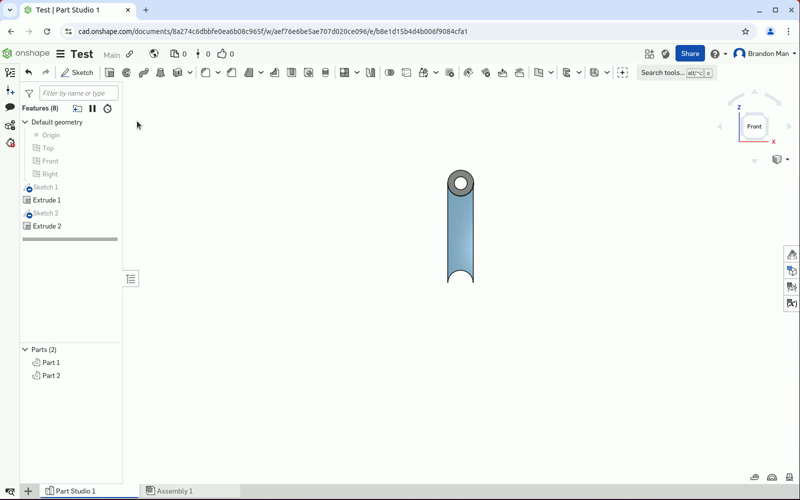
key(shift+h)
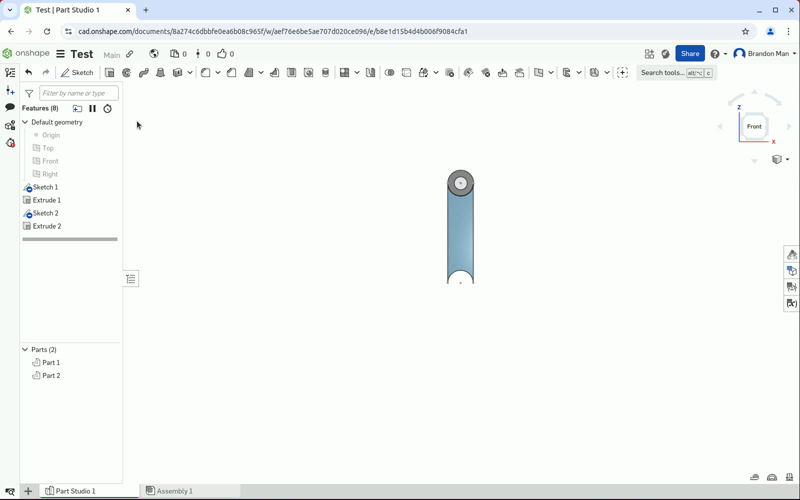
key(shift+h)
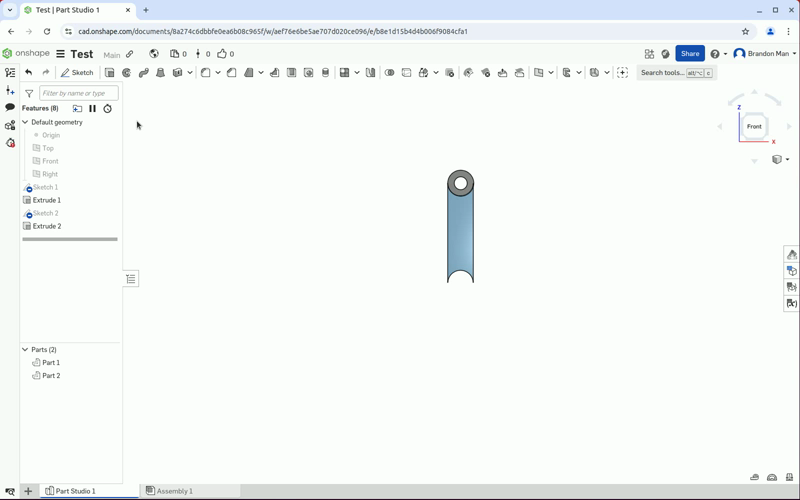
mouse_move(73, 189)
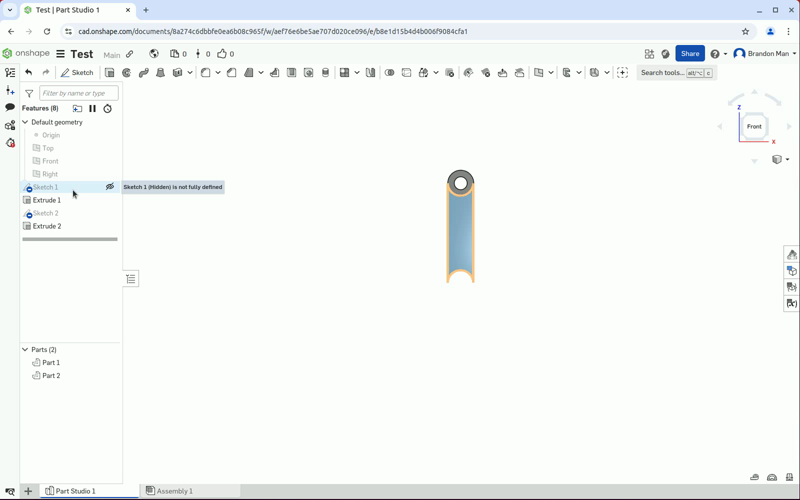
click(73, 189)
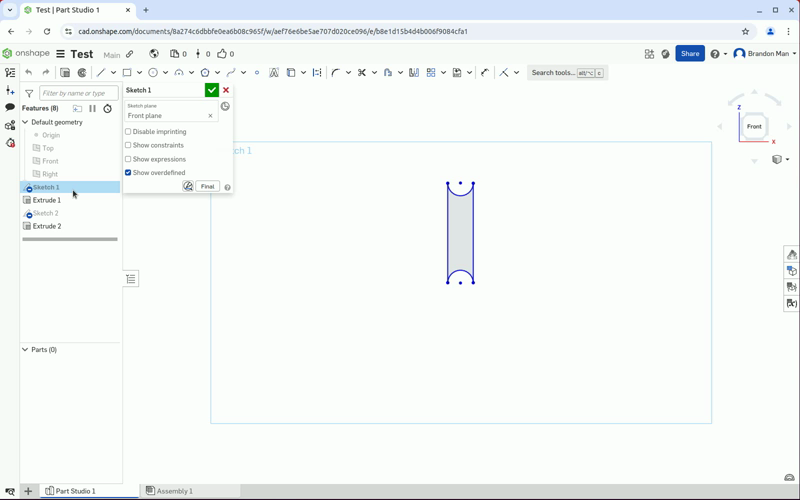
mouse_move(229, 92)
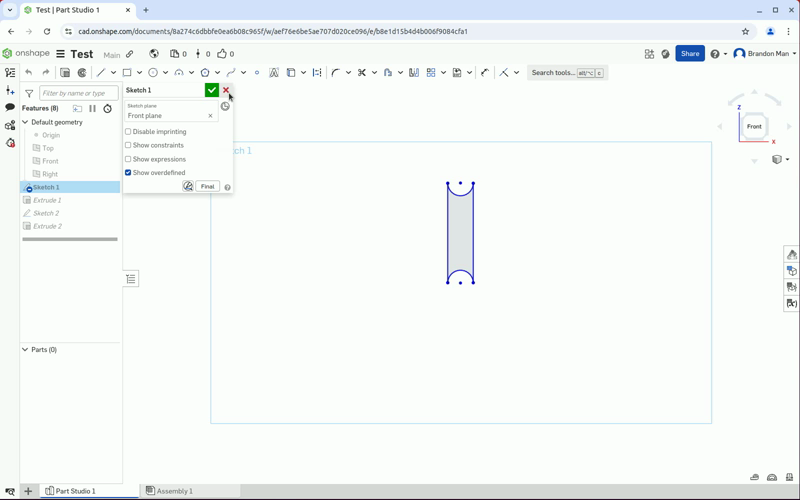
click(229, 92)
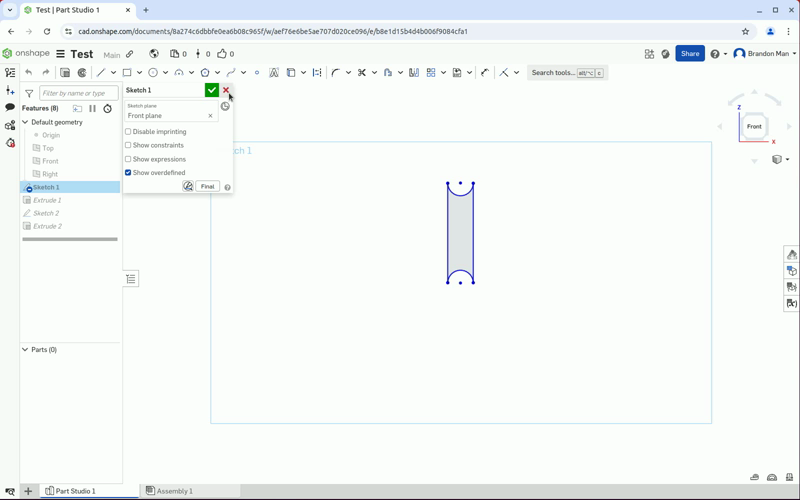
key(shift+s)
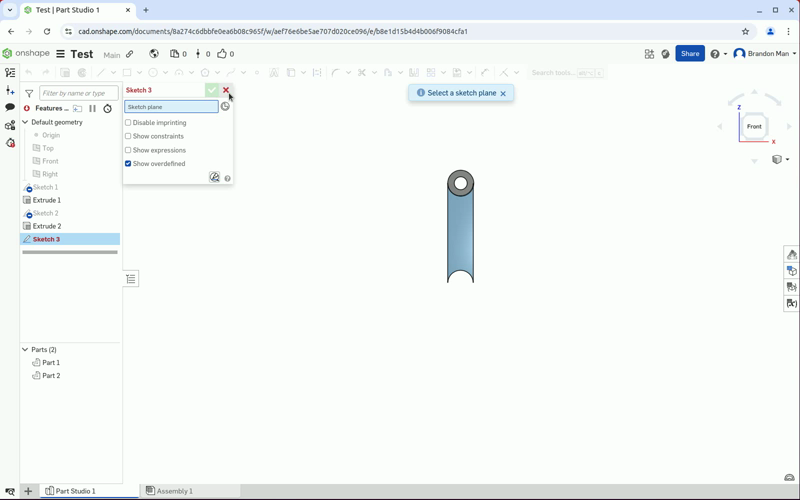
mouse_move(73, 163)
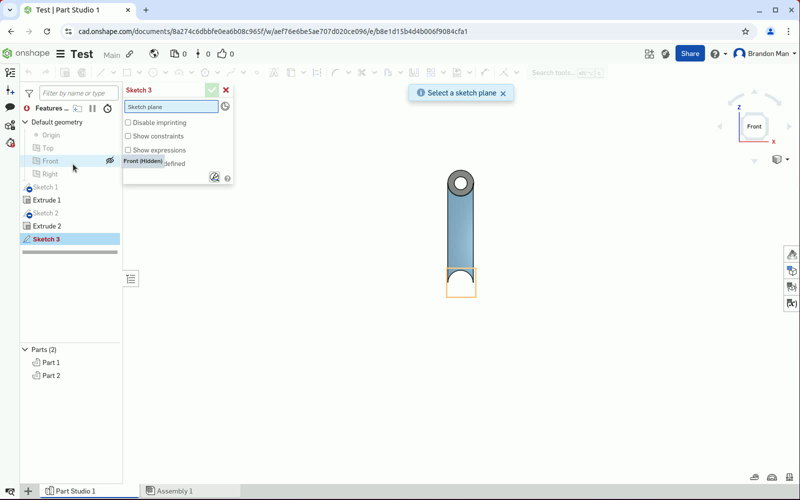
click(73, 163)
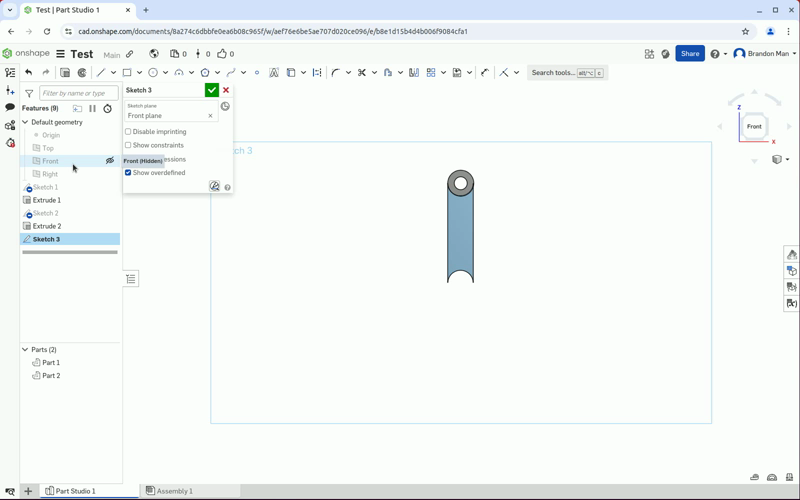
mouse_move(73, 352)
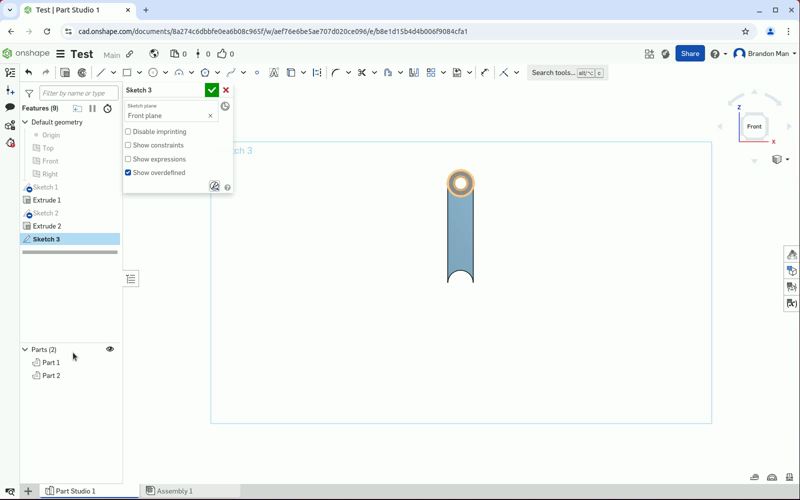
key(y)
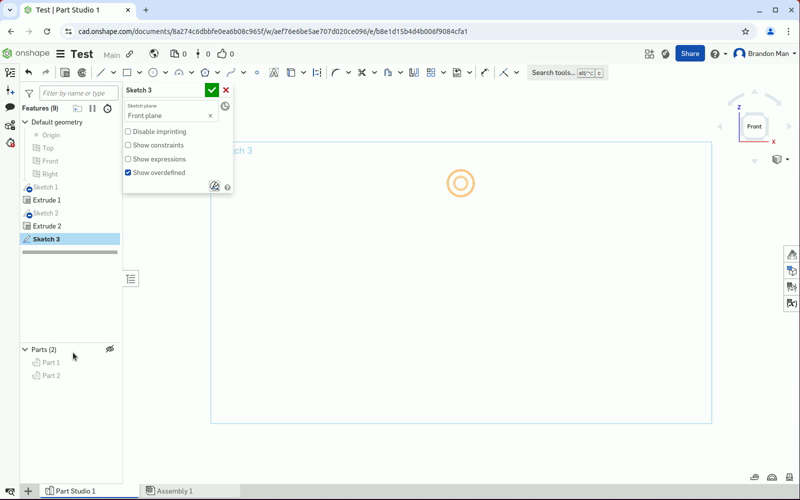
key(c)
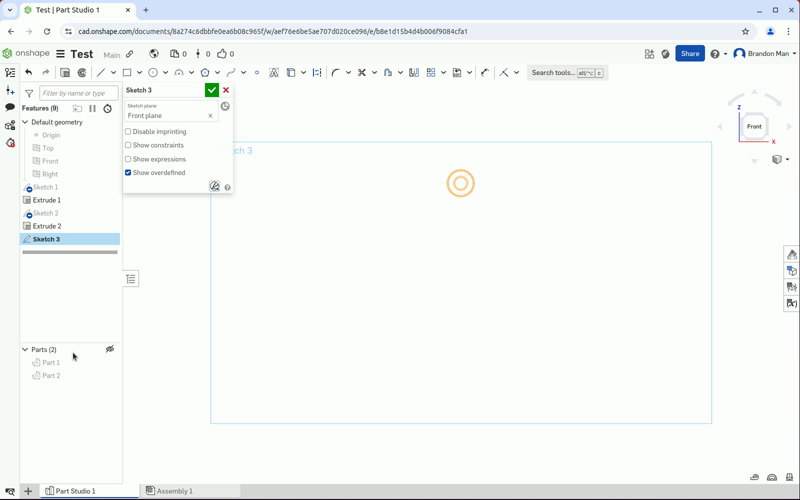
key_down(shift)
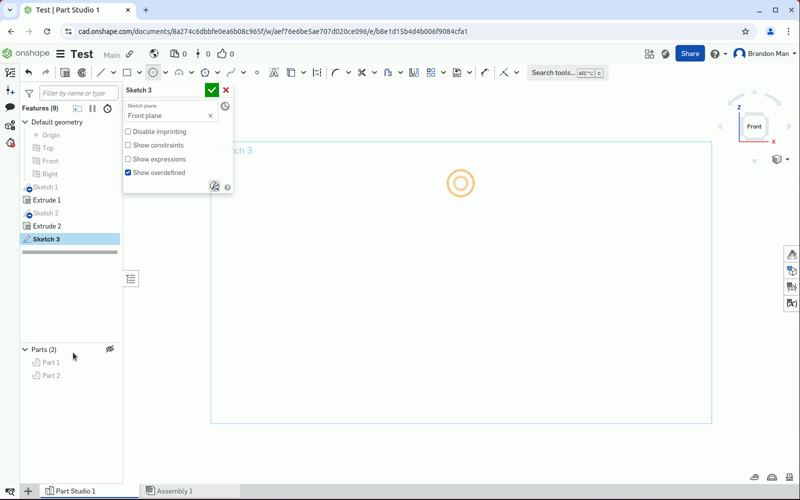
mouse_move(460, 282)
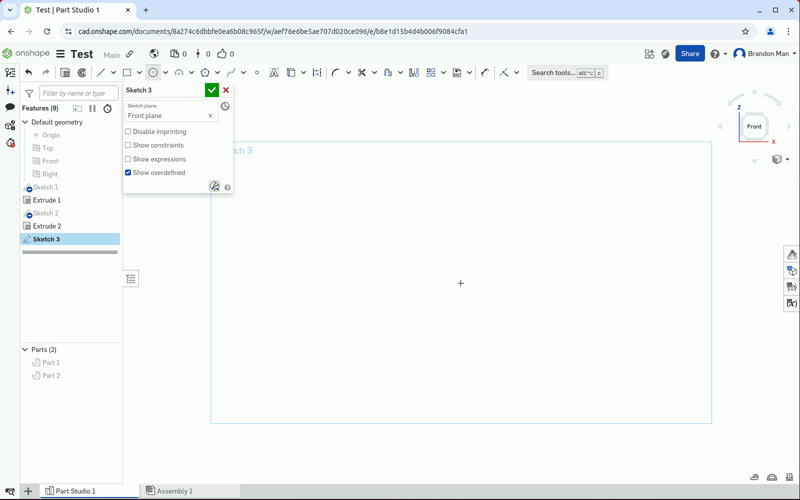
click(460, 282)
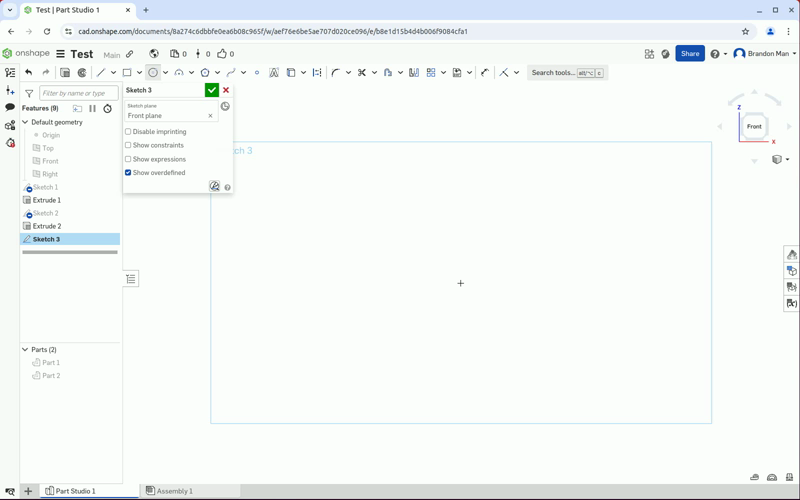
key_up(shift)
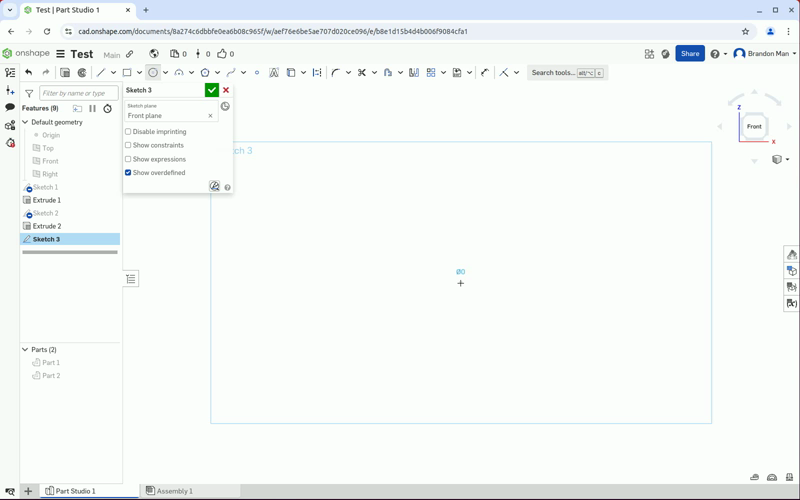
mouse_move(473, 282)
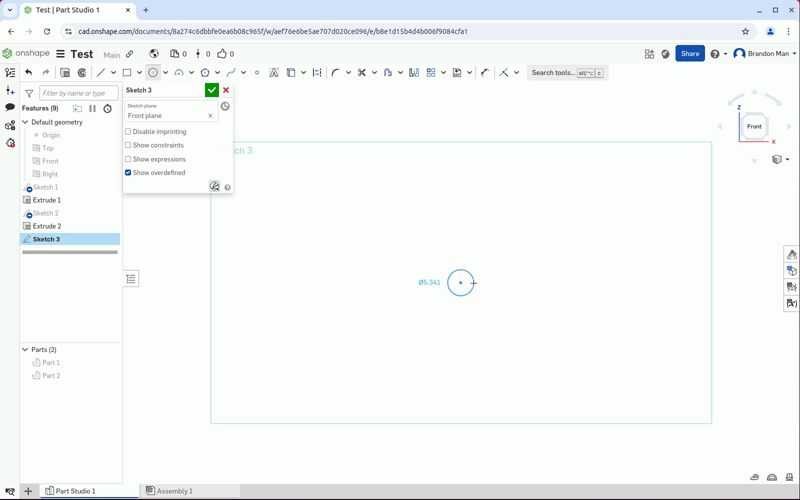
click(473, 282)
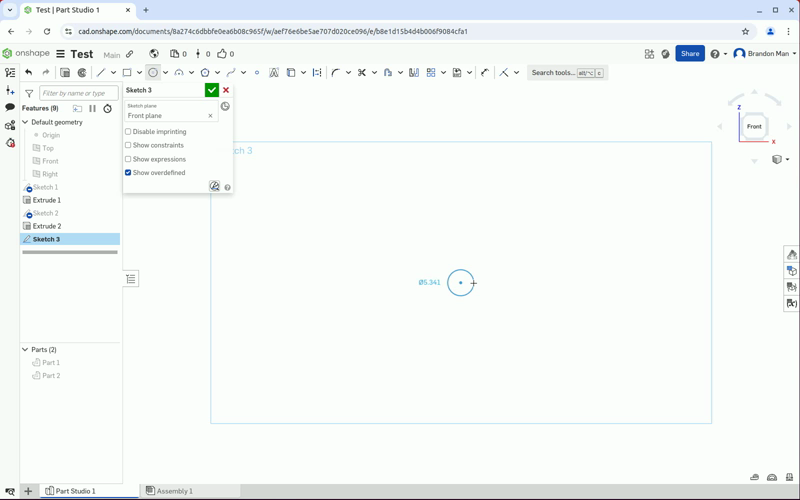
key(esc)
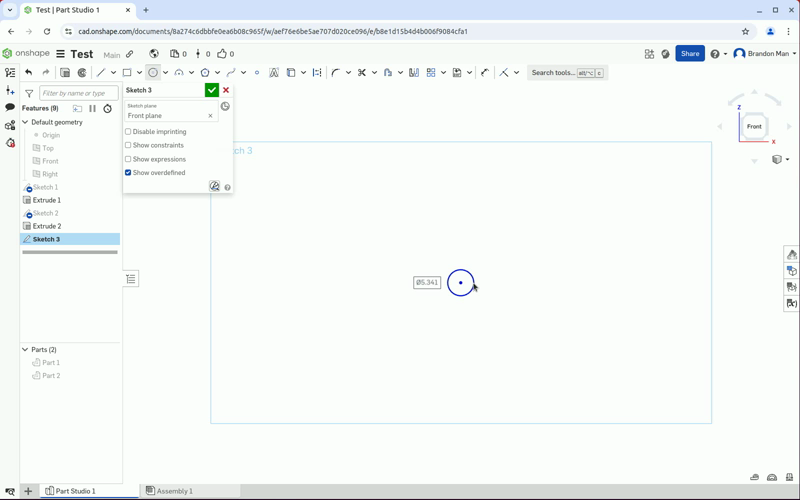
key(c)
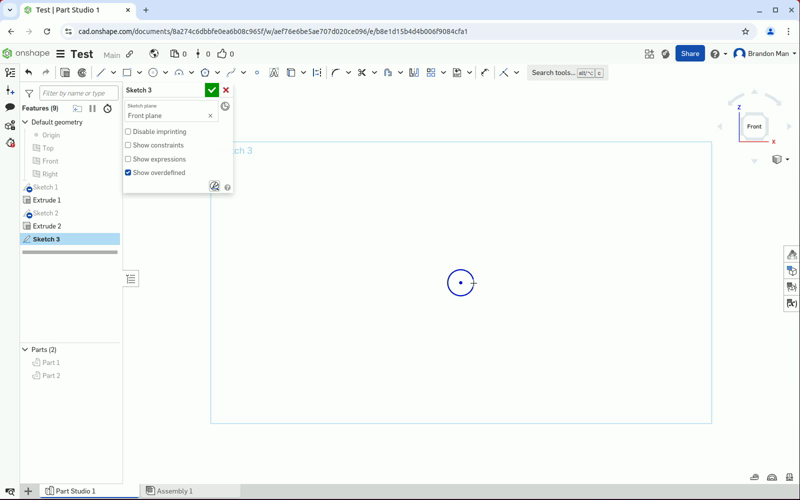
key_down(shift)
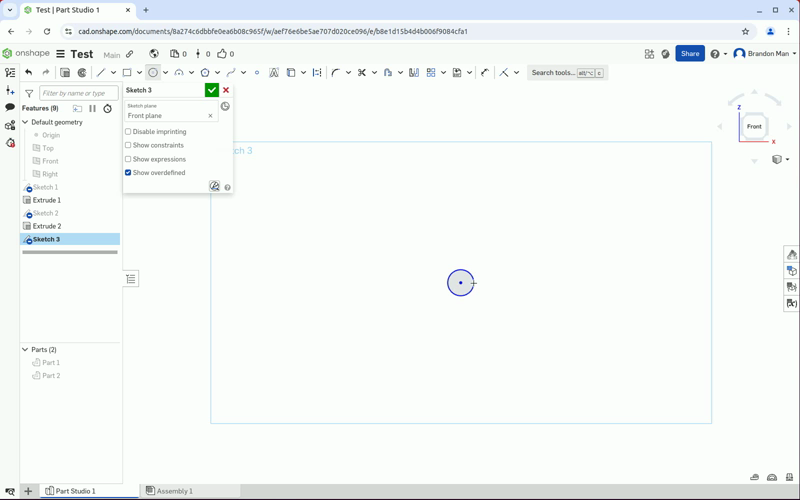
mouse_move(460, 282)
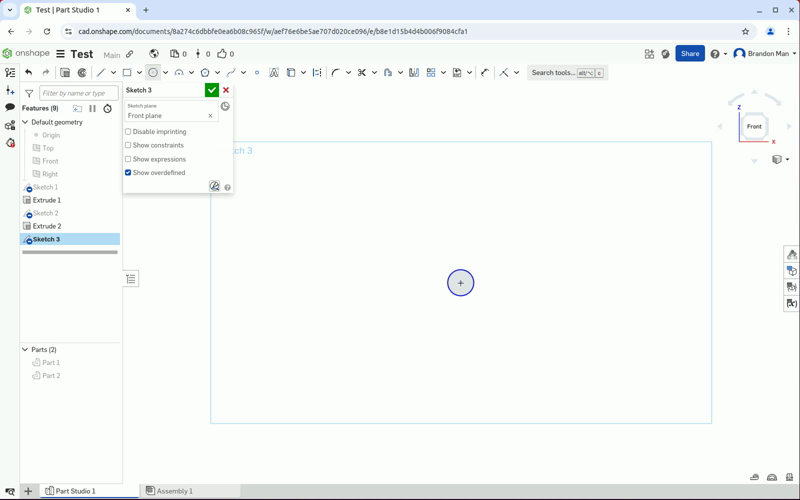
click(460, 282)
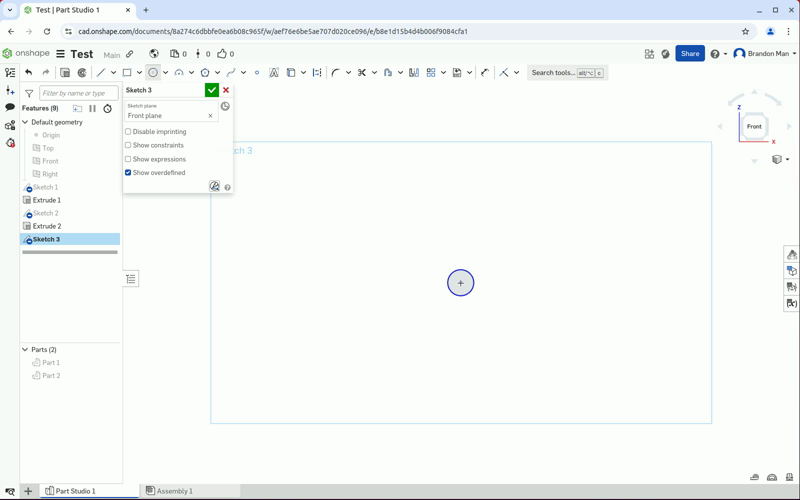
key_up(shift)
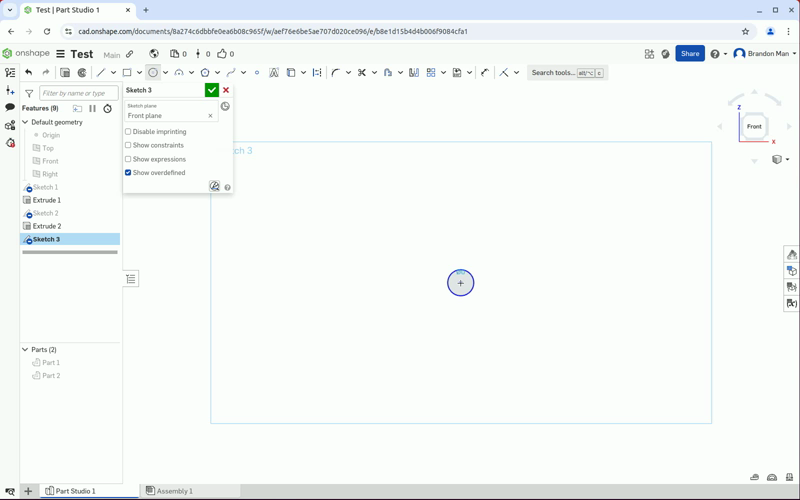
mouse_move(467, 282)
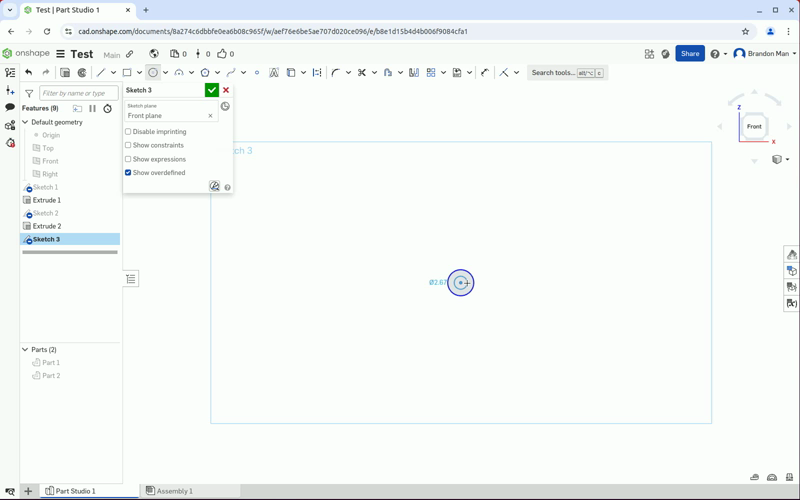
click(467, 282)
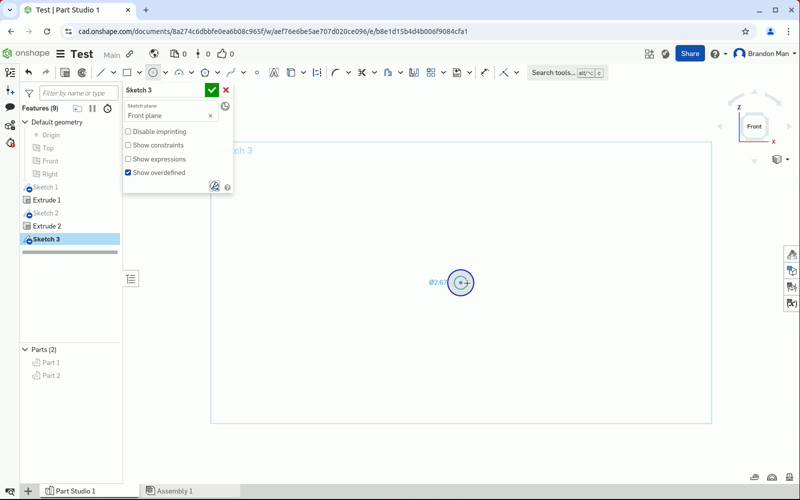
key(esc)
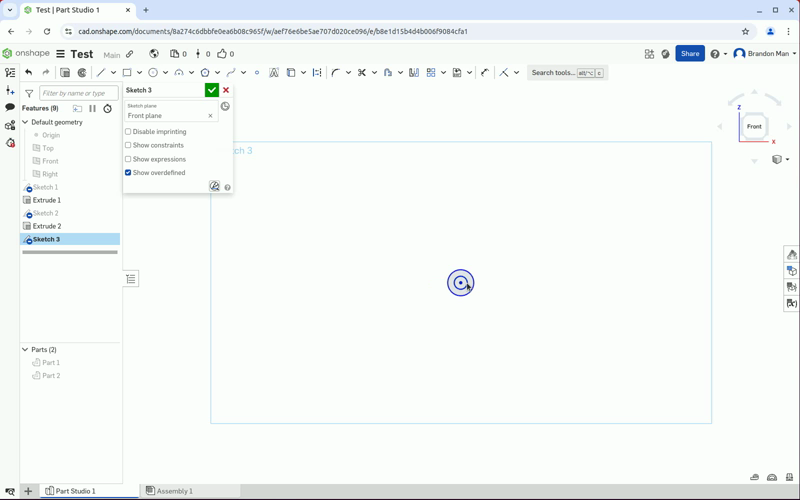
mouse_move(469, 274)
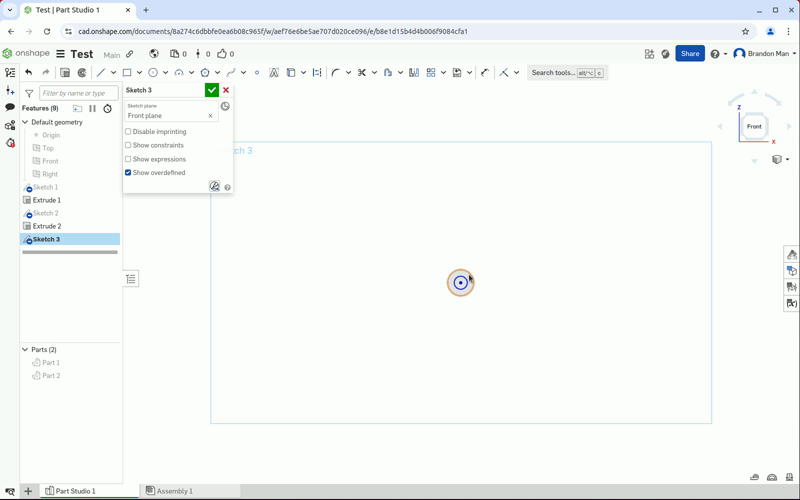
scroll(6)
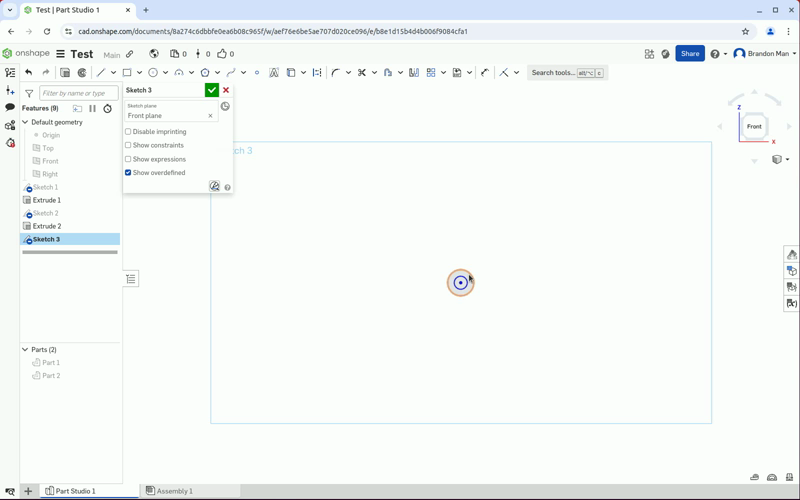
scroll(6)
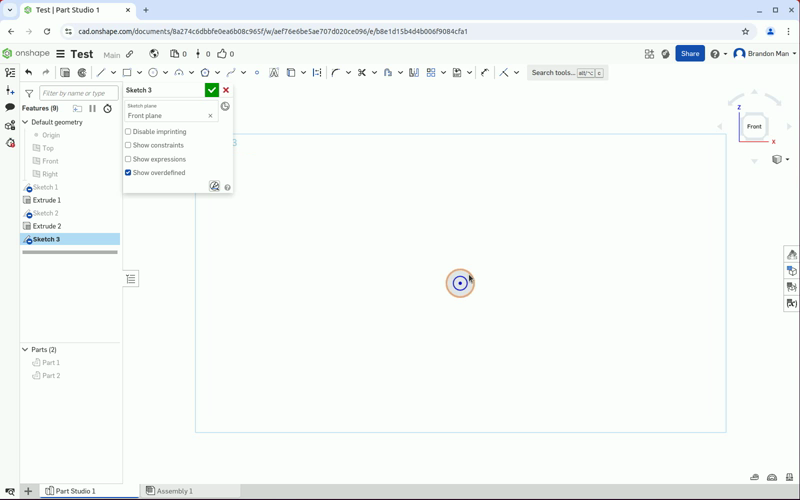
scroll(6)
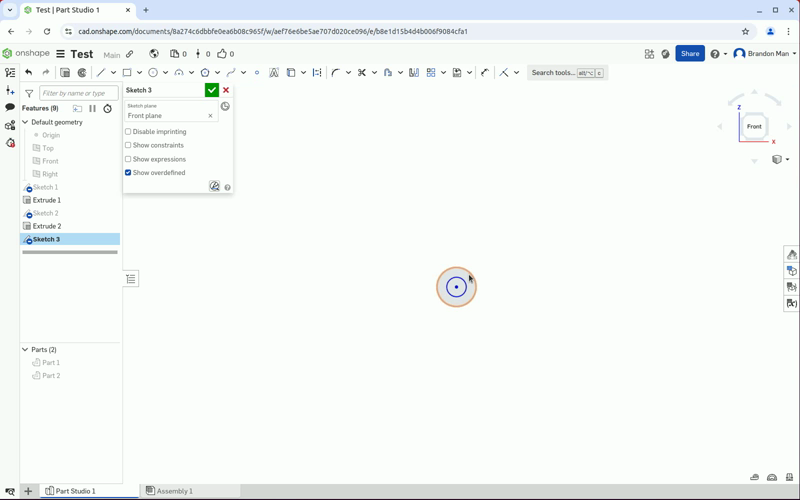
scroll(6)
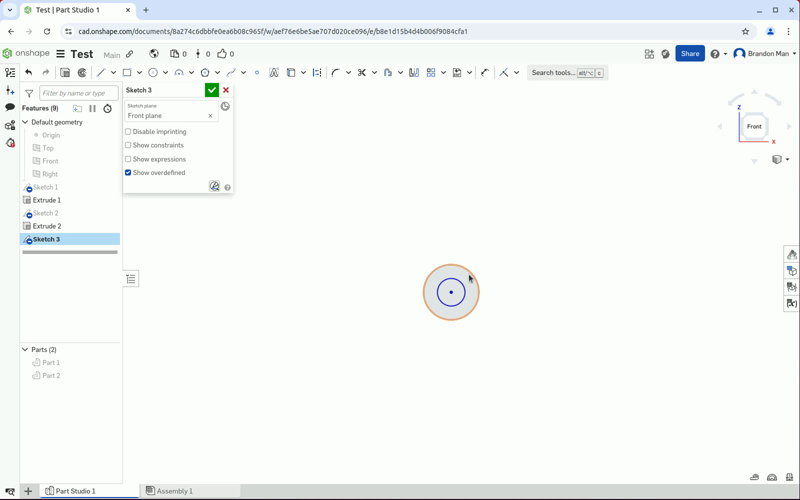
scroll(6)
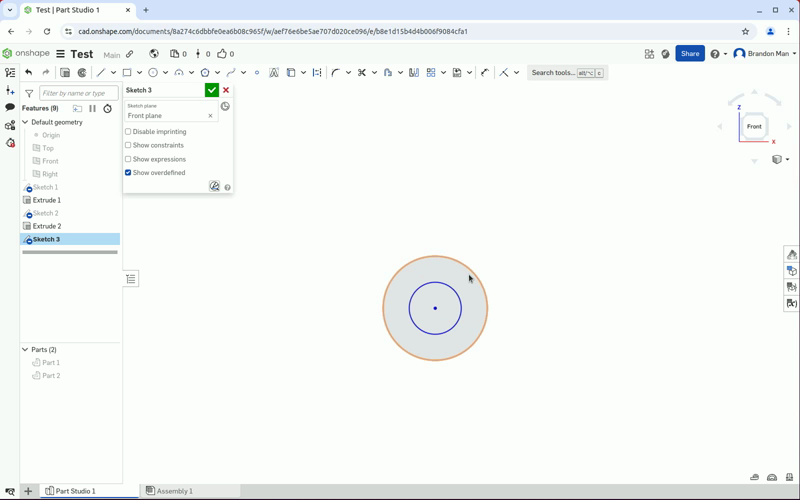
scroll(6)
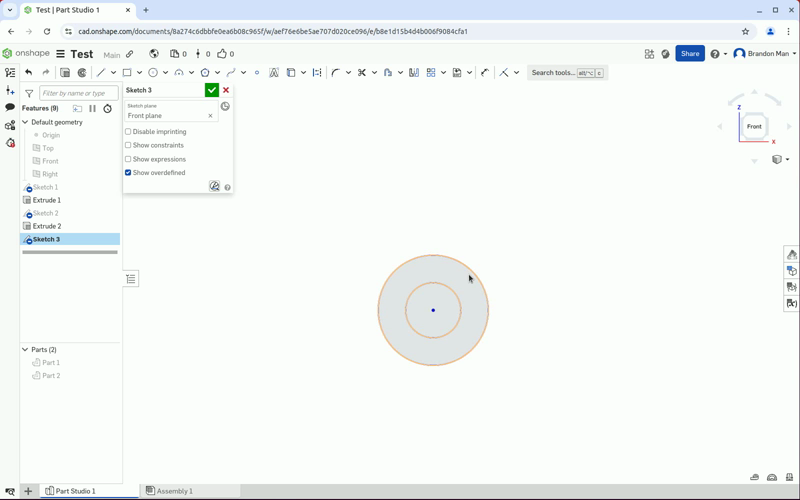
scroll(6)
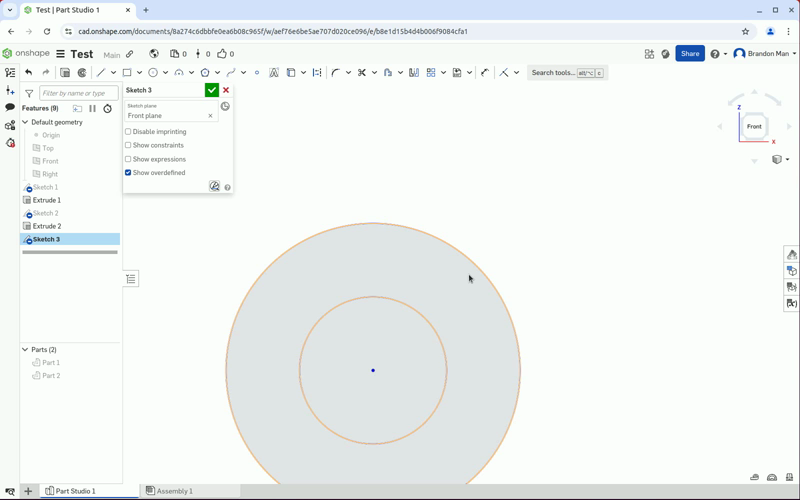
click(469, 274)
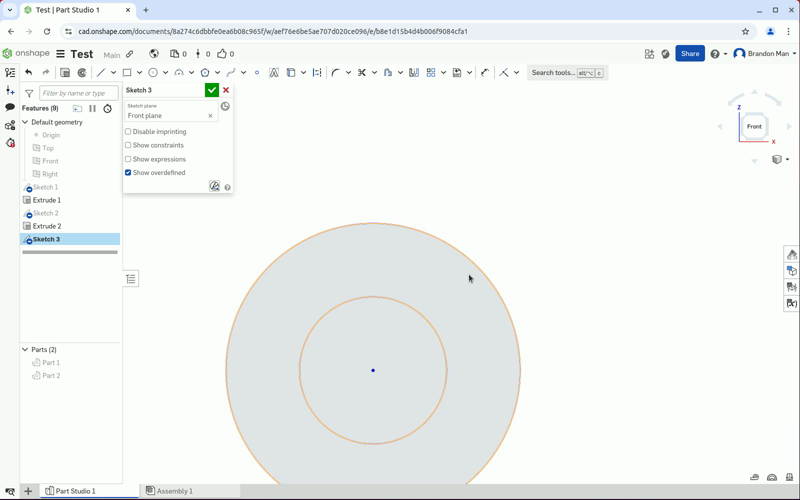
scroll(-6)
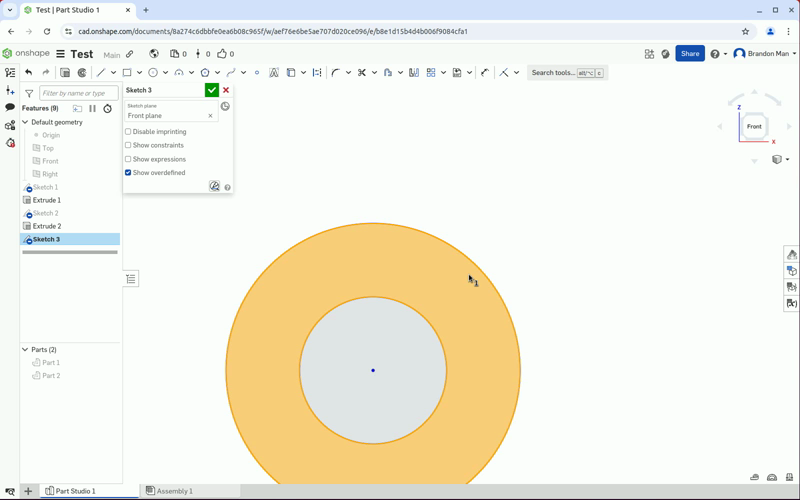
scroll(-6)
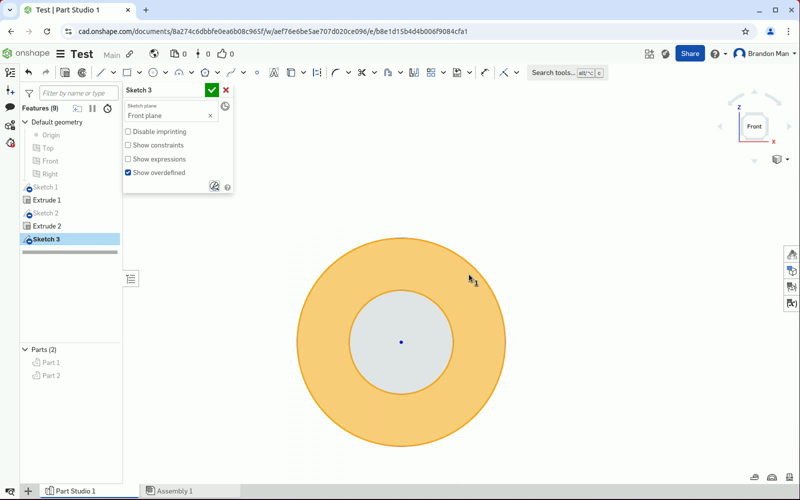
scroll(-6)
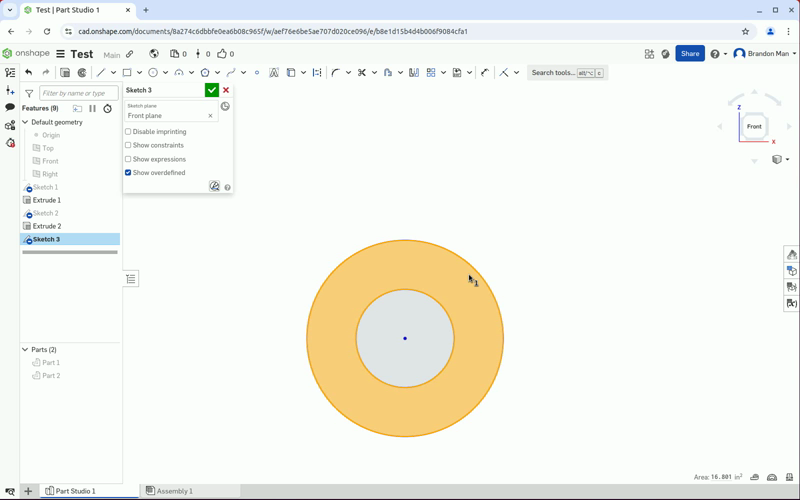
scroll(-6)
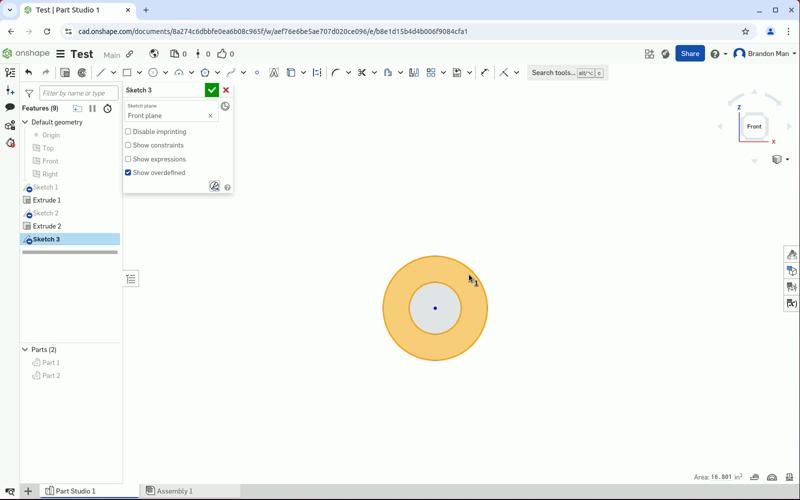
scroll(-6)
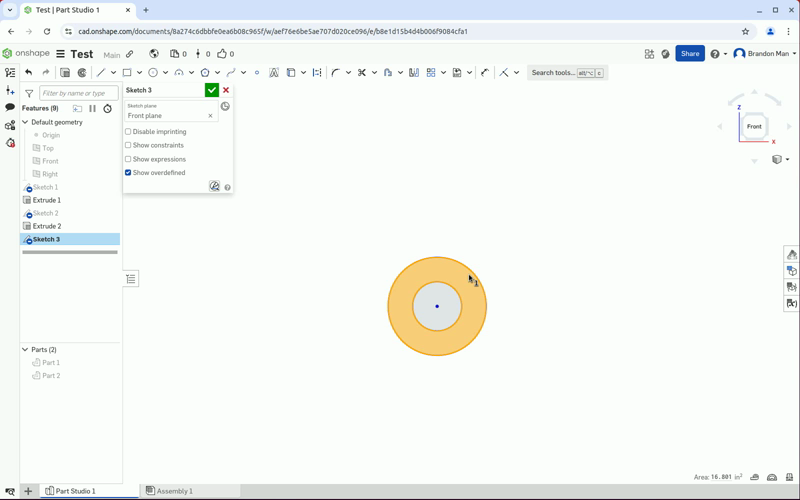
scroll(-6)
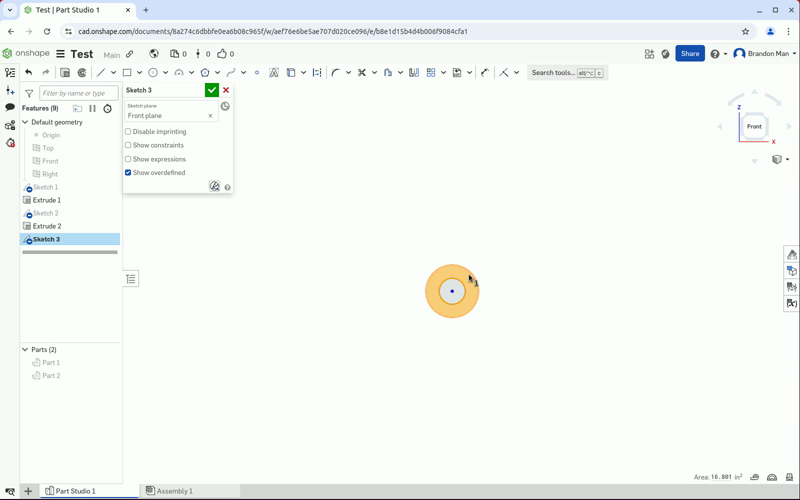
scroll(-6)
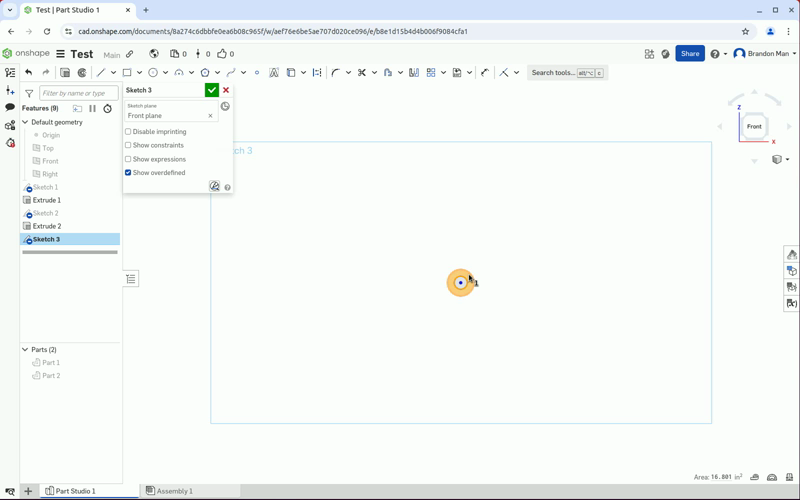
mouse_move(73, 352)
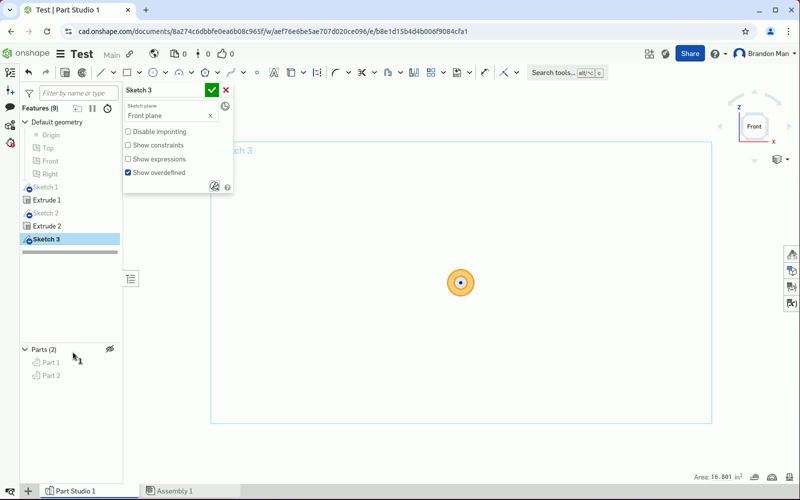
key(shift+y)
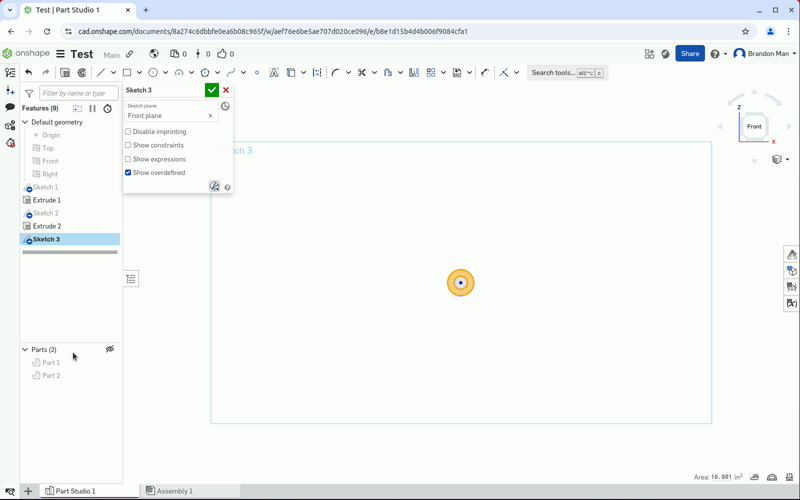
key(shift+e)
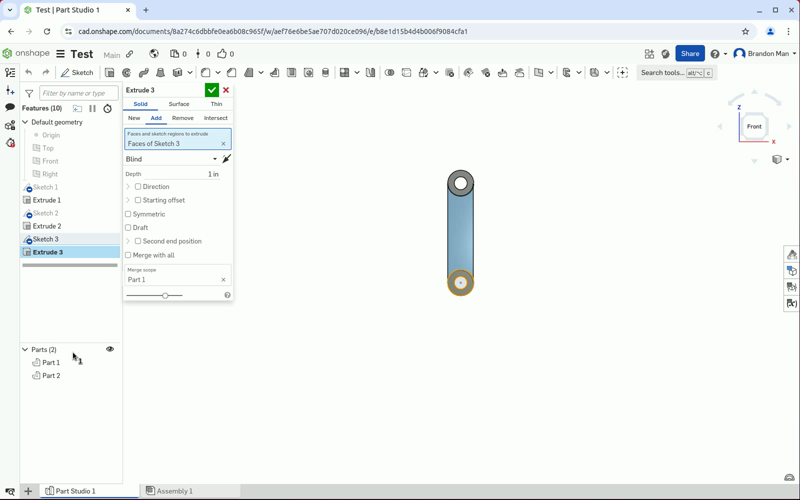
mouse_move(143, 106)
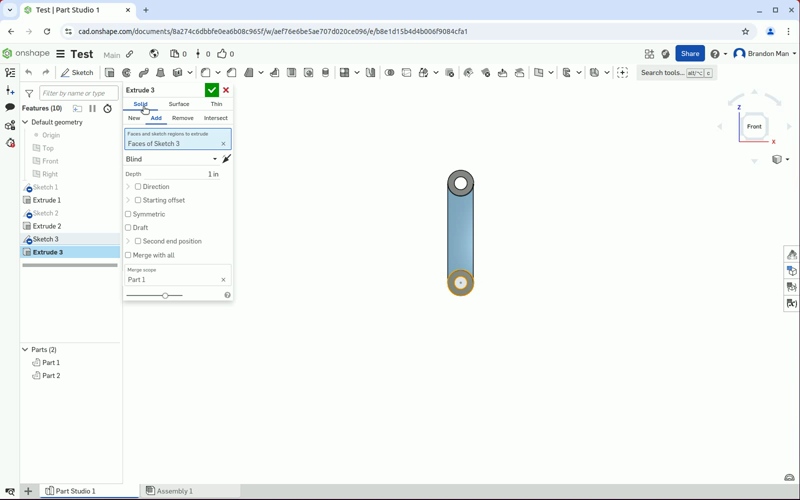
click(143, 106)
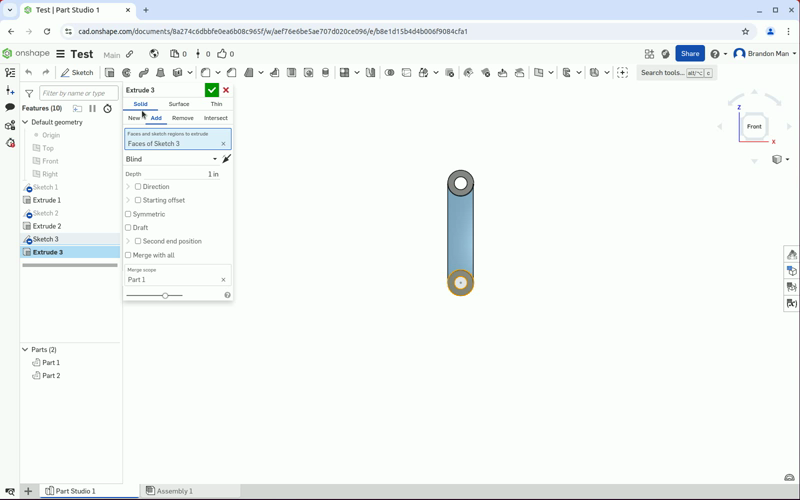
mouse_move(137, 120)
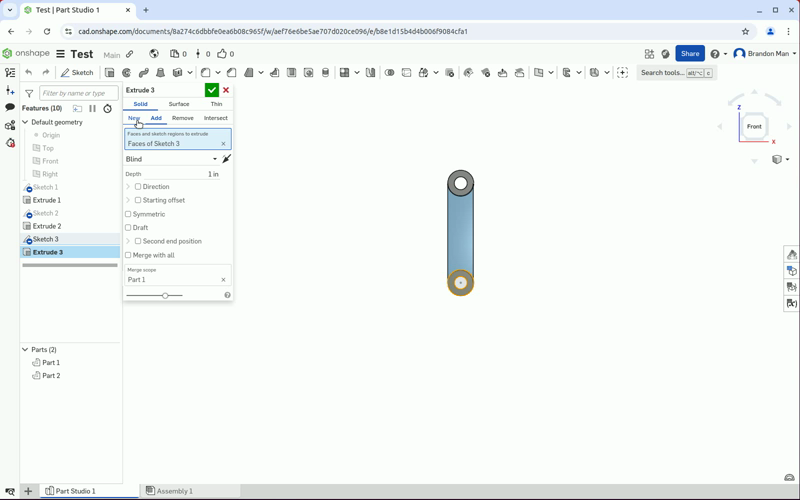
click(137, 120)
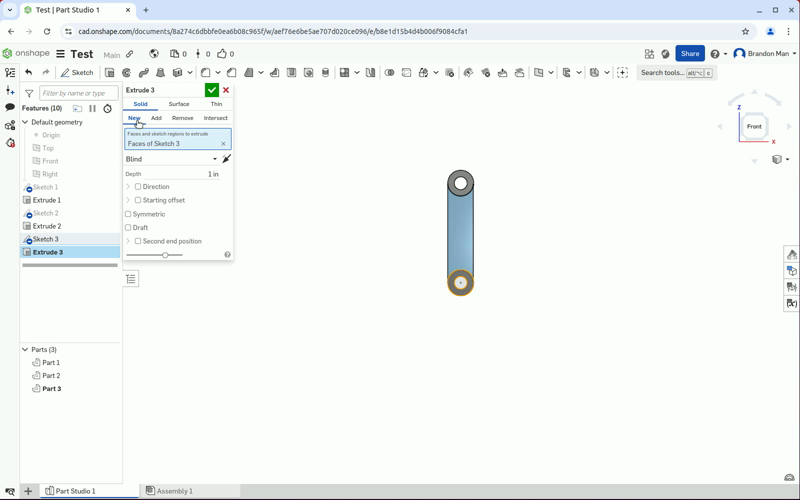
key(tab, 4)
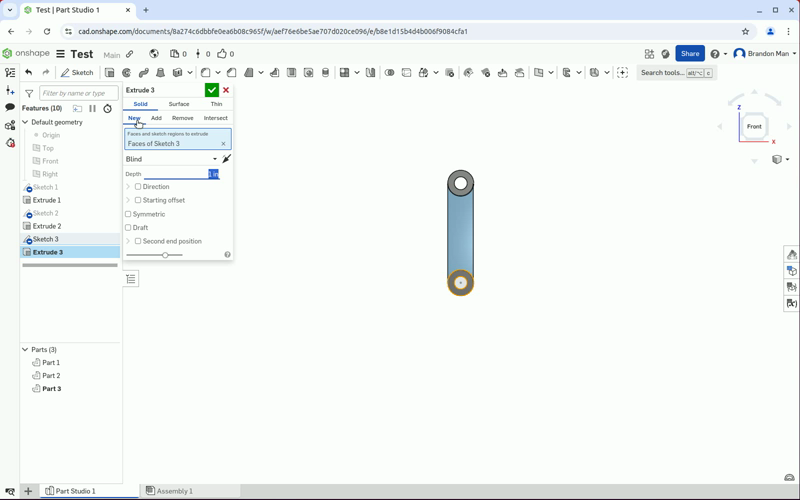
text(2.648)
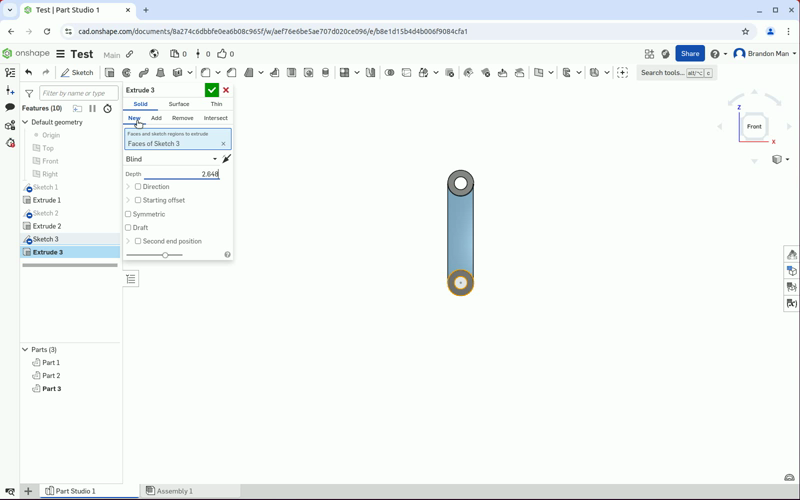
key(enter)
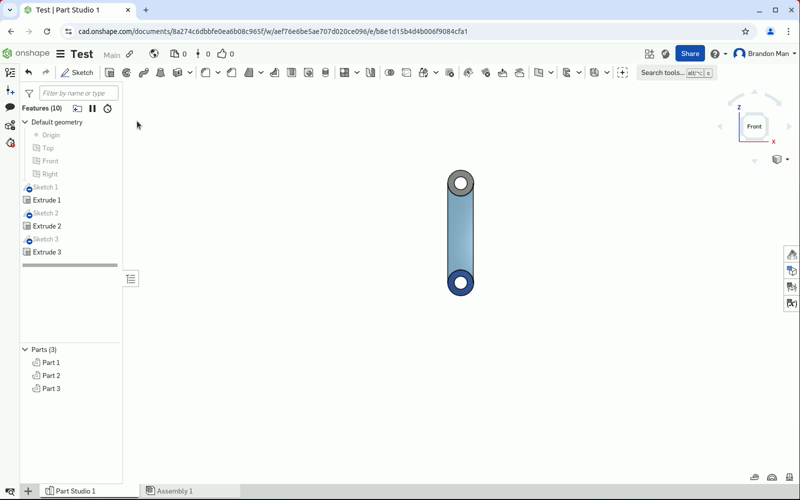
key(shift+h)
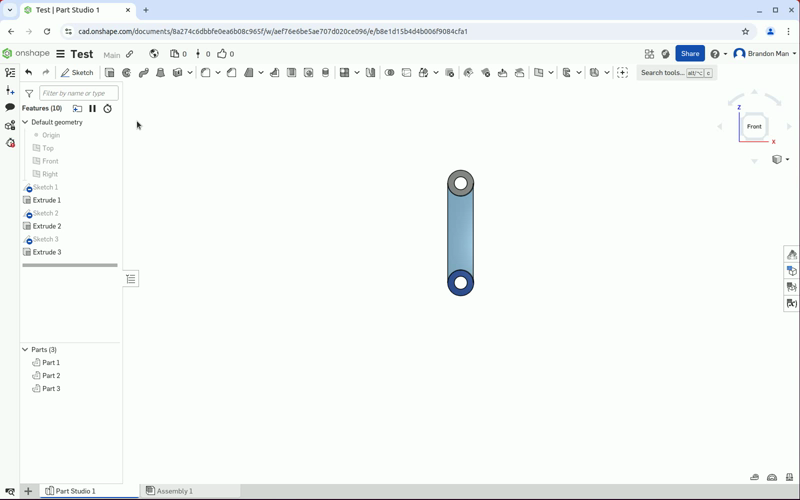
key(shift+h)
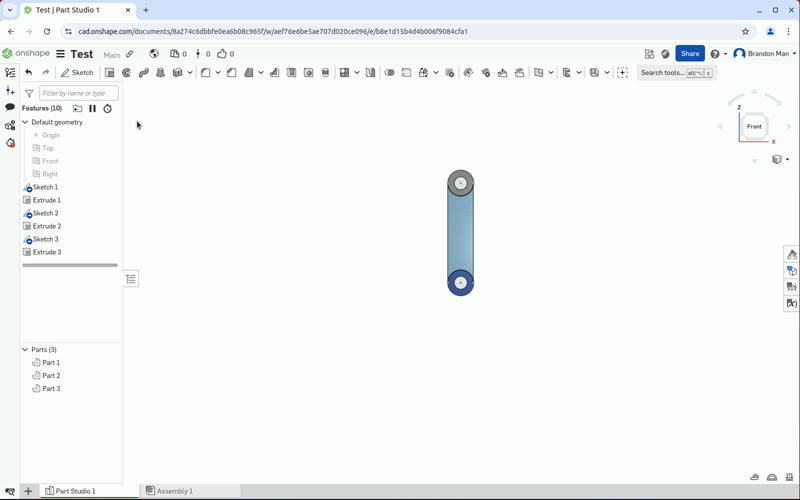
key(shift+7)
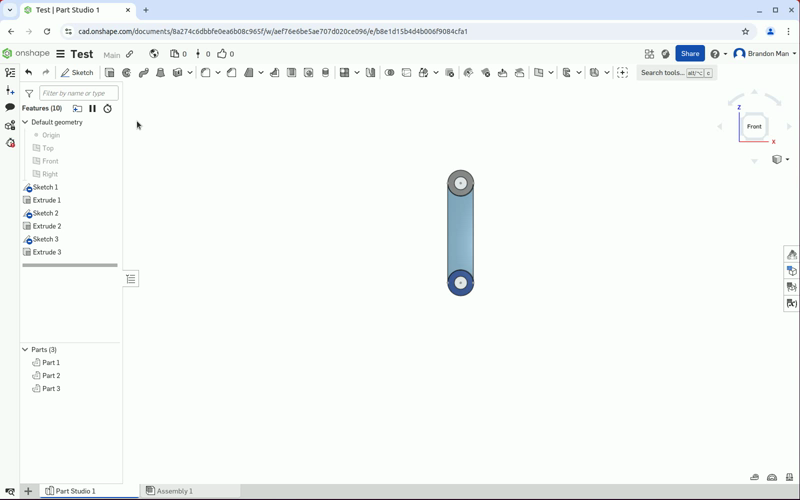
key(left, 2)
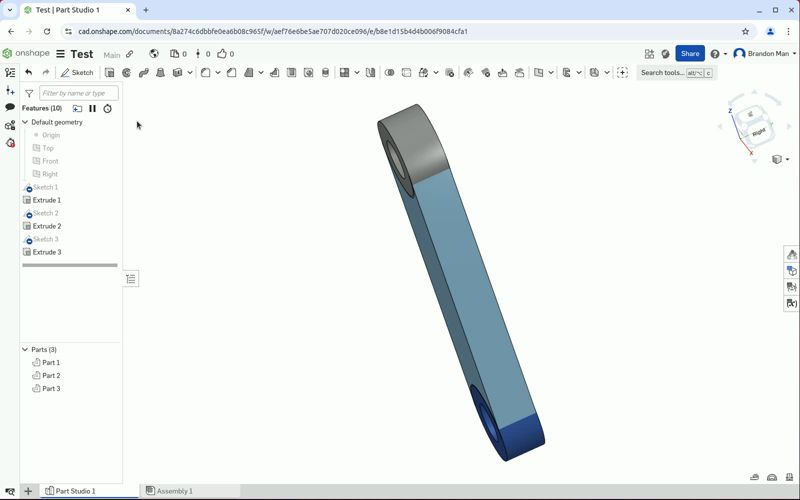
key(down, 2)
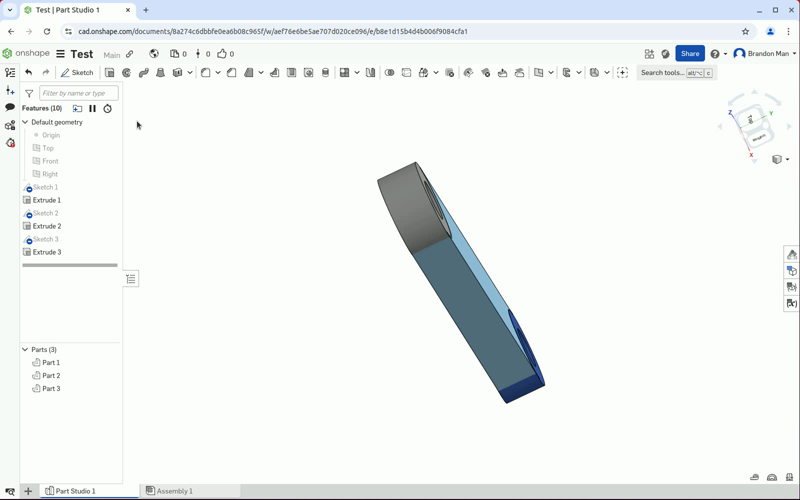
key(up, 2)
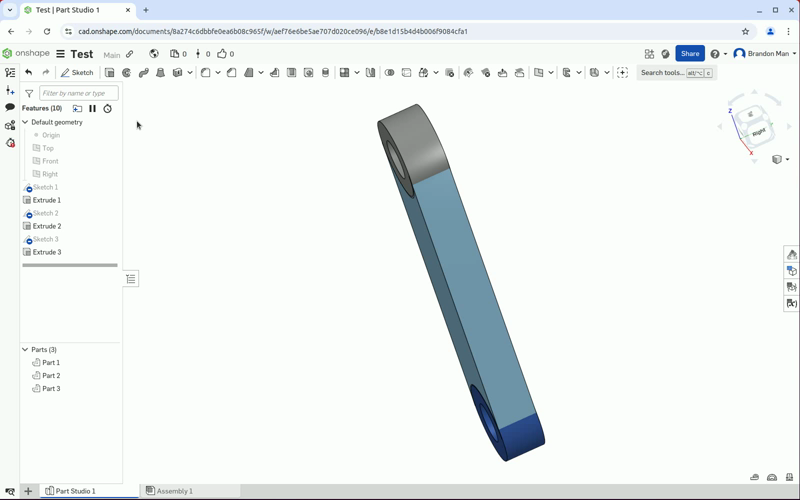
key(right, 2)
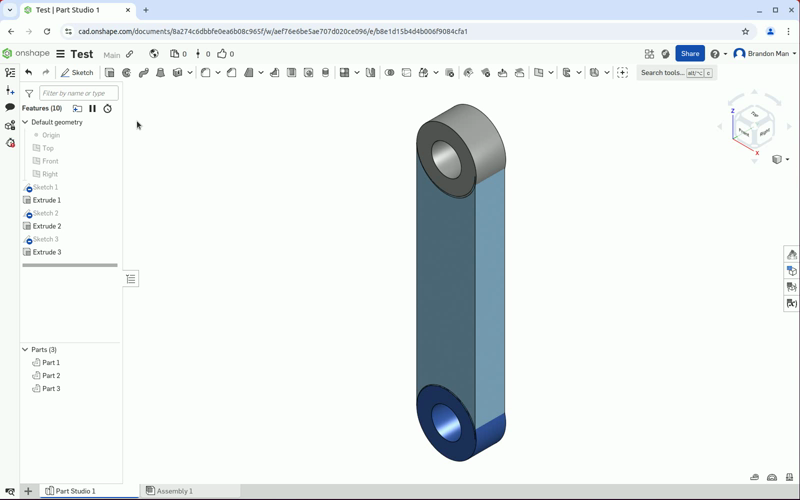
mouse_move(73, 189)
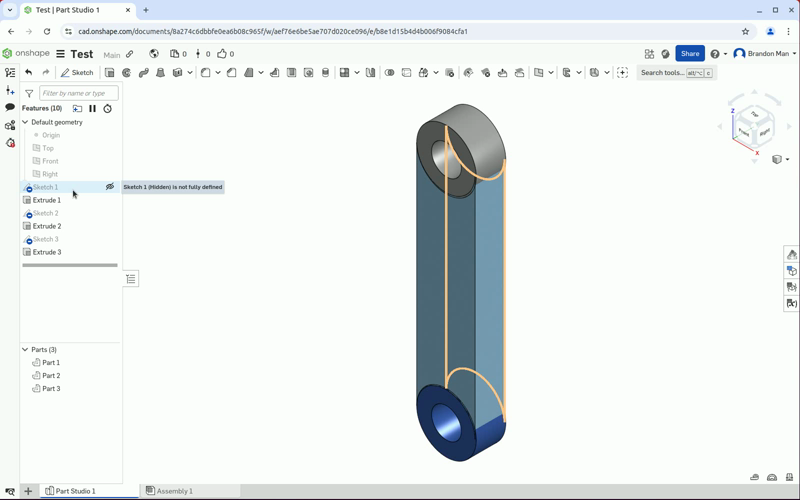
click(73, 189)